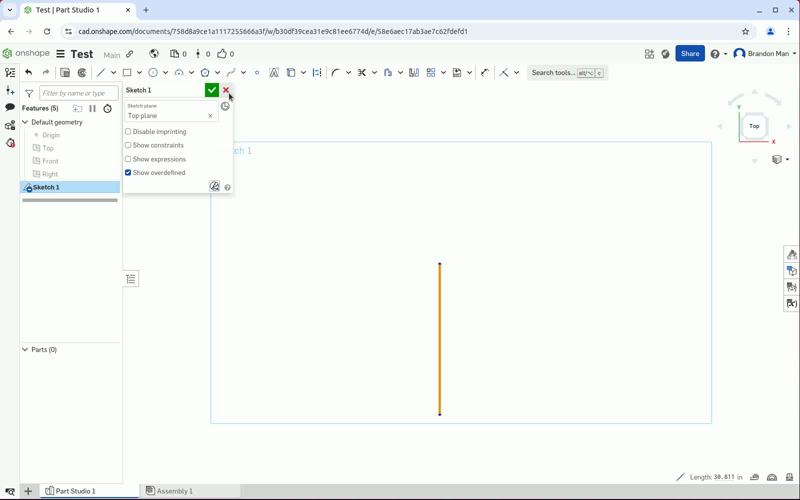
key(shift+h)
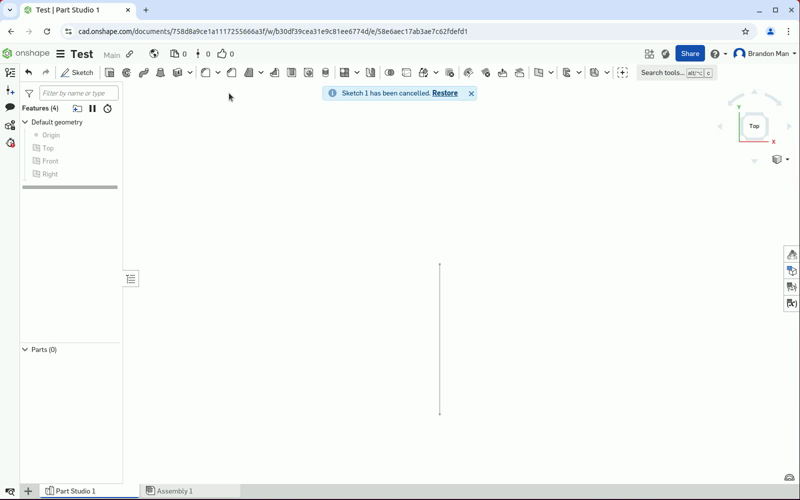
mouse_move(73, 352)
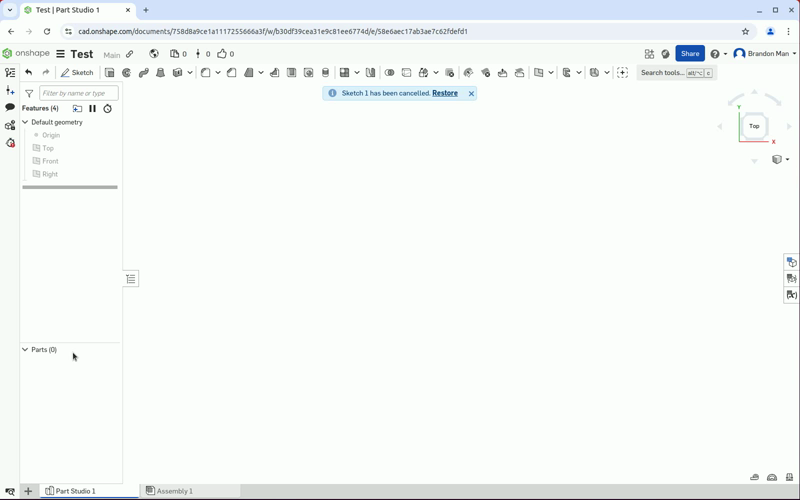
key(y)
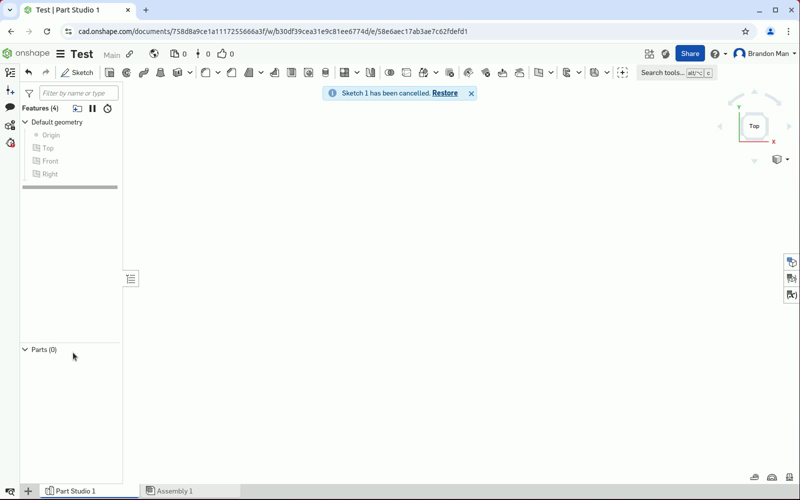
key(shift+p)
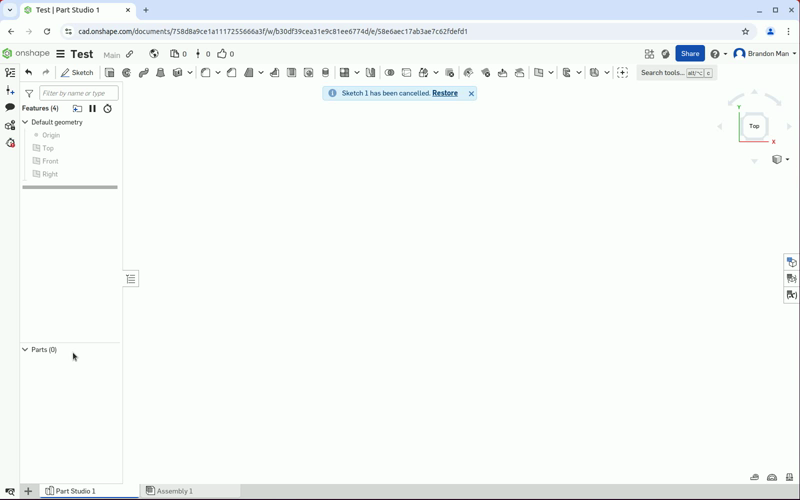
key(space)
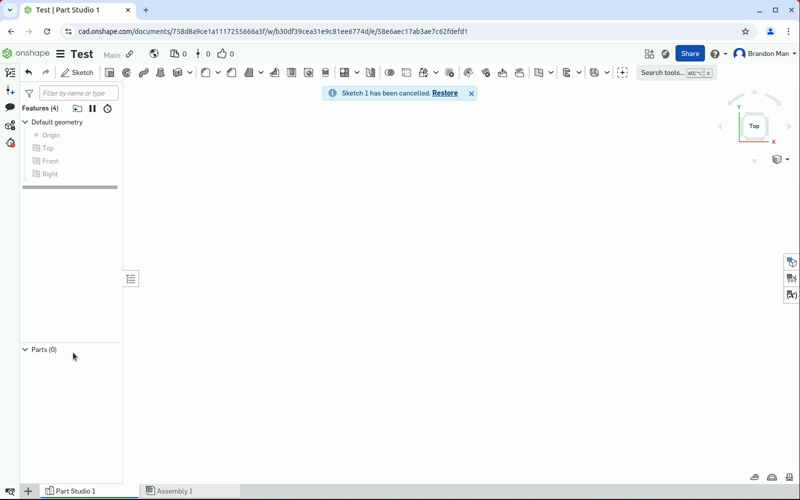
key_down(shift)
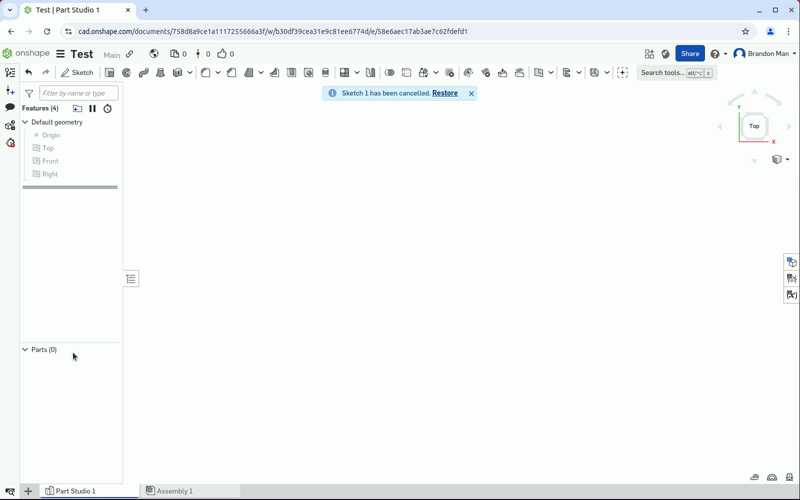
key(up)
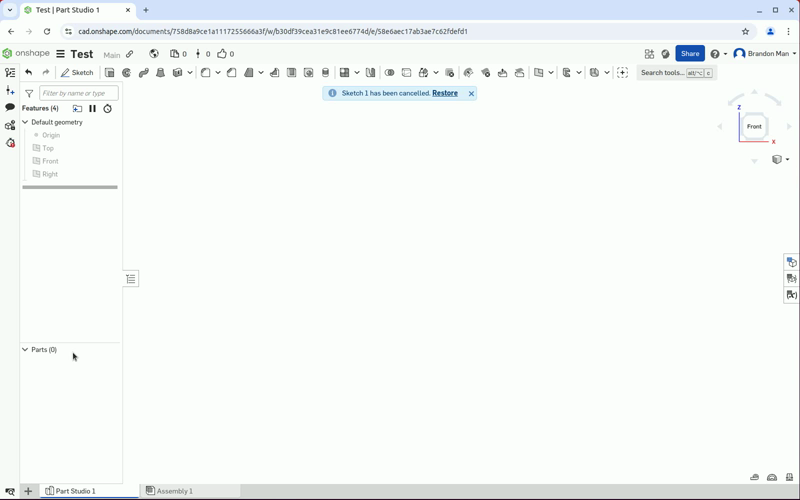
key_up(shift)
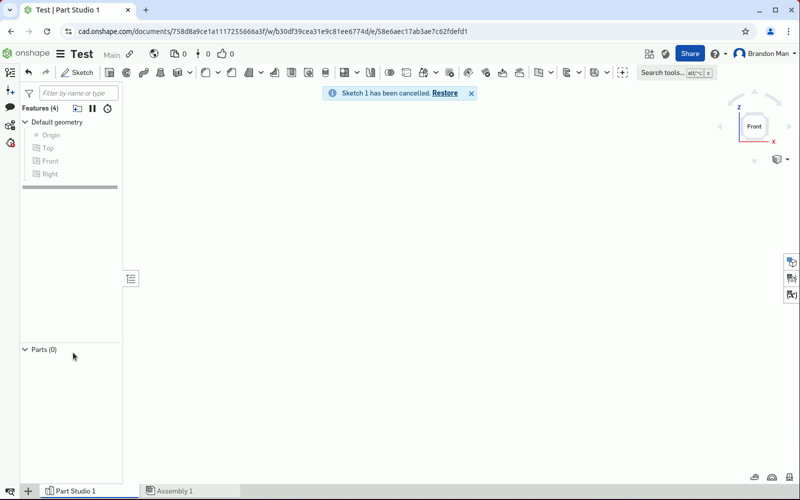
mouse_move(73, 352)
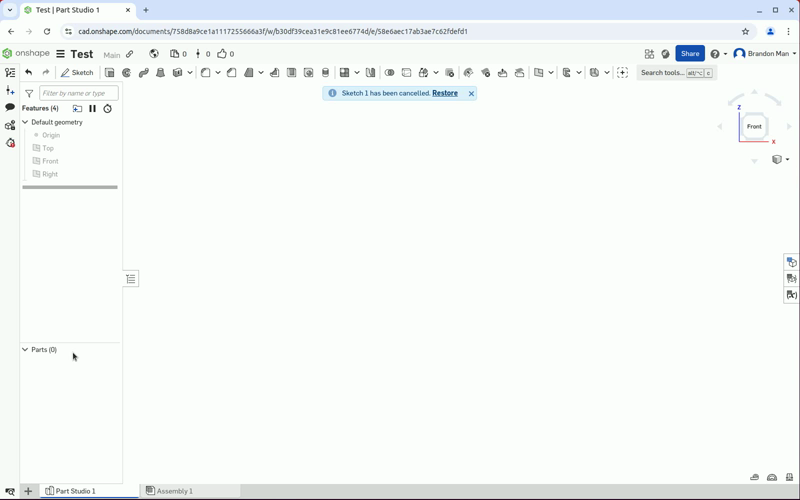
key(shift+y)
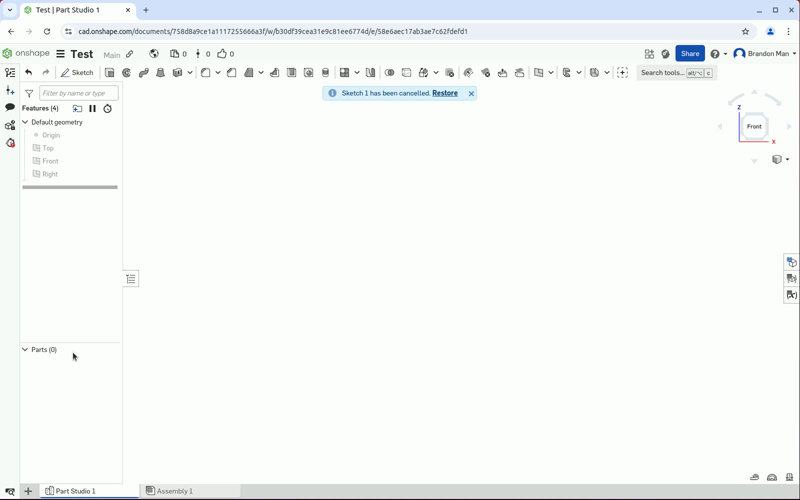
key(shift+s)
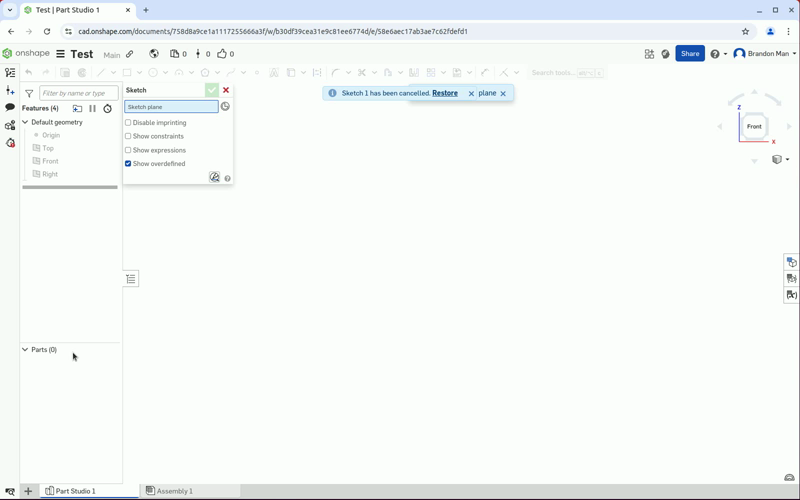
mouse_move(73, 163)
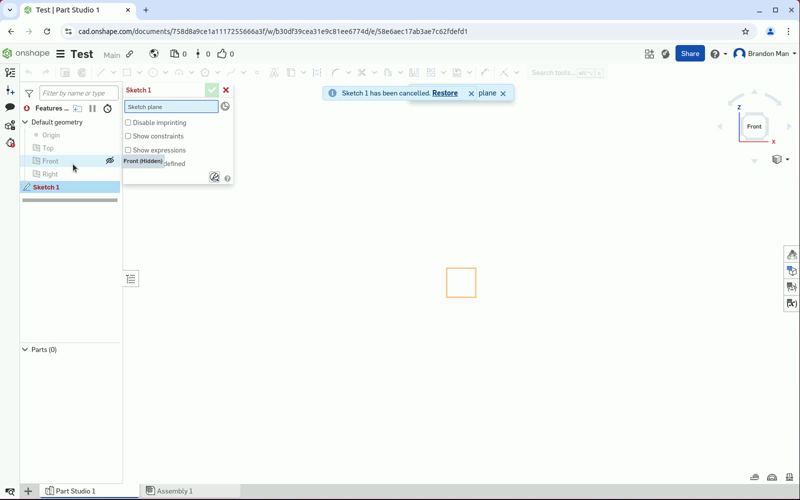
click(73, 163)
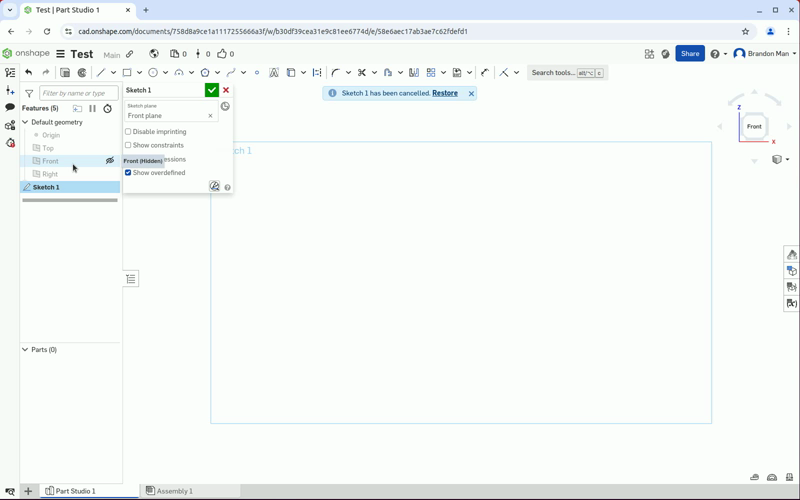
mouse_move(73, 352)
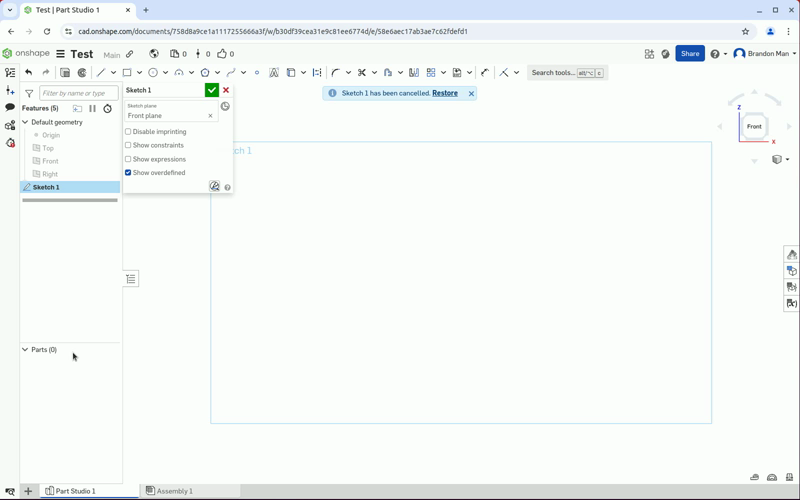
key(y)
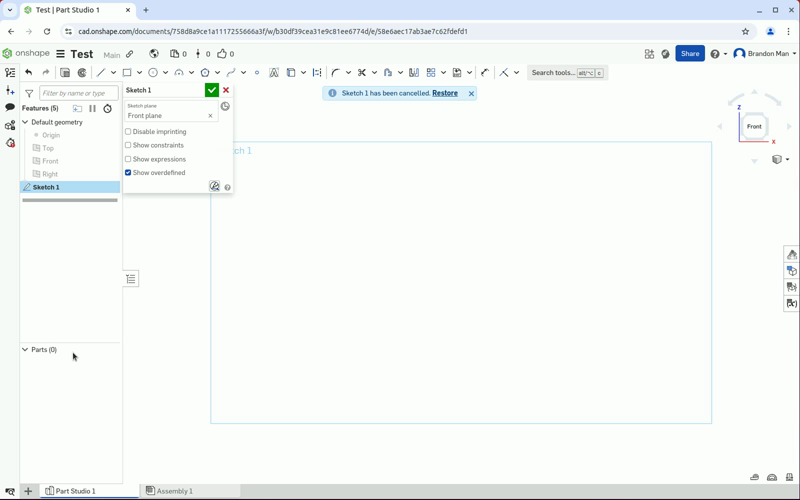
key(l)
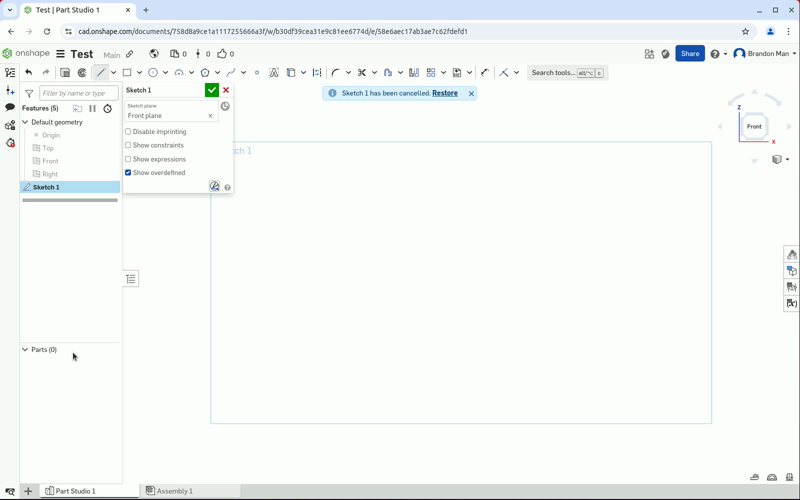
key_down(shift)
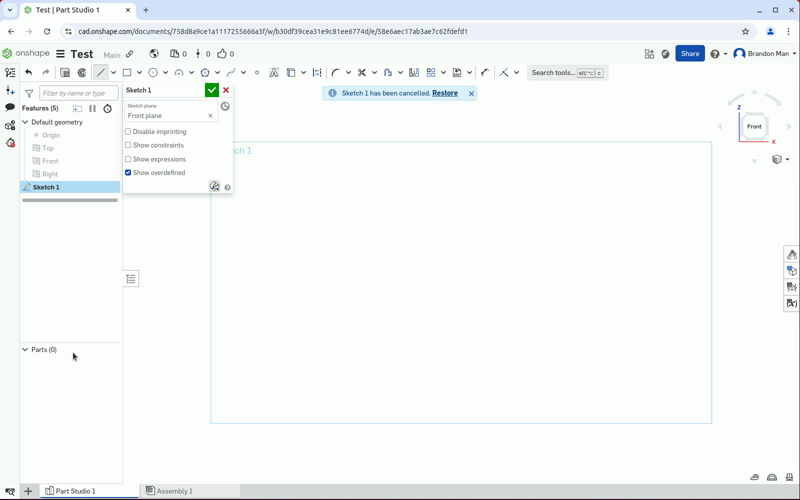
mouse_move(460, 282)
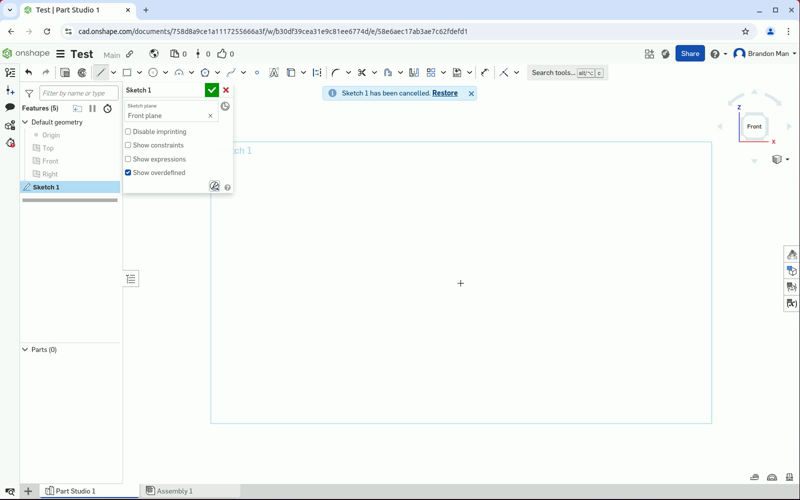
click(460, 282)
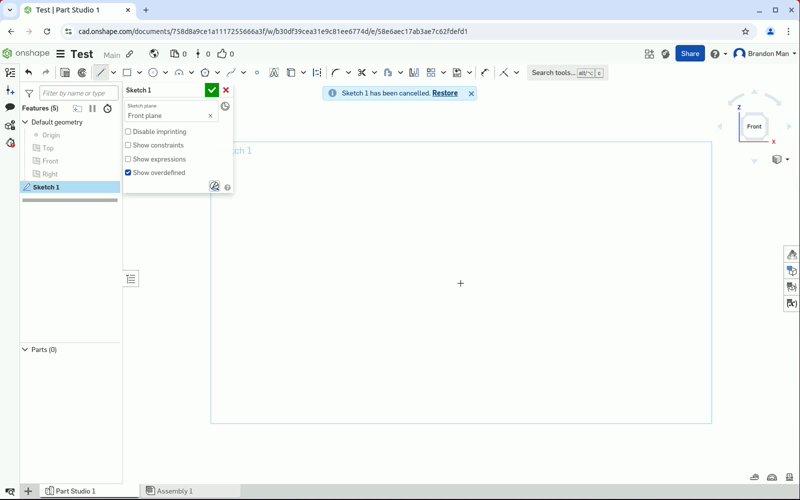
key_up(shift)
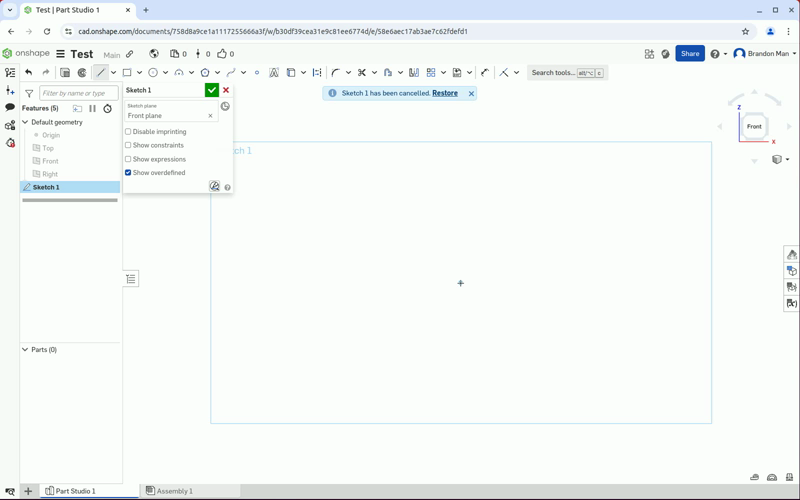
key_down(shift)
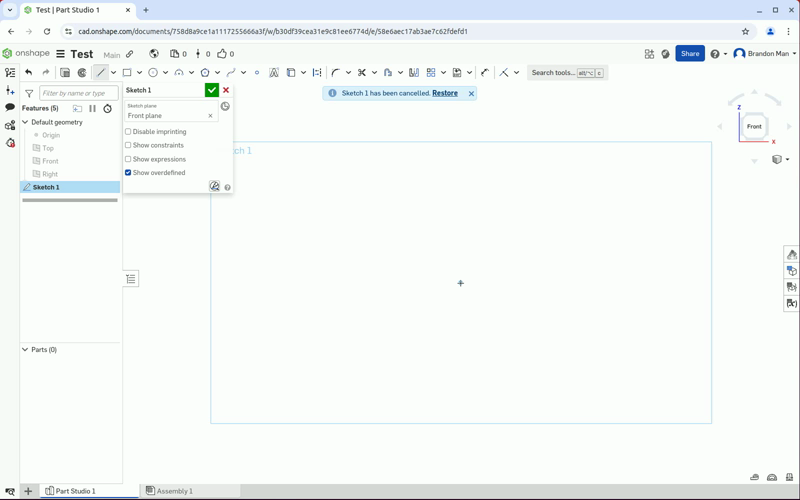
mouse_move(490, 282)
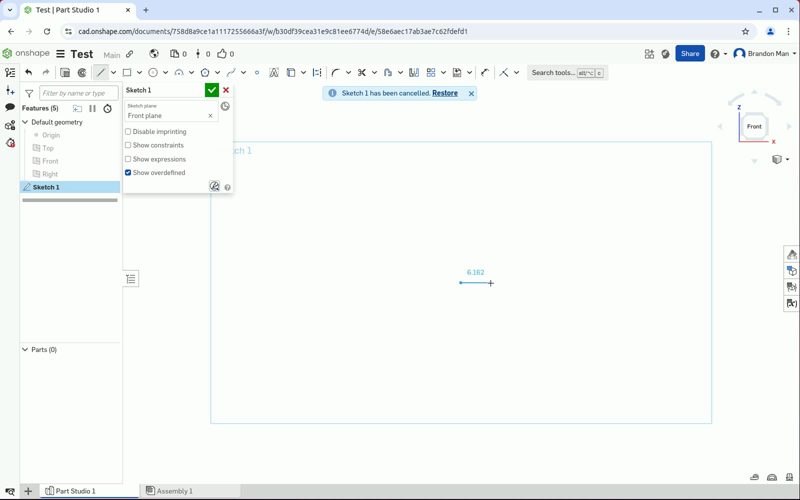
mouse_move(461, 292)
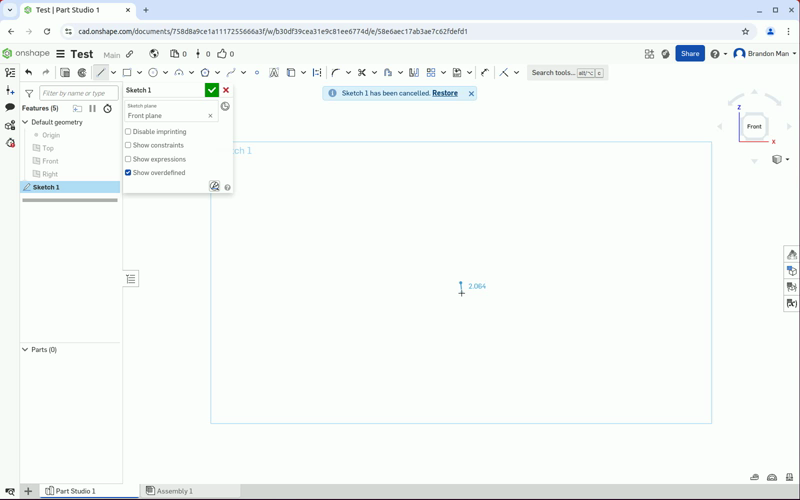
click(461, 292)
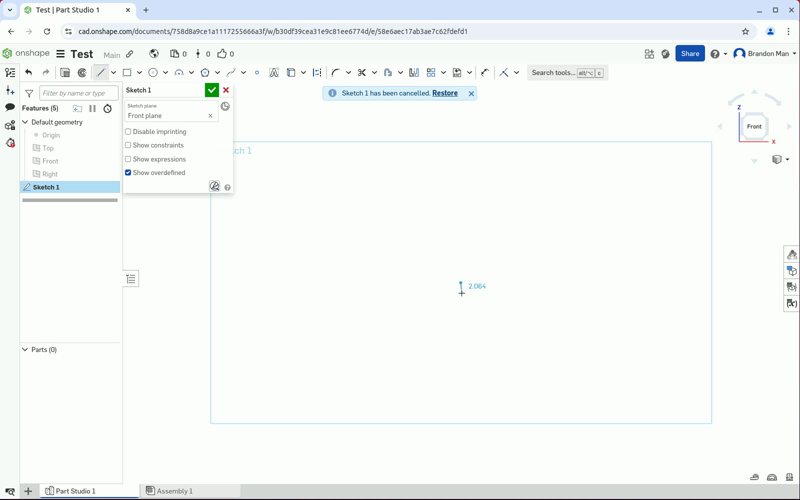
key_up(shift)
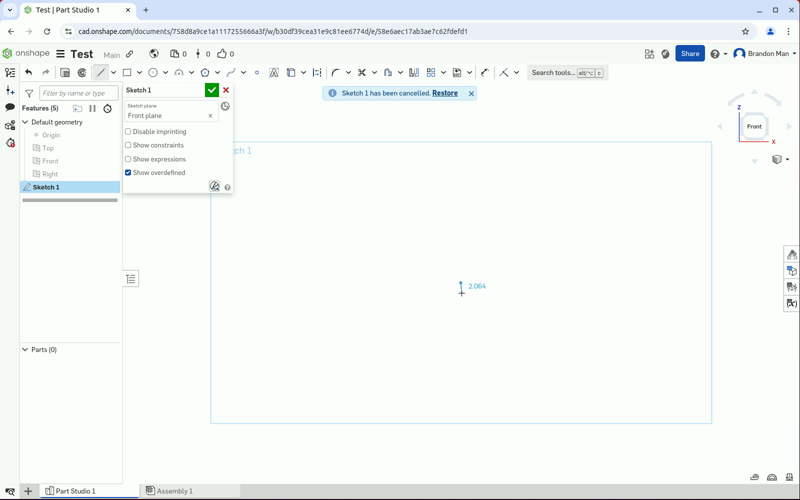
key_down(shift)
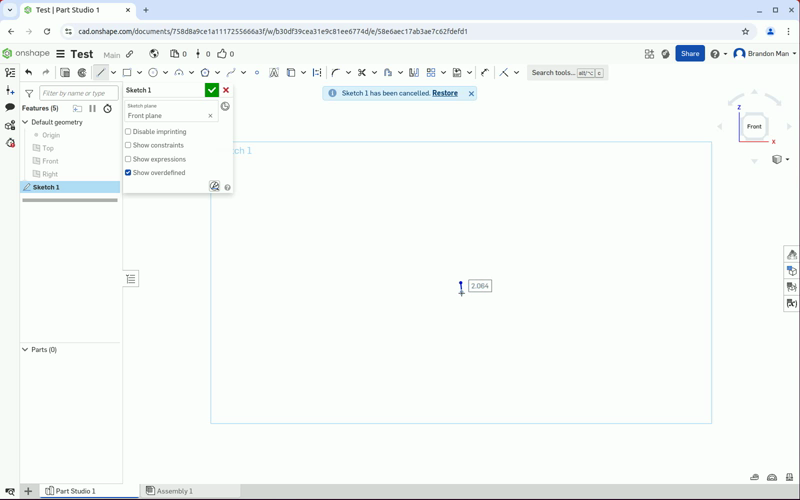
mouse_move(572, 292)
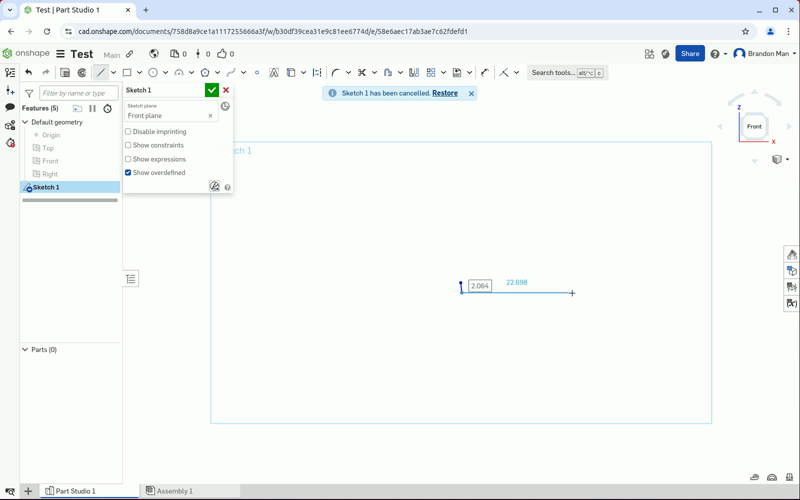
click(572, 292)
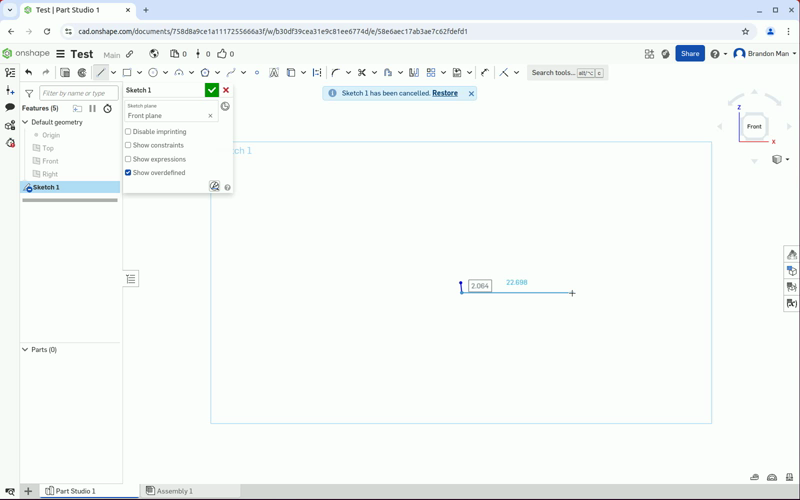
key_up(shift)
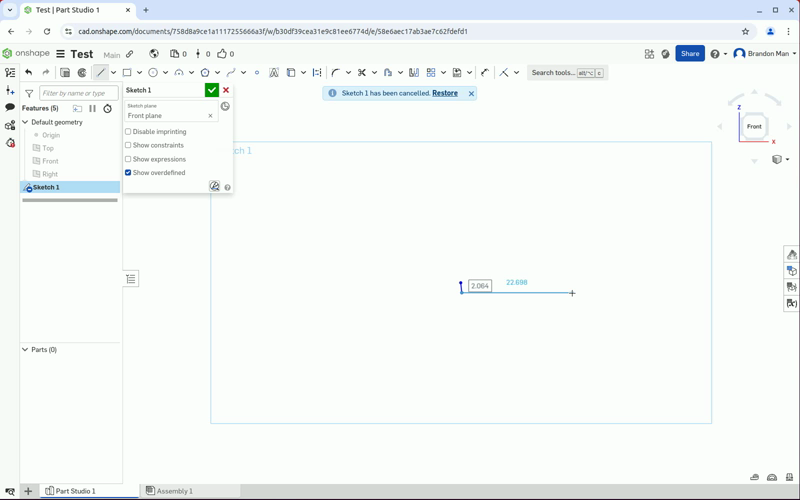
key_down(shift)
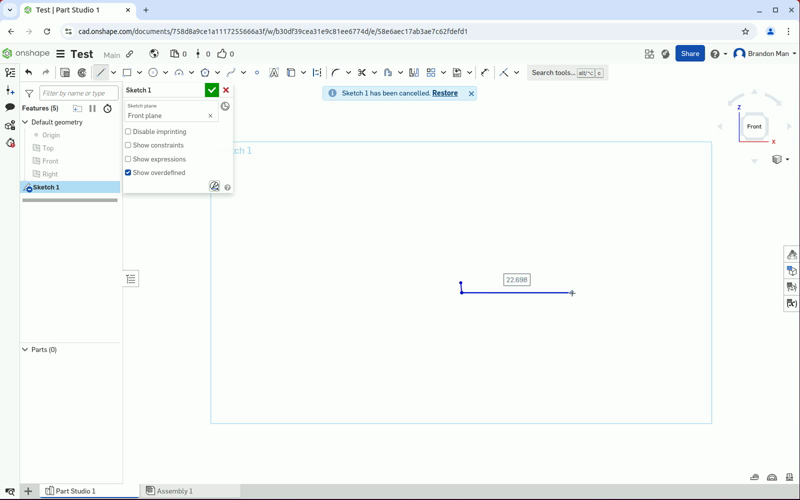
mouse_move(589, 292)
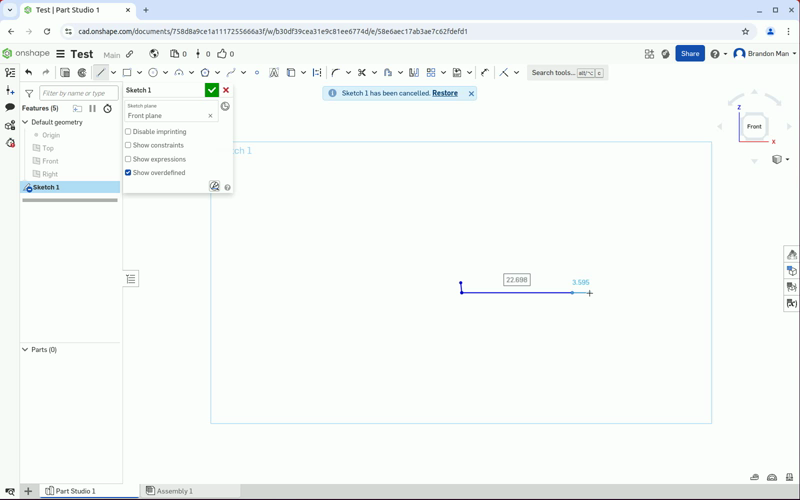
mouse_move(573, 282)
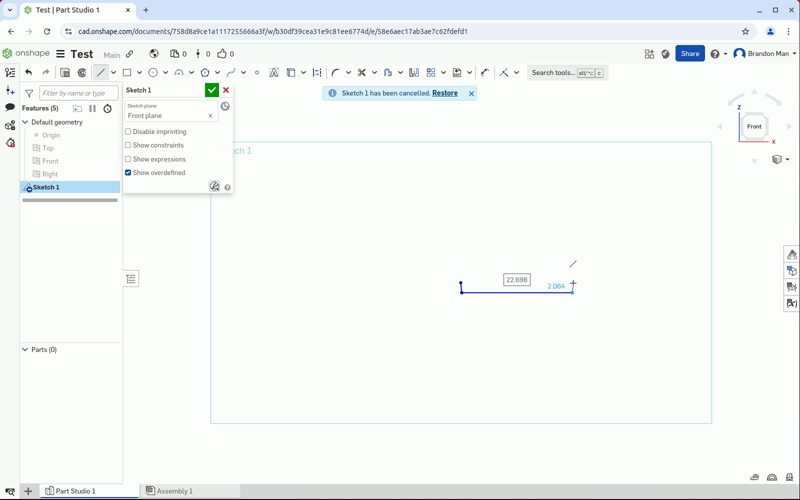
click(573, 282)
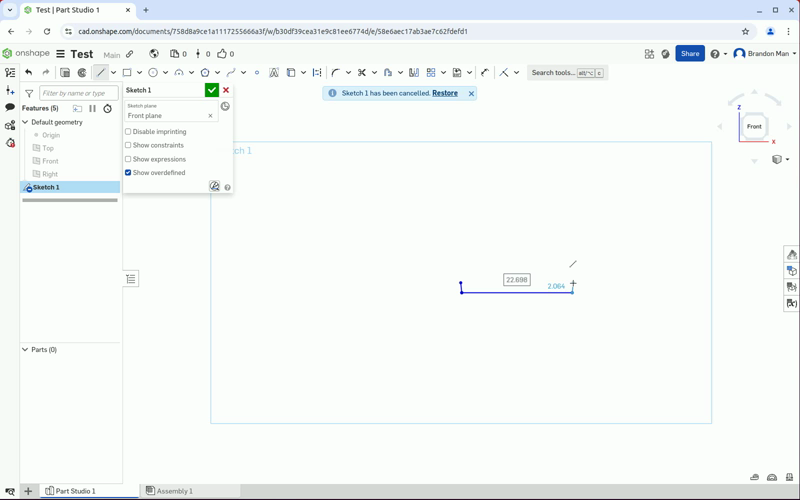
key_up(shift)
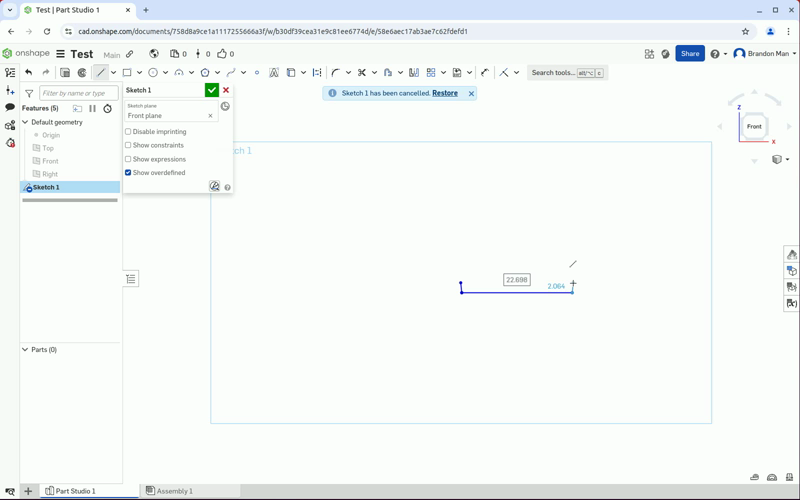
key_down(shift)
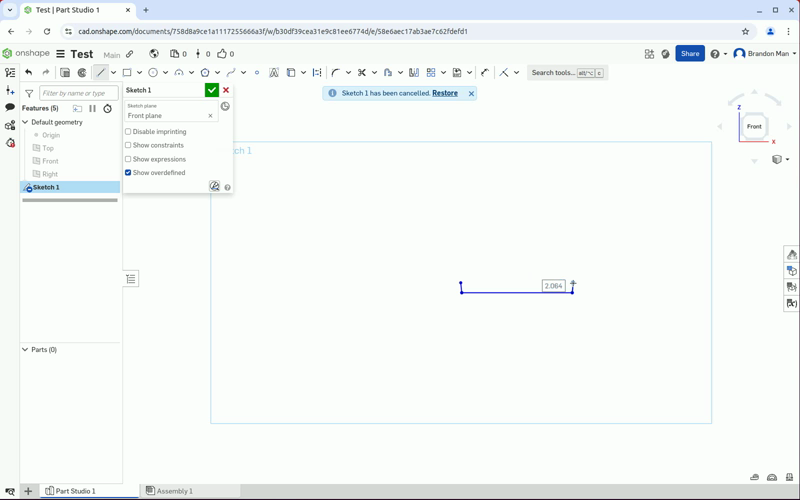
mouse_move(460, 282)
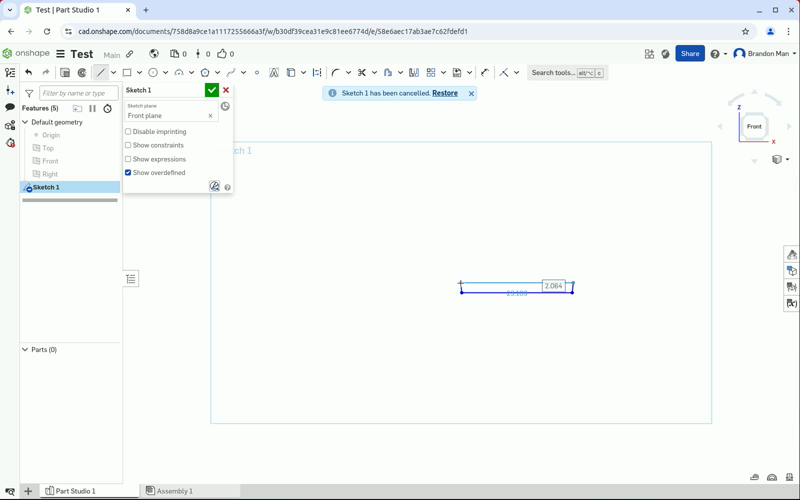
key_up(shift)
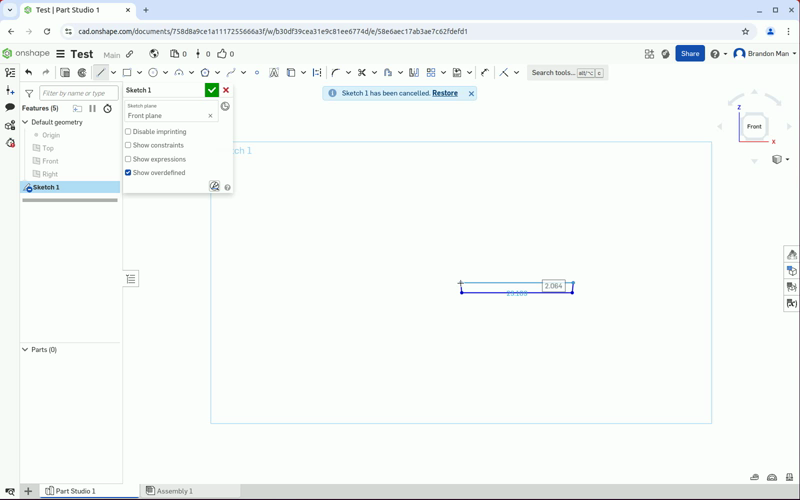
click(460, 282)
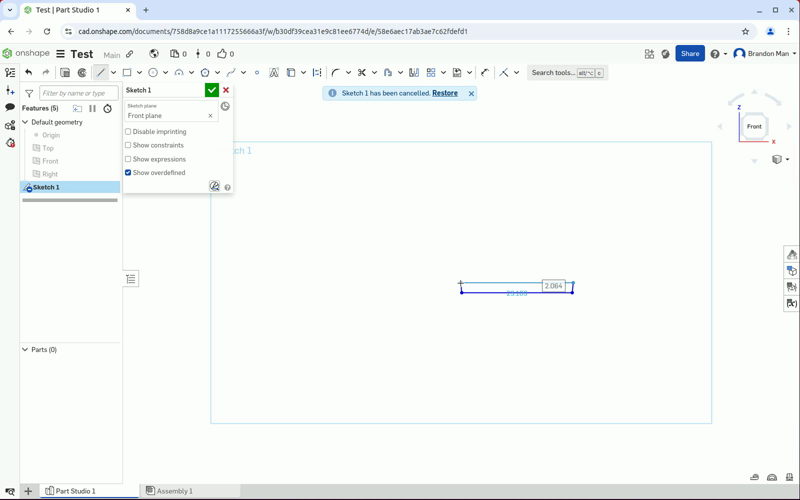
key(esc)
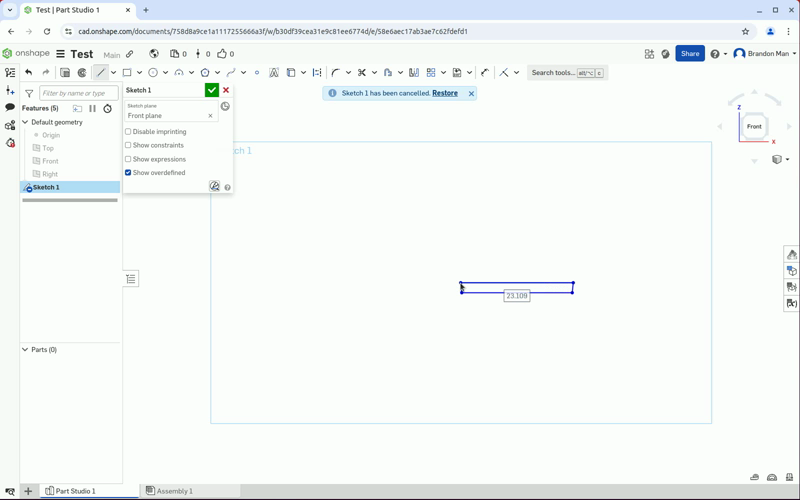
mouse_move(570, 283)
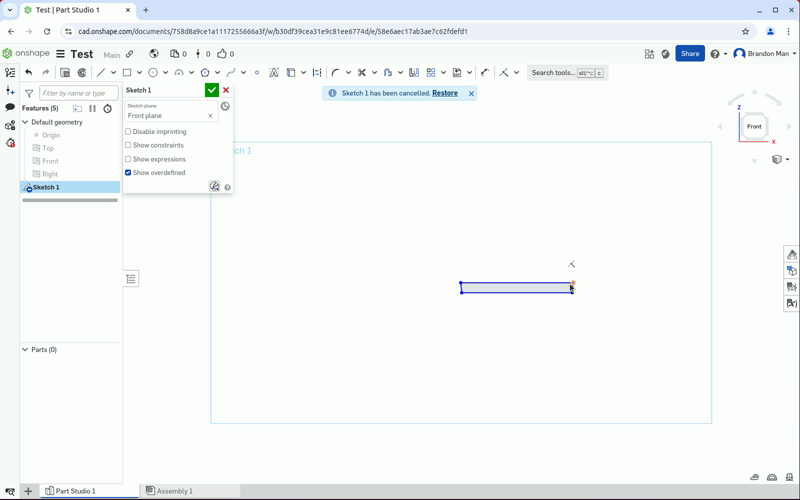
scroll(6)
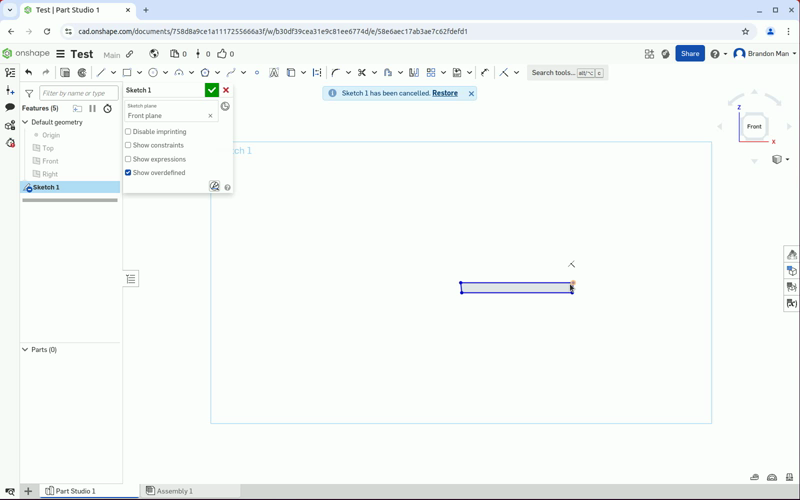
scroll(6)
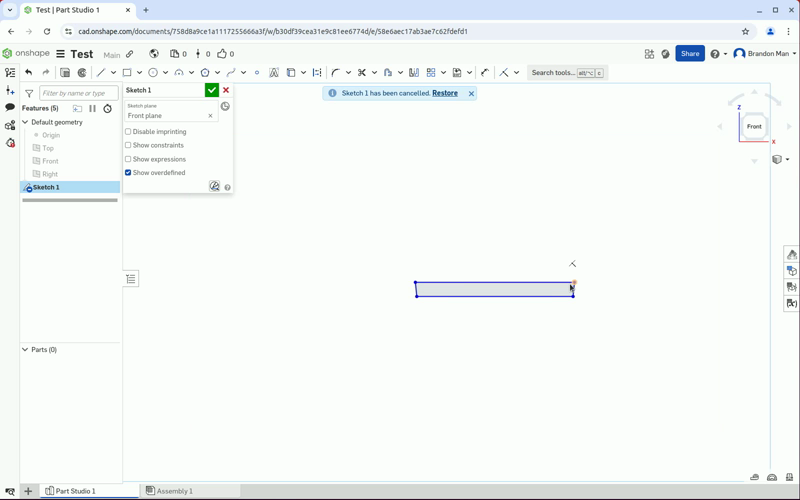
scroll(6)
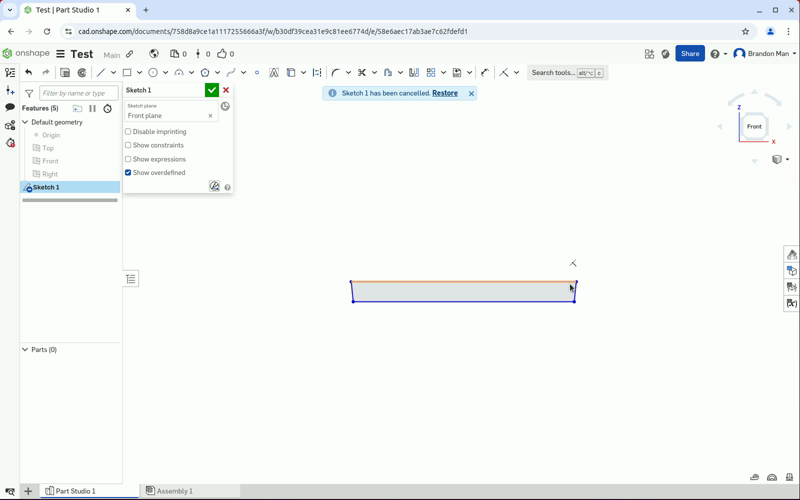
scroll(6)
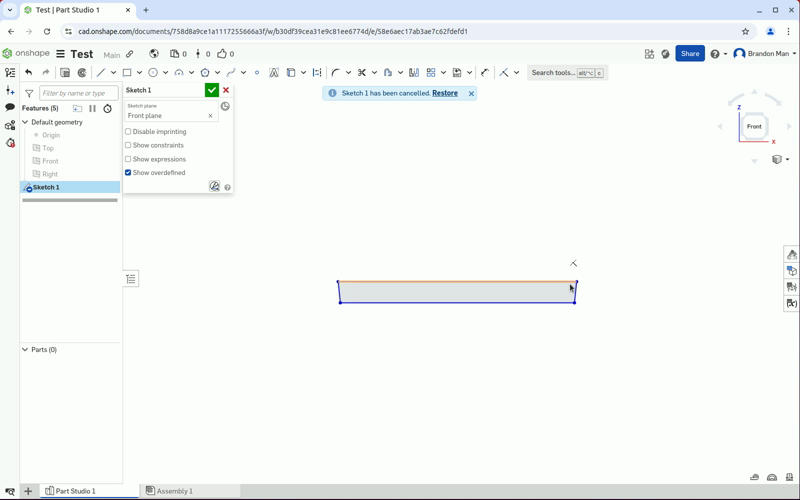
scroll(6)
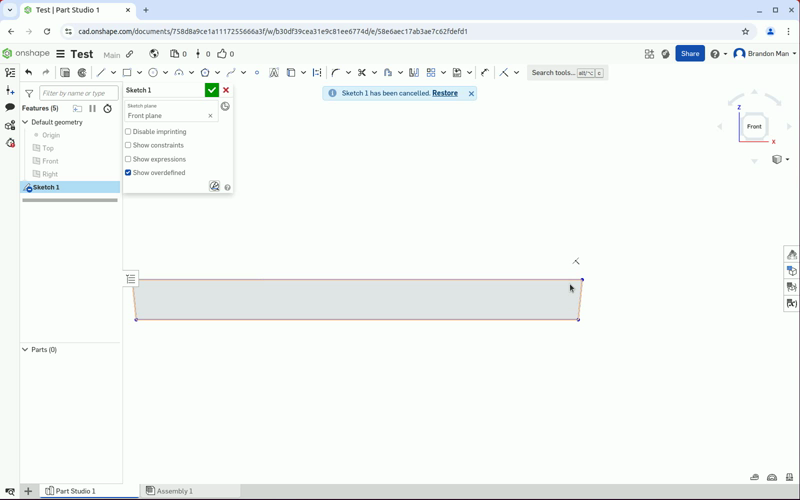
scroll(6)
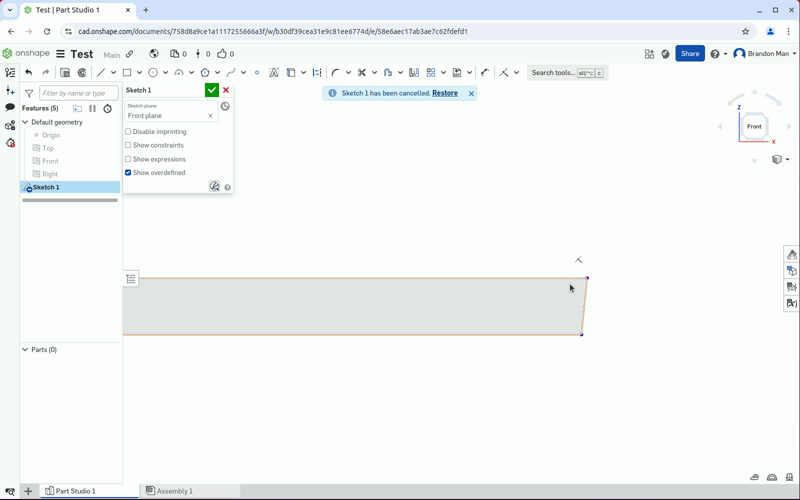
scroll(6)
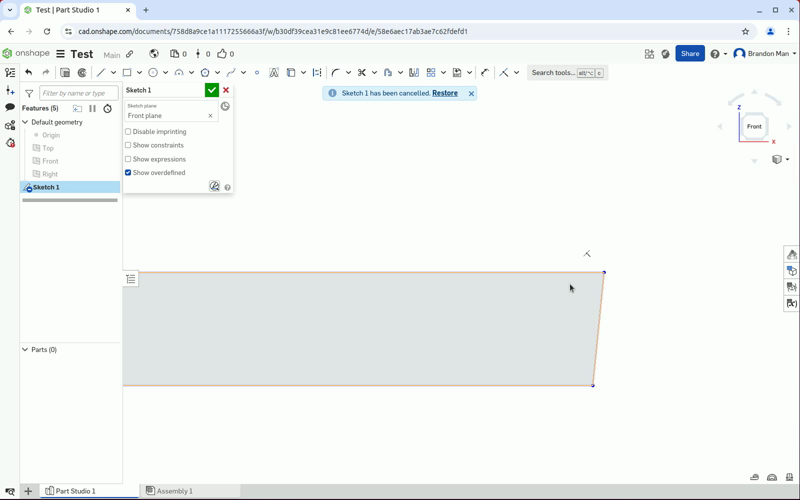
click(570, 283)
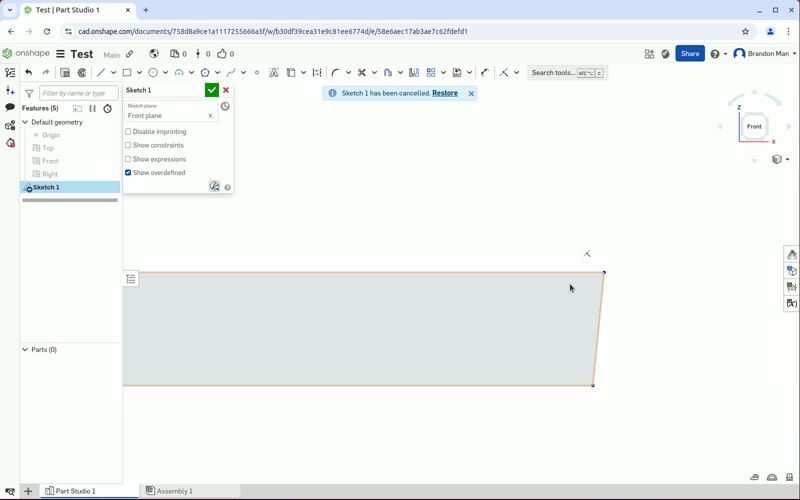
scroll(-6)
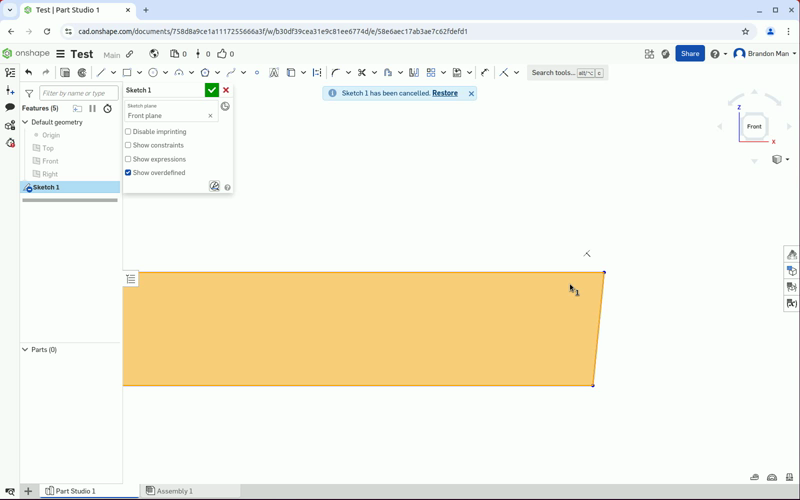
scroll(-6)
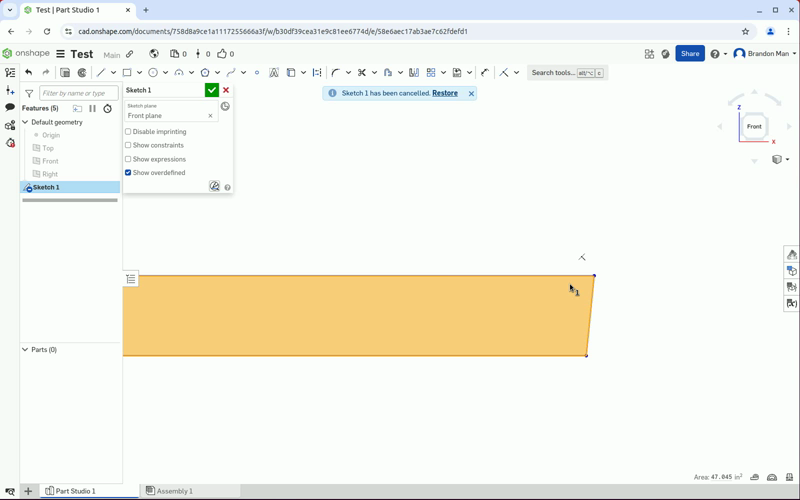
scroll(-6)
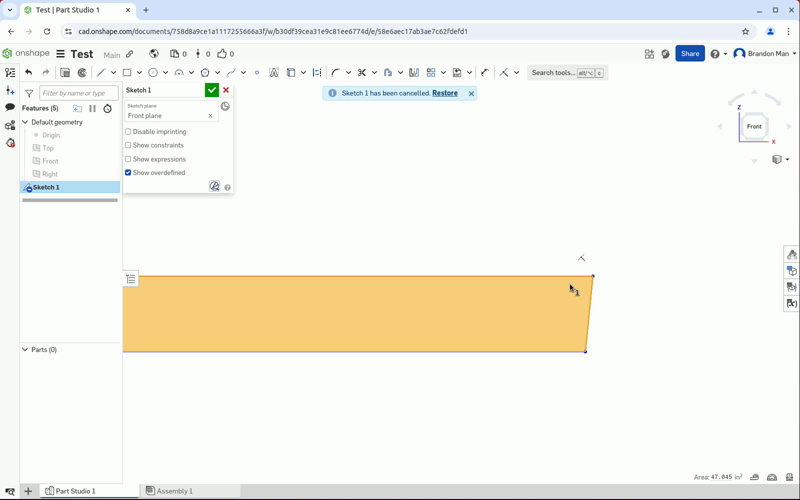
scroll(-6)
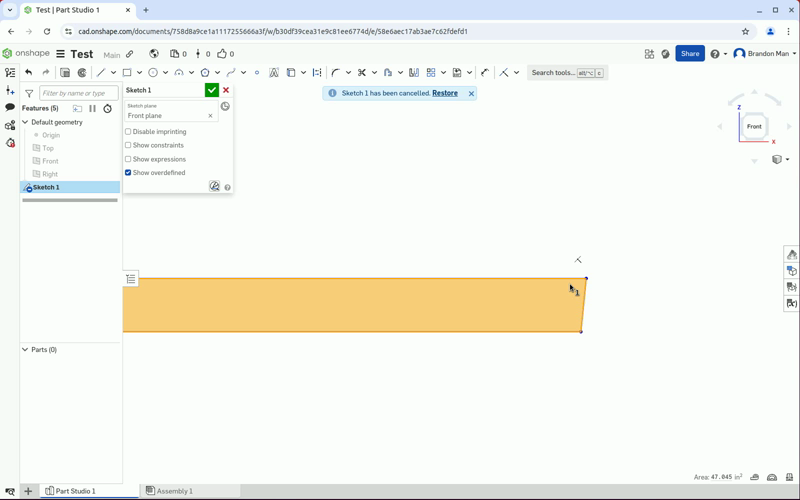
scroll(-6)
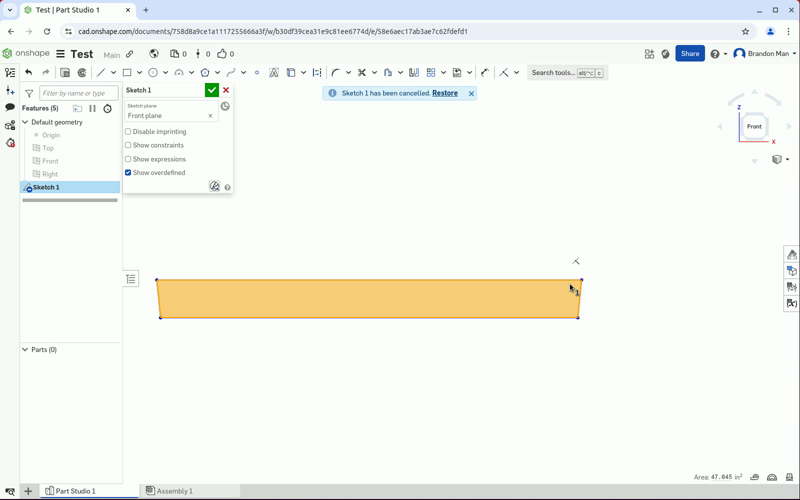
scroll(-6)
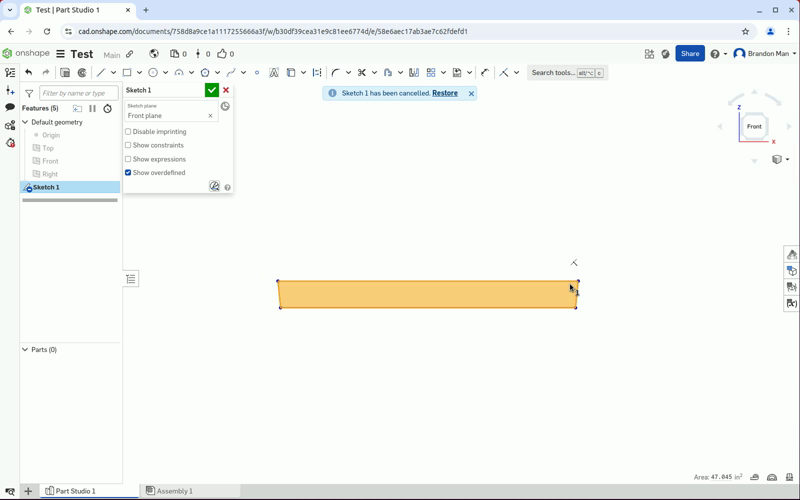
scroll(-6)
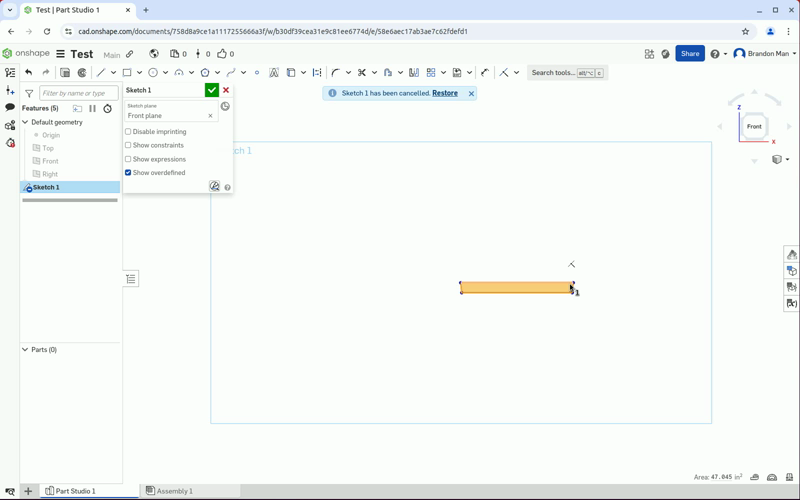
mouse_move(73, 352)
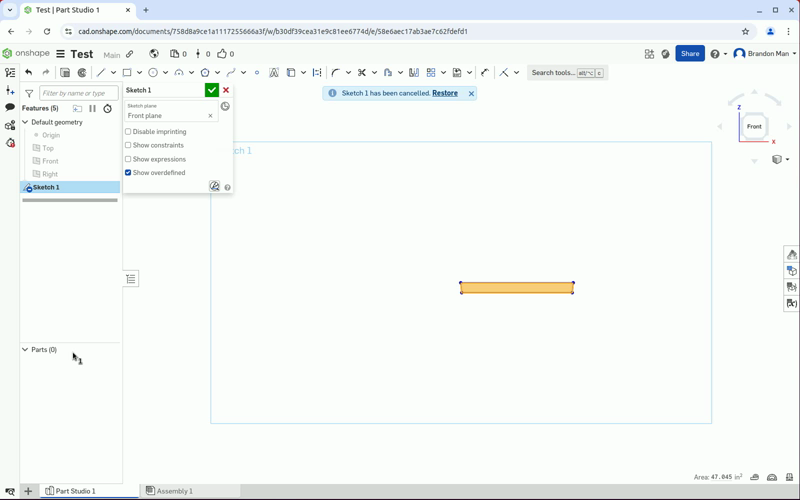
key(shift+y)
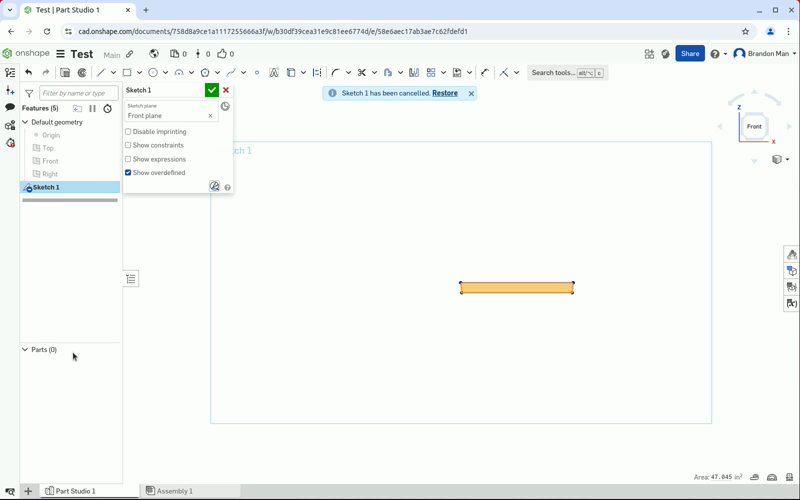
key(shift+e)
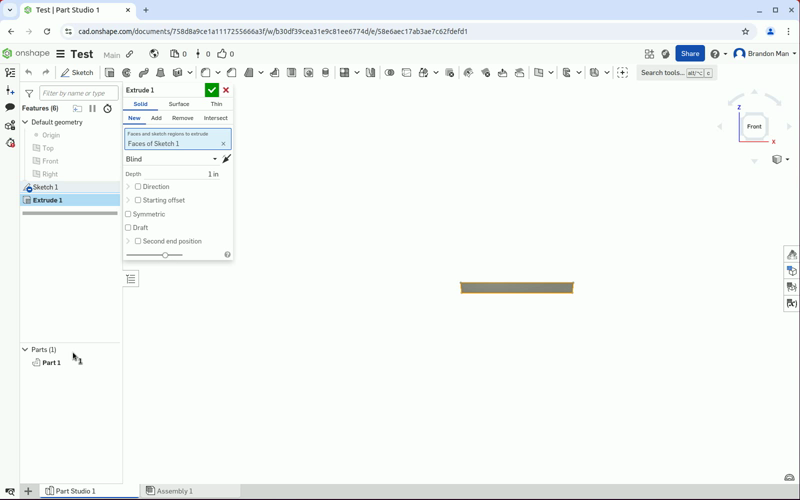
mouse_move(143, 106)
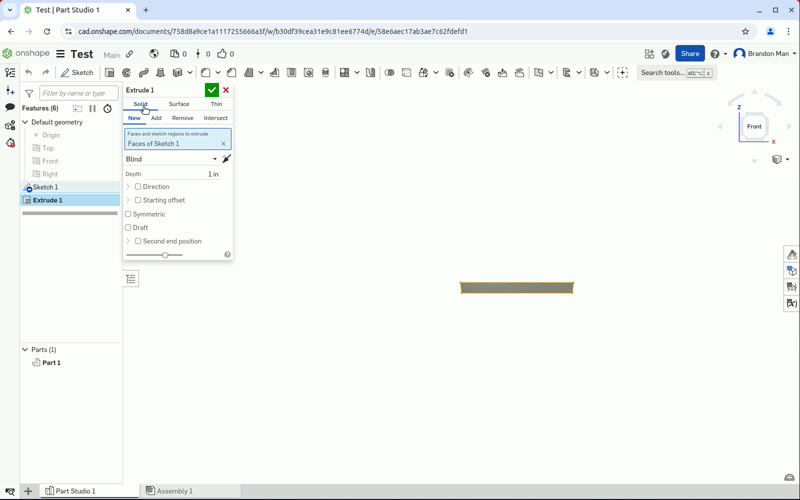
click(143, 106)
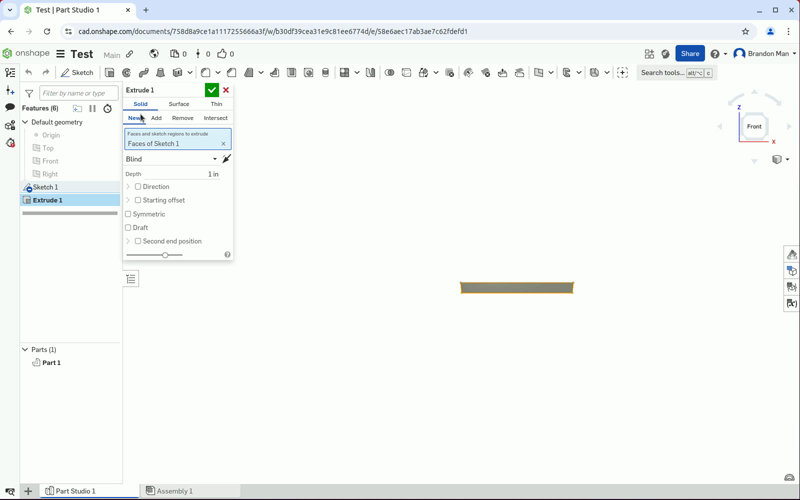
mouse_move(137, 120)
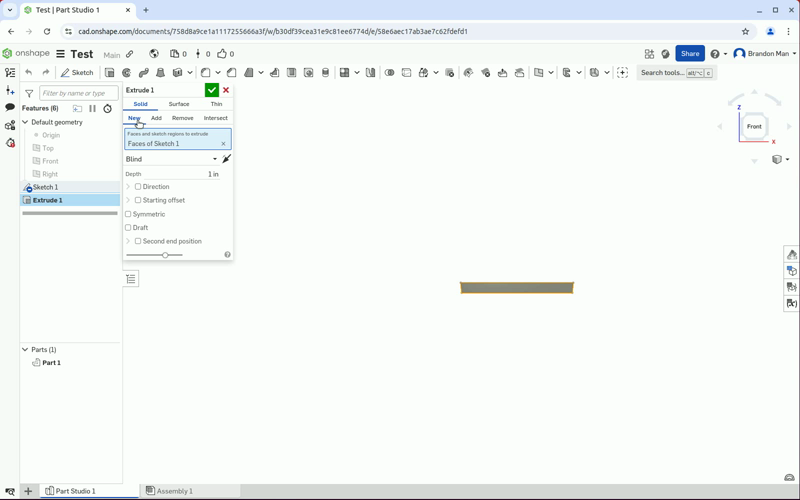
click(137, 120)
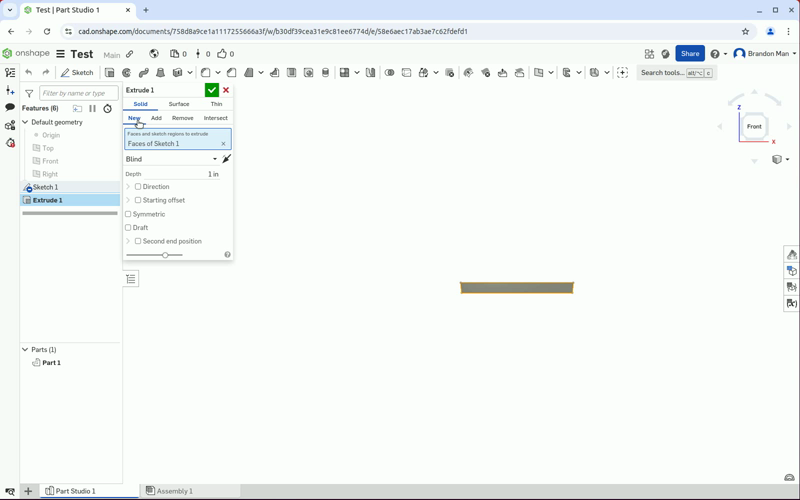
key(tab, 4)
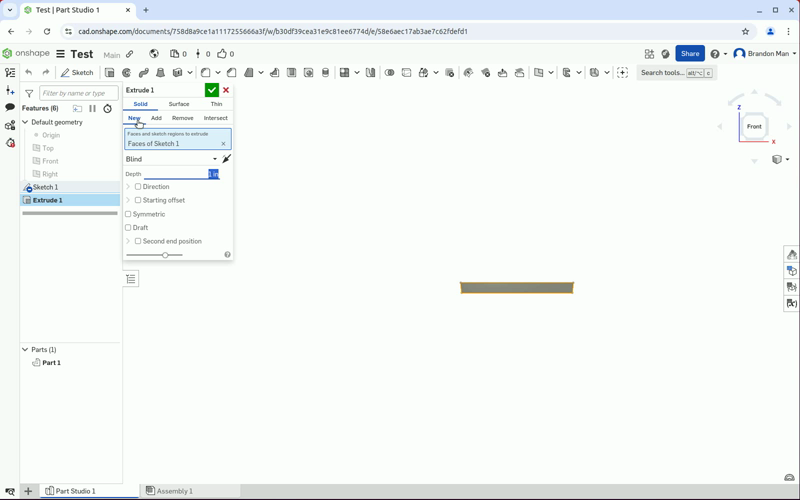
text(1.926)
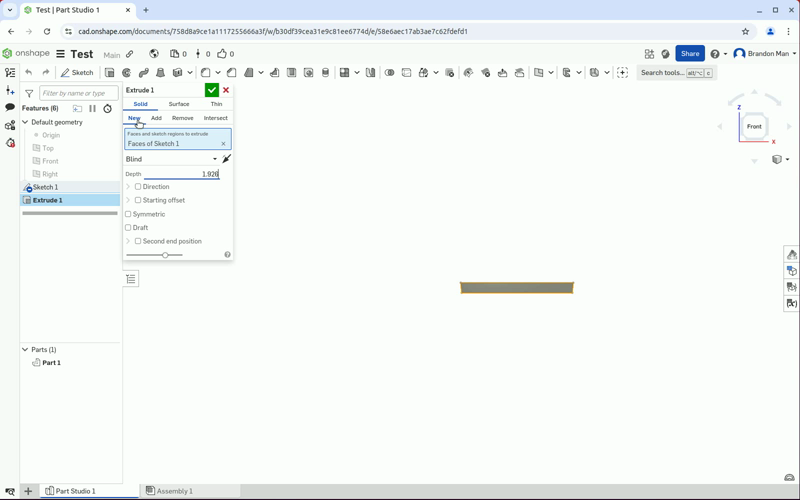
key(enter)
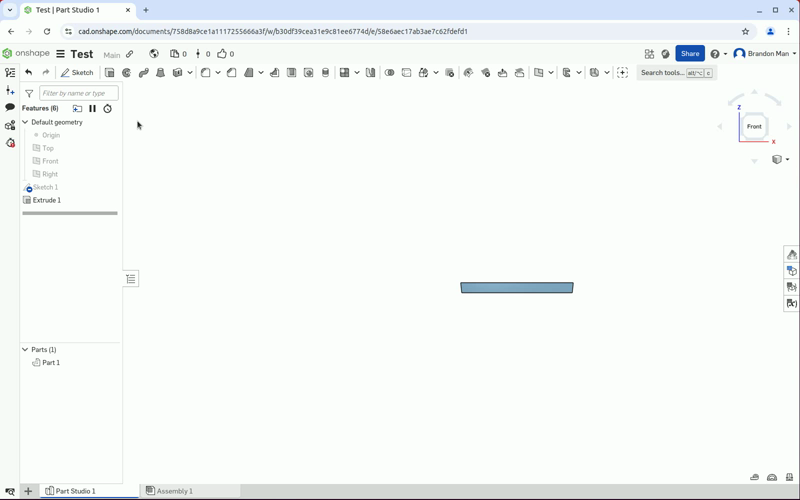
key(shift+h)
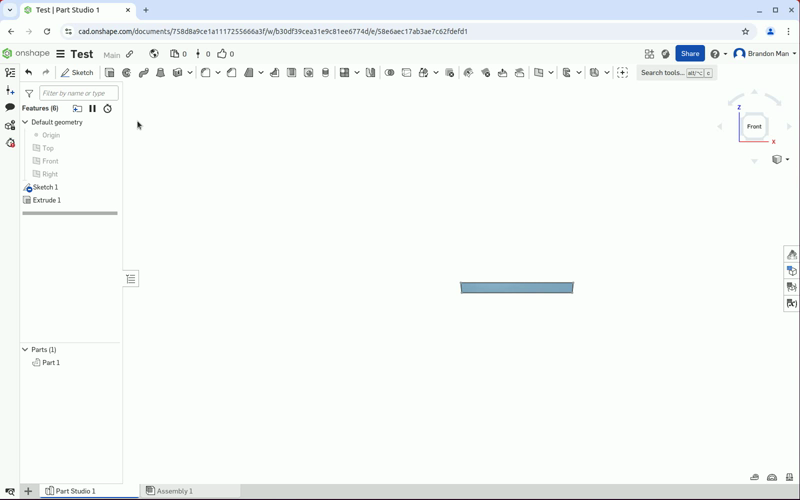
key(shift+h)
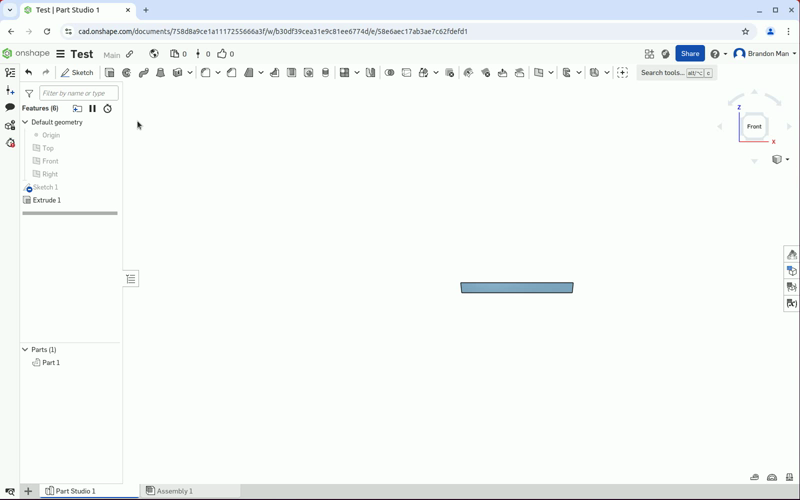
mouse_move(73, 189)
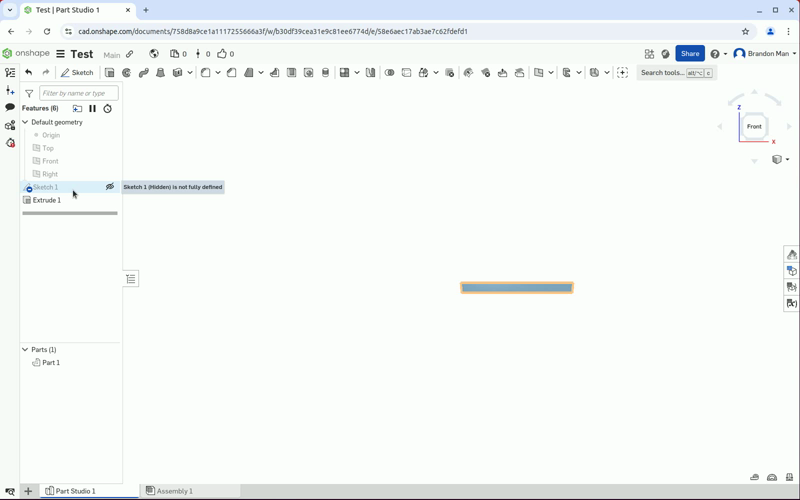
click(73, 189)
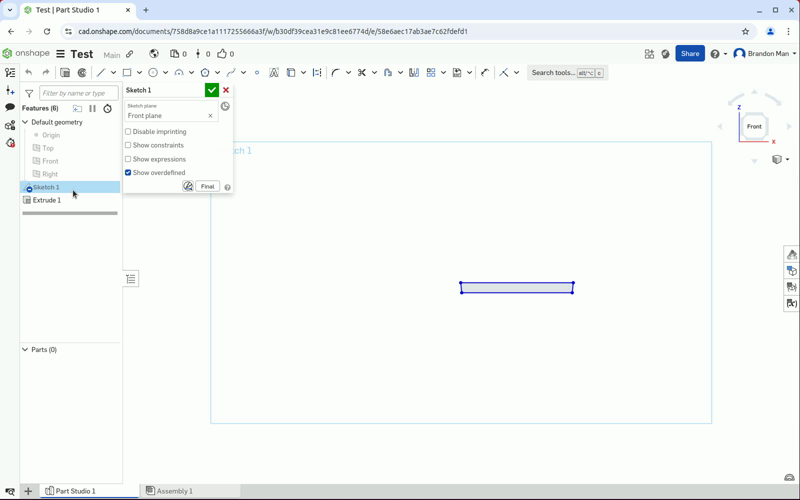
mouse_move(229, 92)
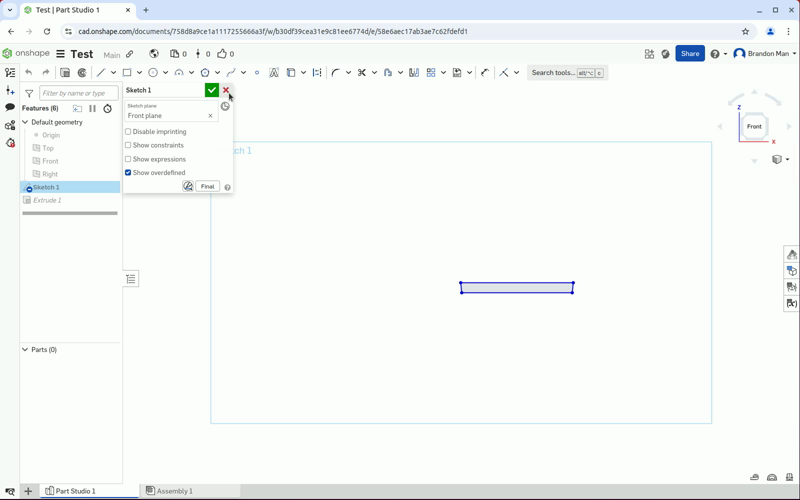
click(229, 92)
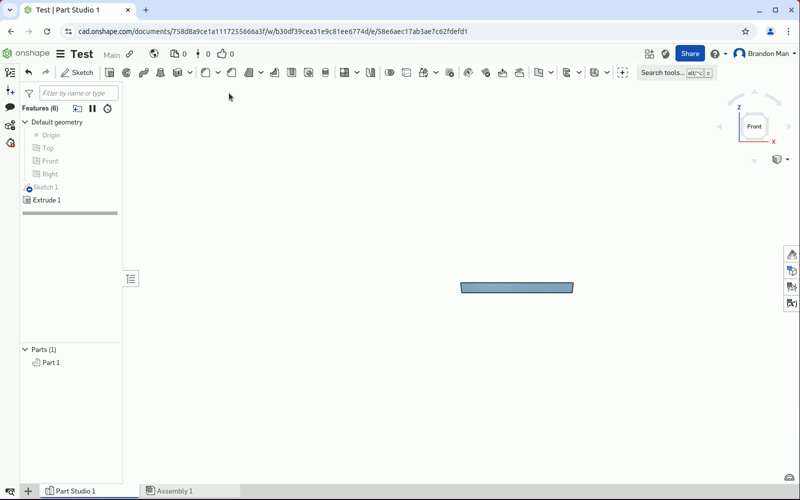
mouse_move(541, 75)
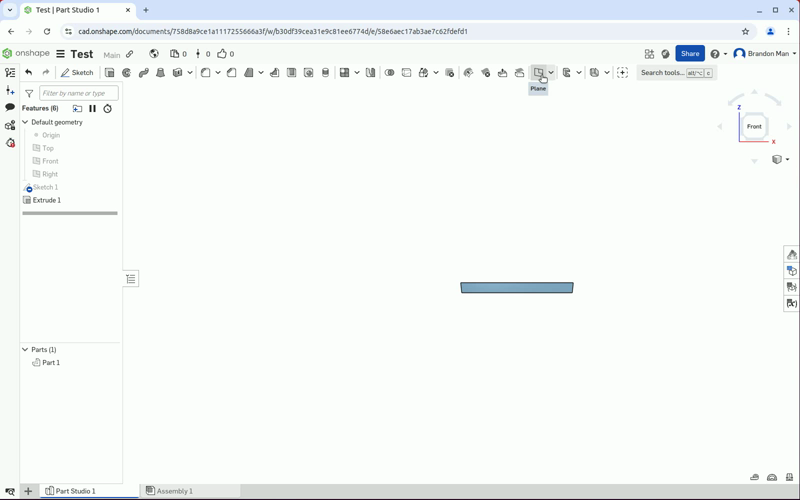
click(541, 75)
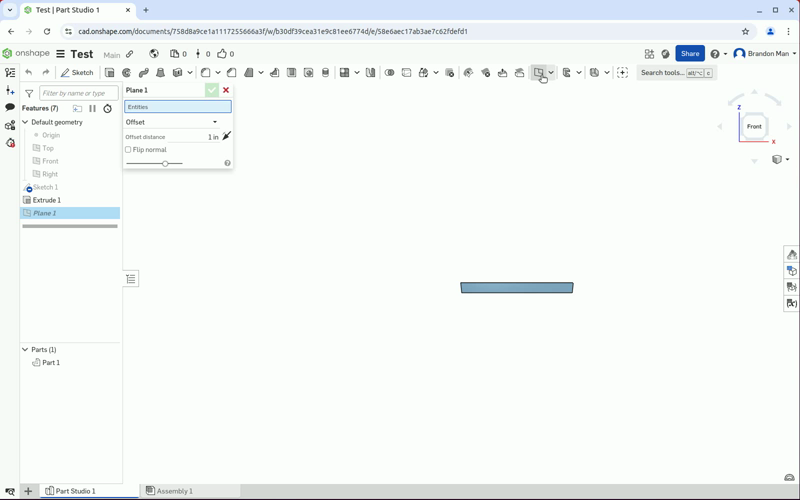
mouse_move(73, 163)
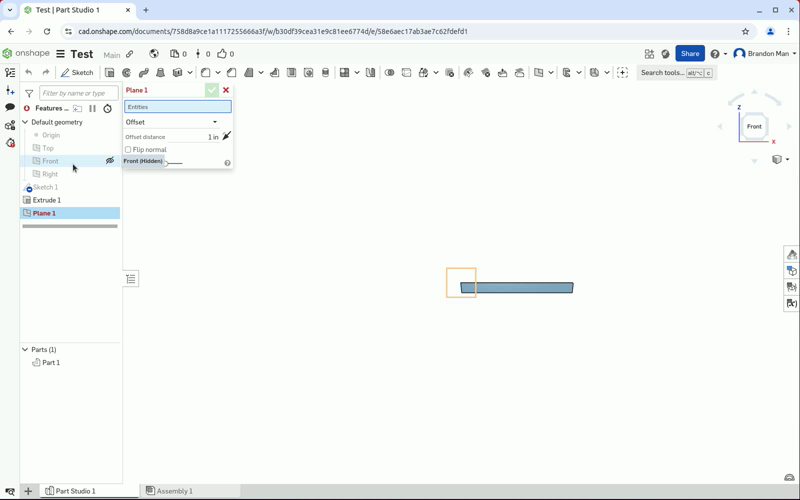
click(73, 163)
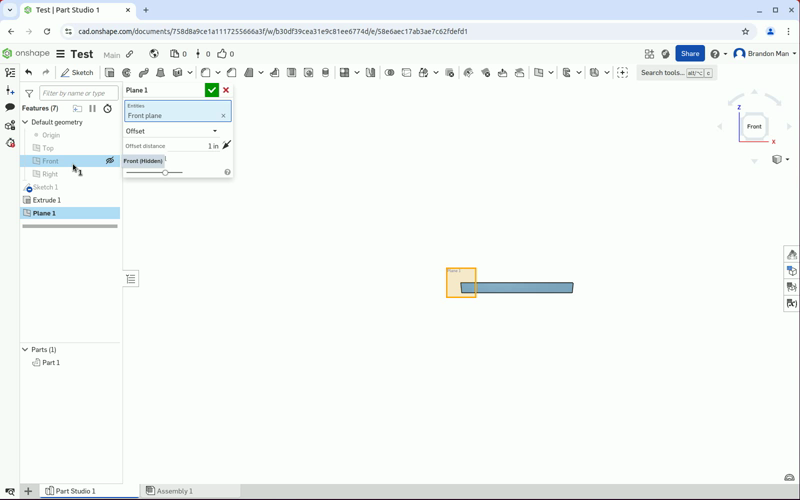
key(tab, 2)
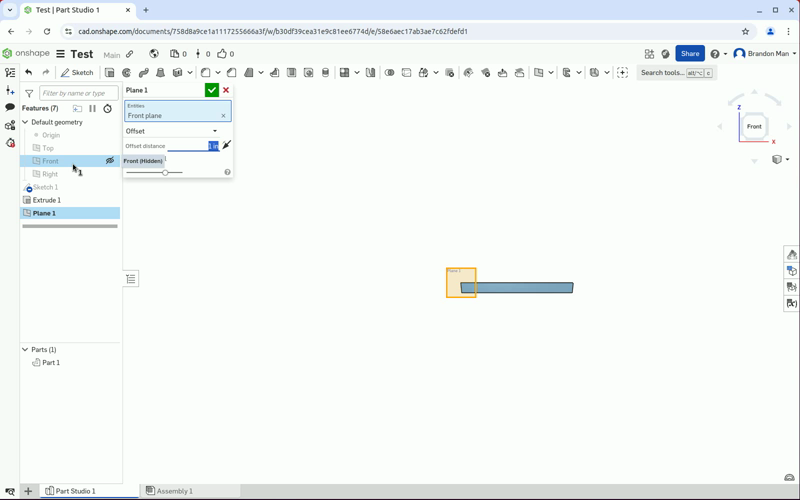
text(1.91)
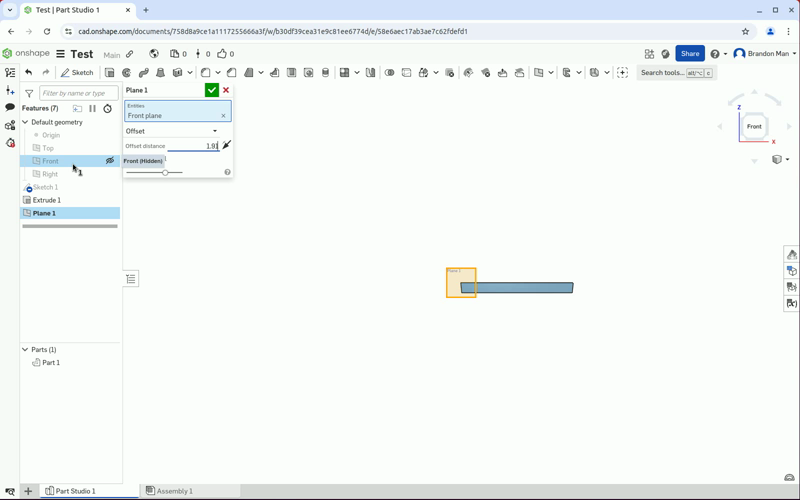
key(enter, 2)
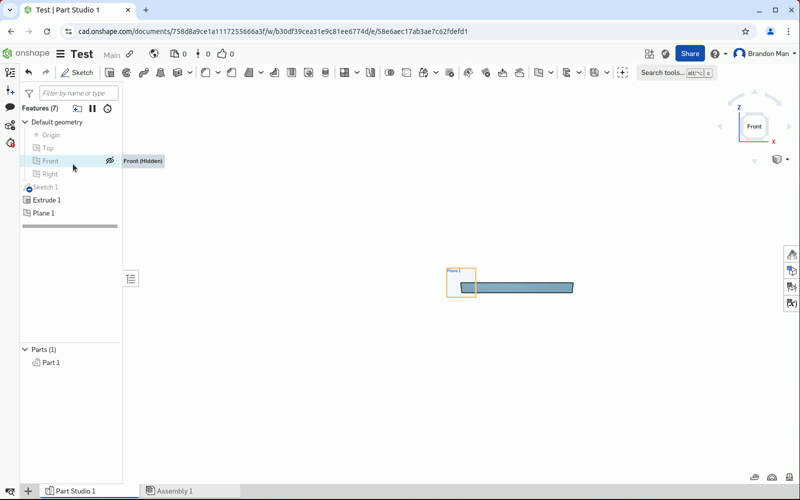
key(shift+s)
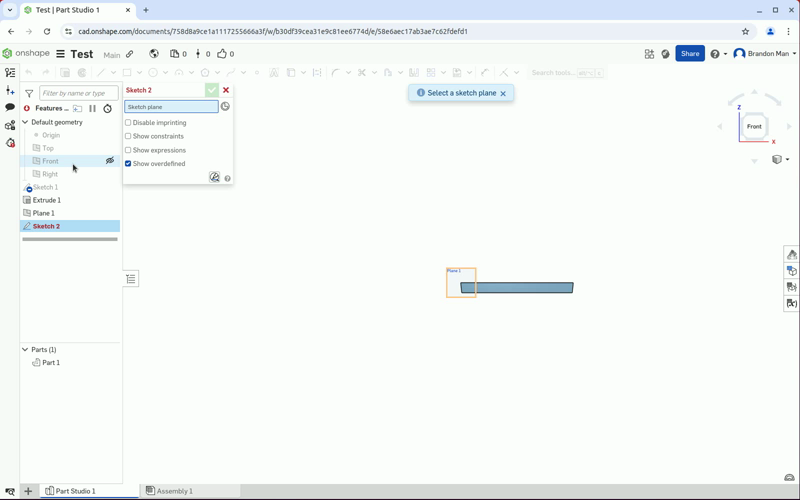
mouse_move(73, 215)
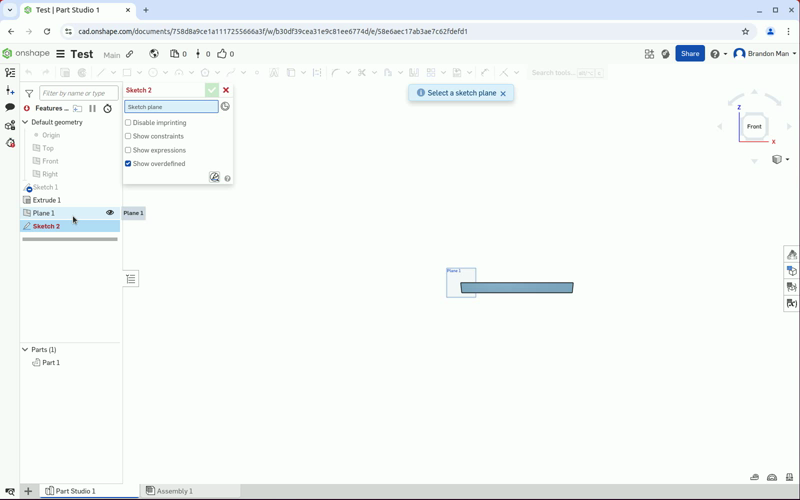
click(73, 215)
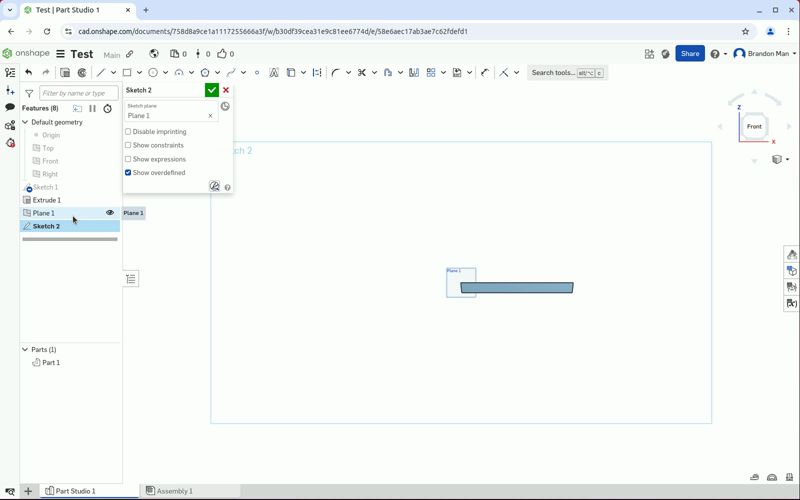
mouse_move(73, 352)
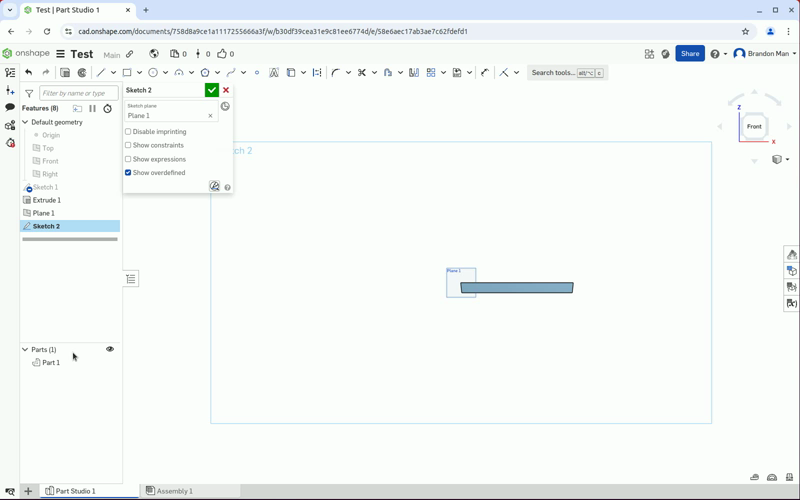
key(y)
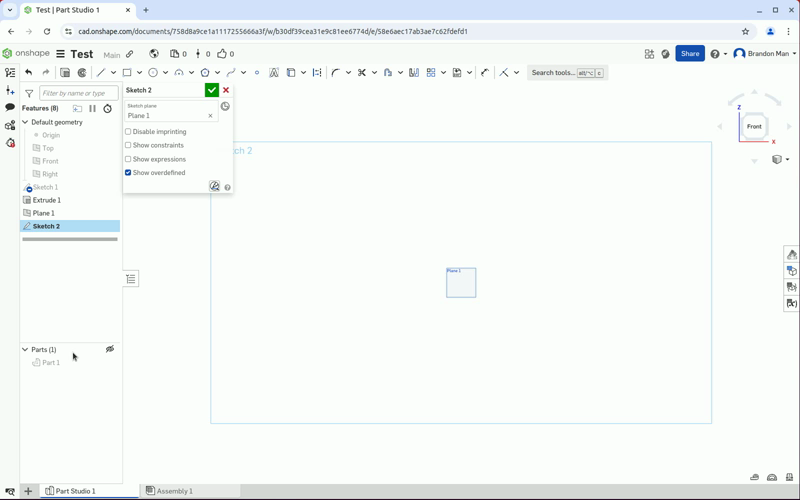
key(l)
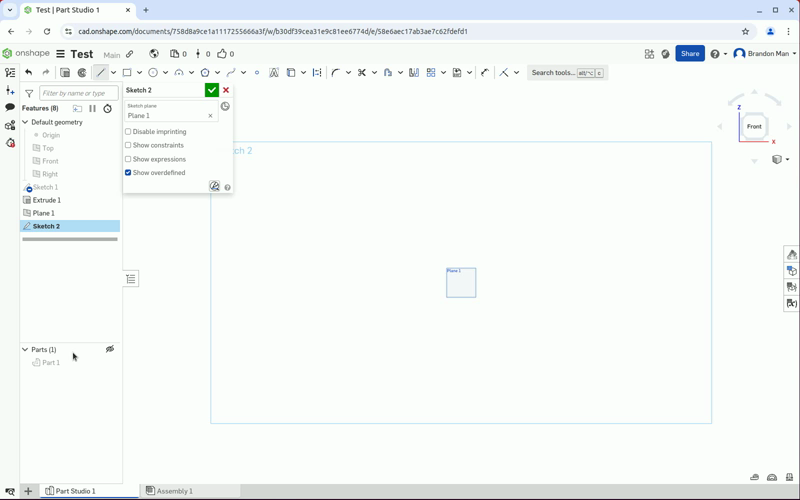
key_down(shift)
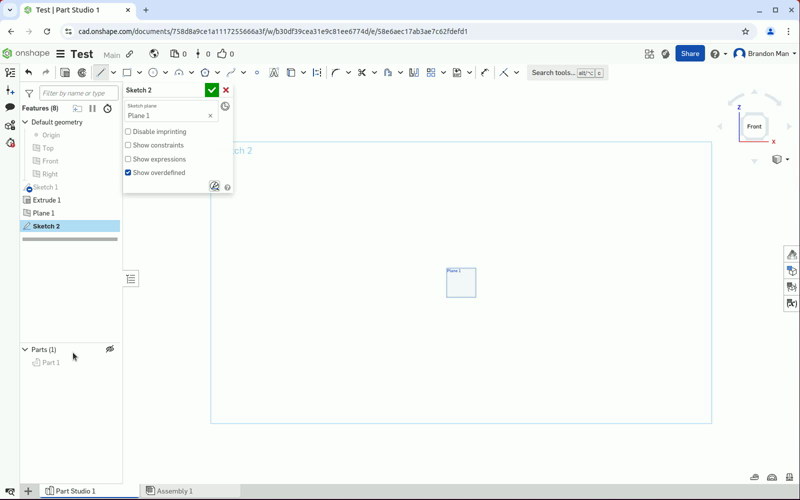
mouse_move(562, 292)
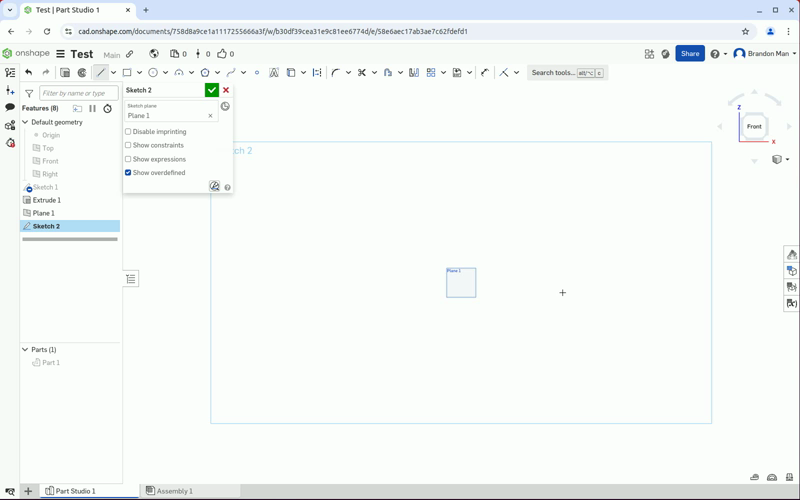
click(562, 292)
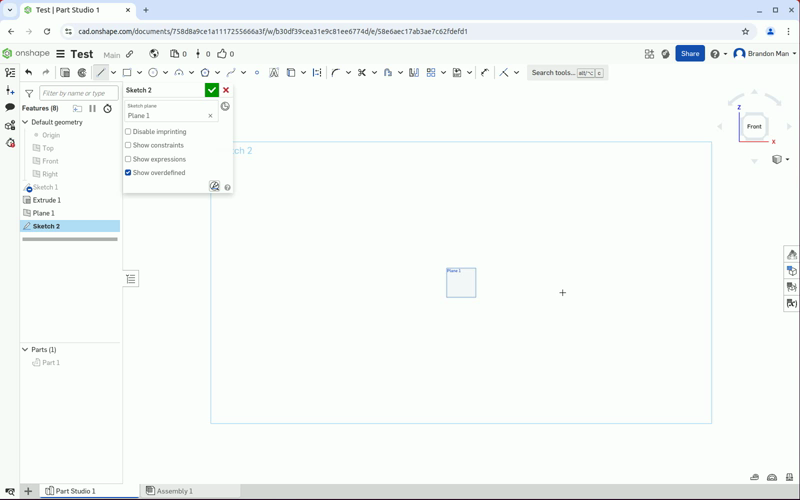
key_up(shift)
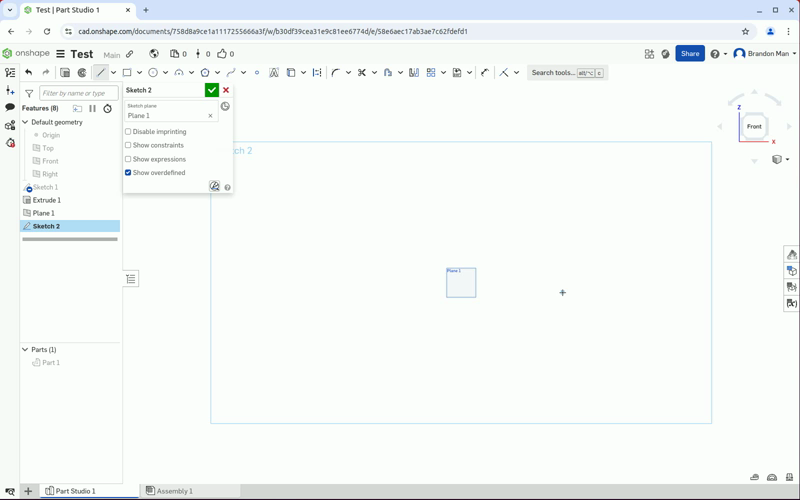
key_down(shift)
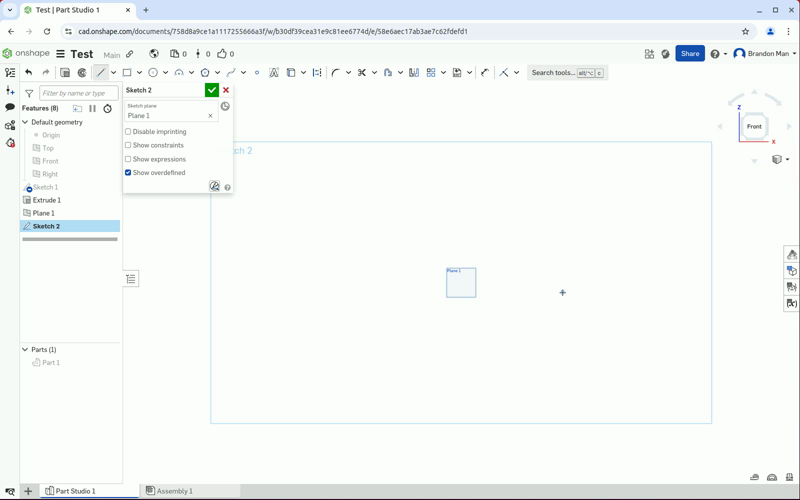
mouse_move(589, 292)
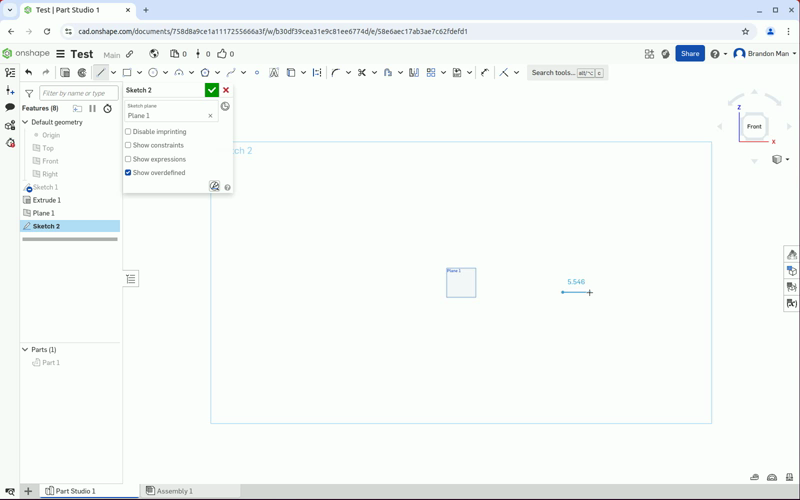
mouse_move(573, 292)
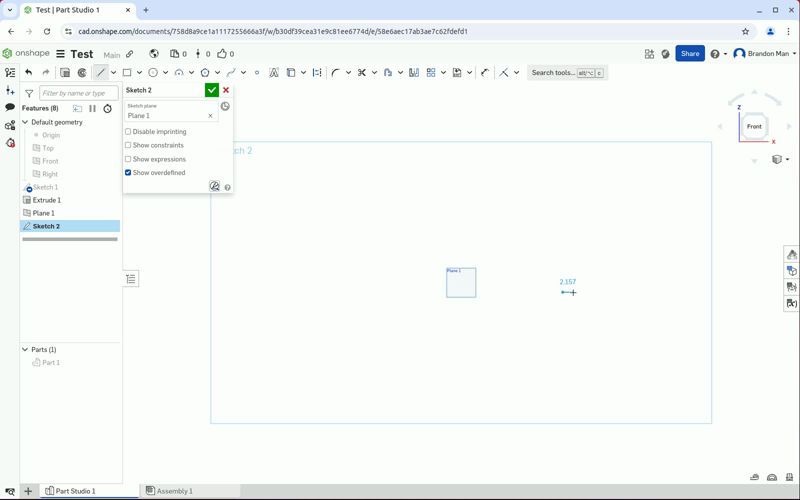
click(573, 292)
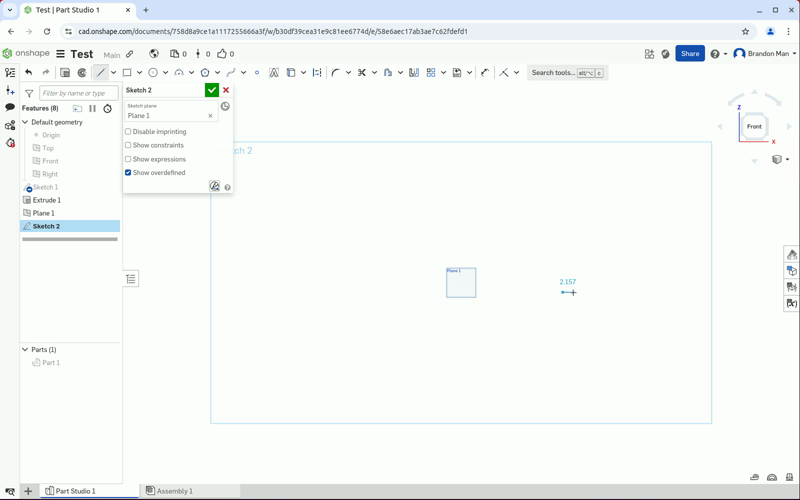
key_up(shift)
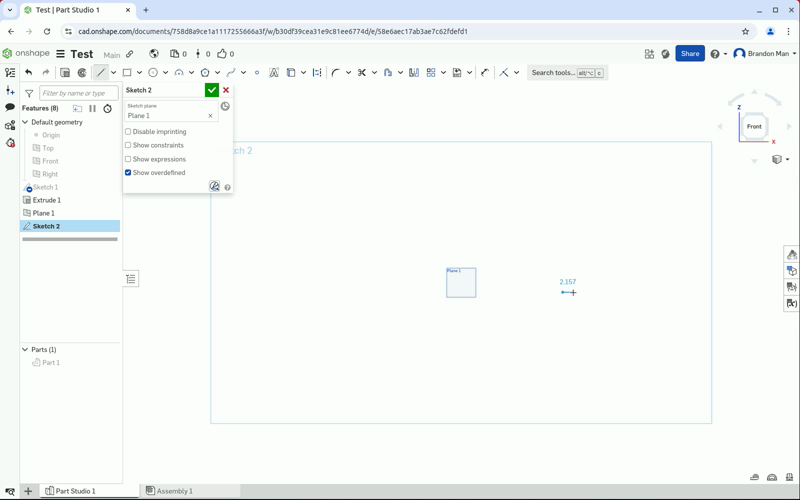
key_down(shift)
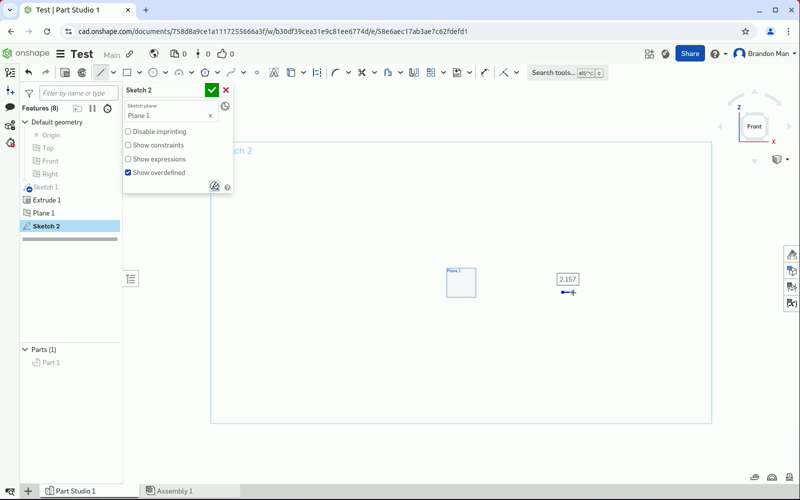
mouse_move(589, 292)
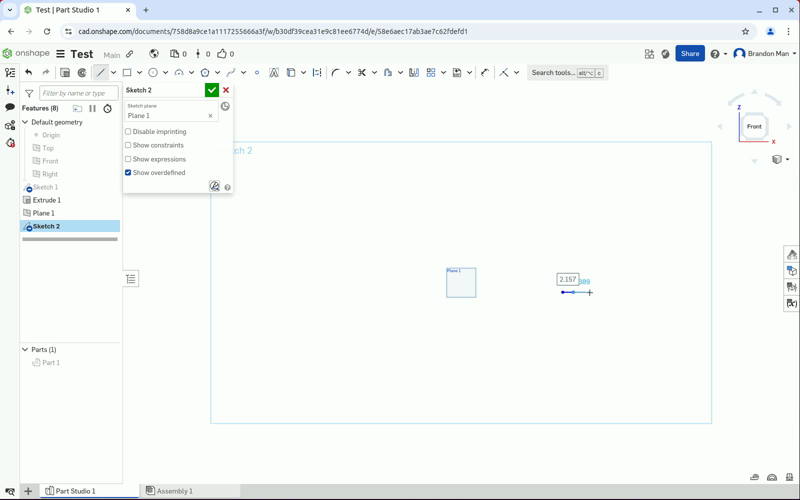
mouse_move(574, 281)
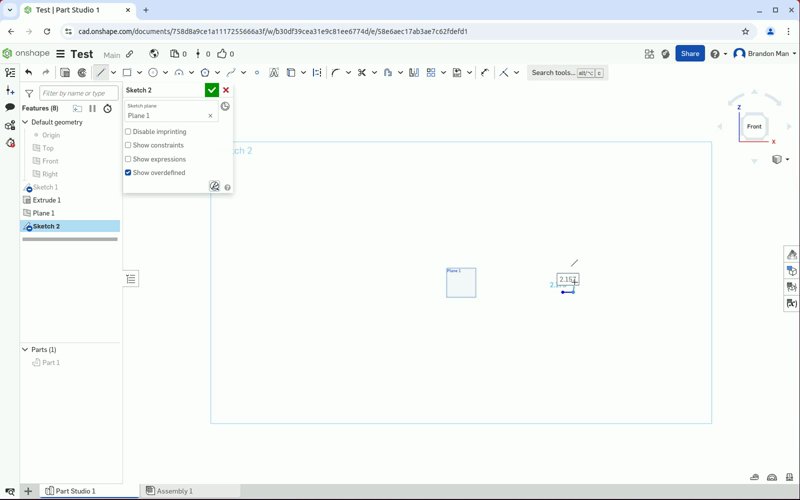
click(574, 281)
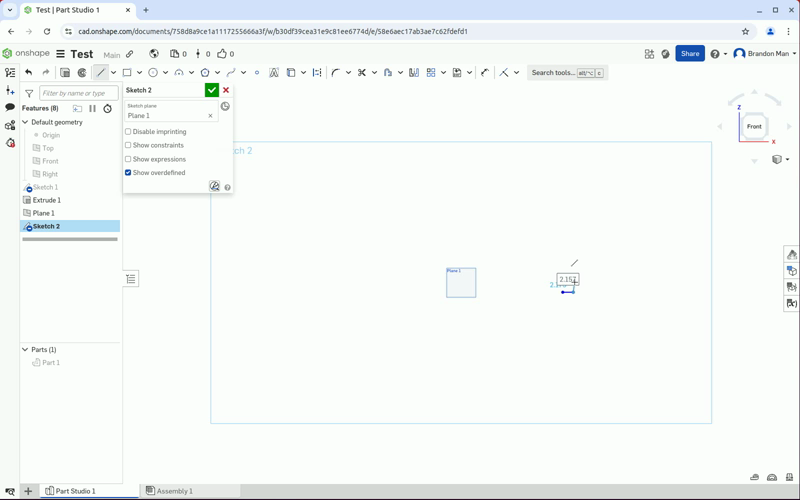
key_up(shift)
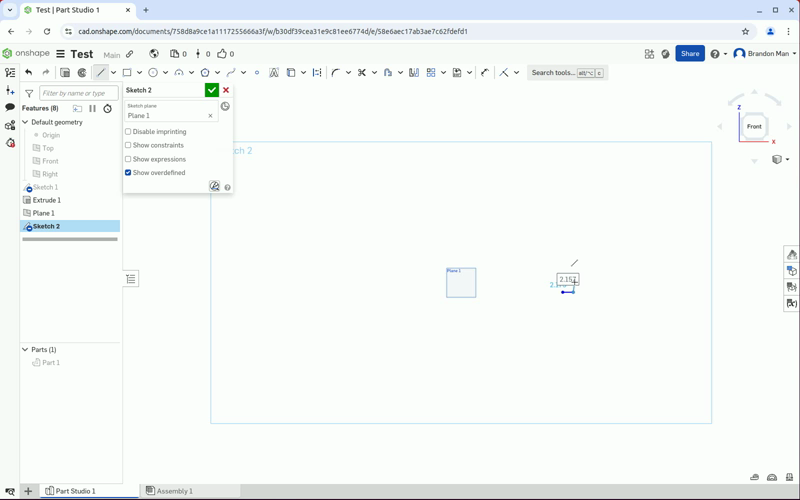
key_down(shift)
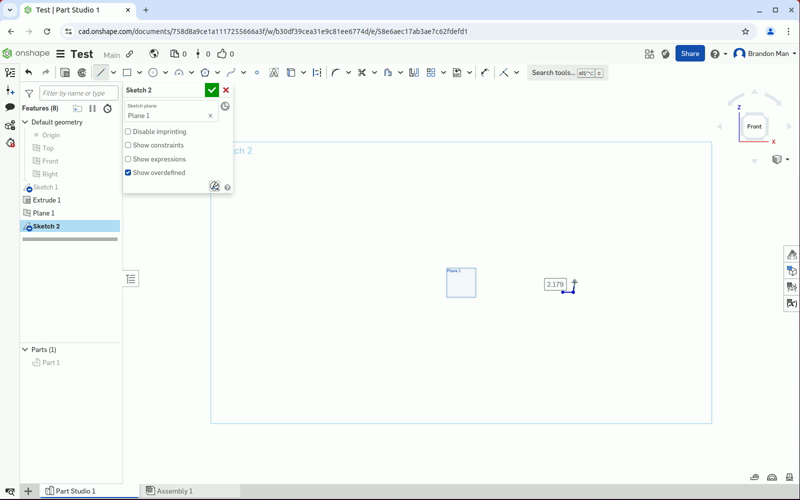
mouse_move(589, 281)
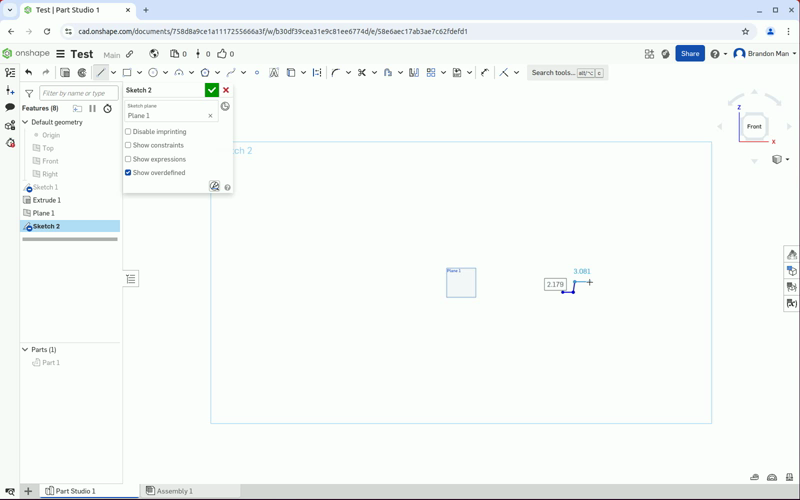
mouse_move(563, 281)
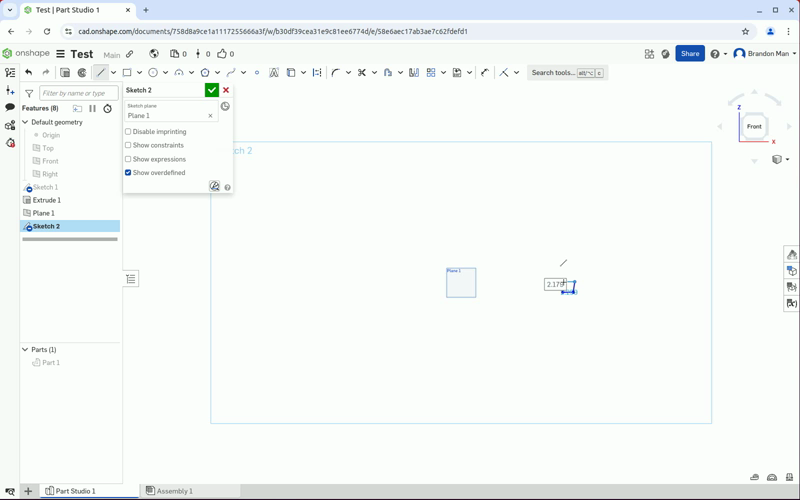
click(563, 281)
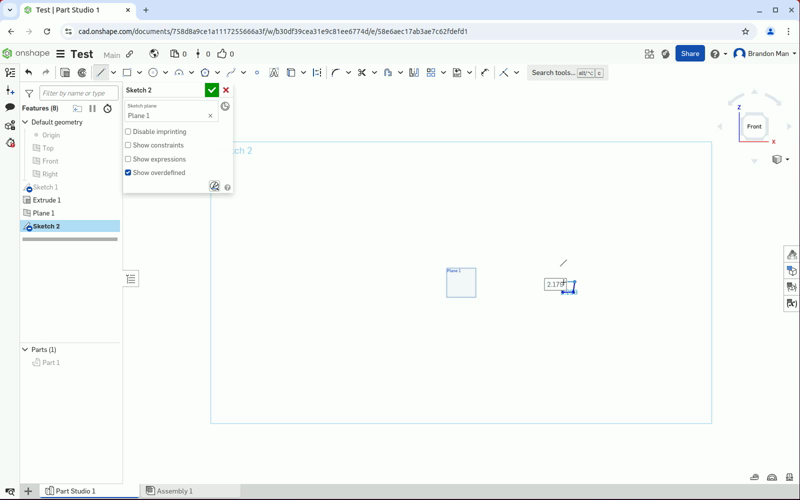
key_up(shift)
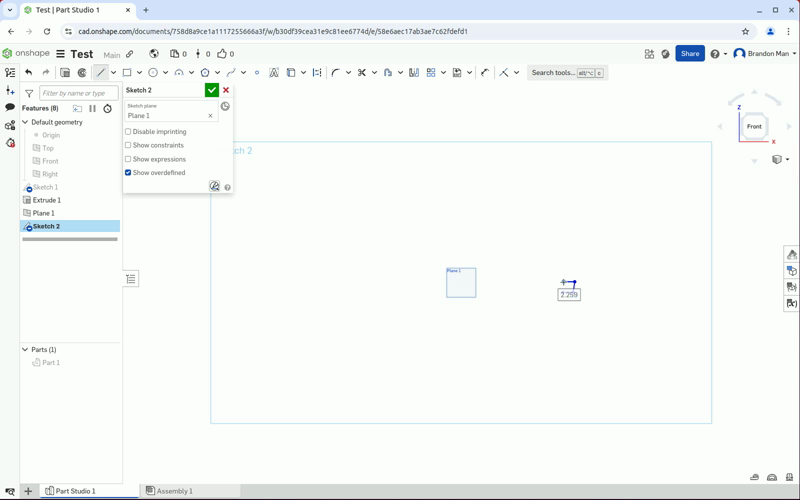
mouse_move(589, 281)
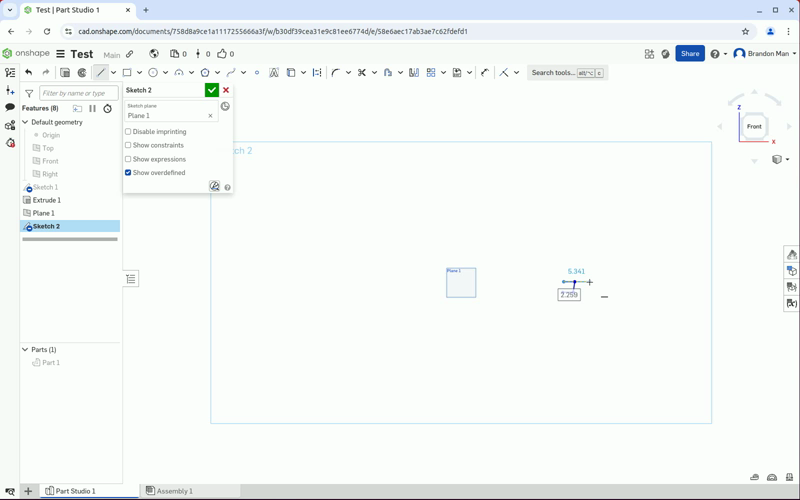
key_down(shift)
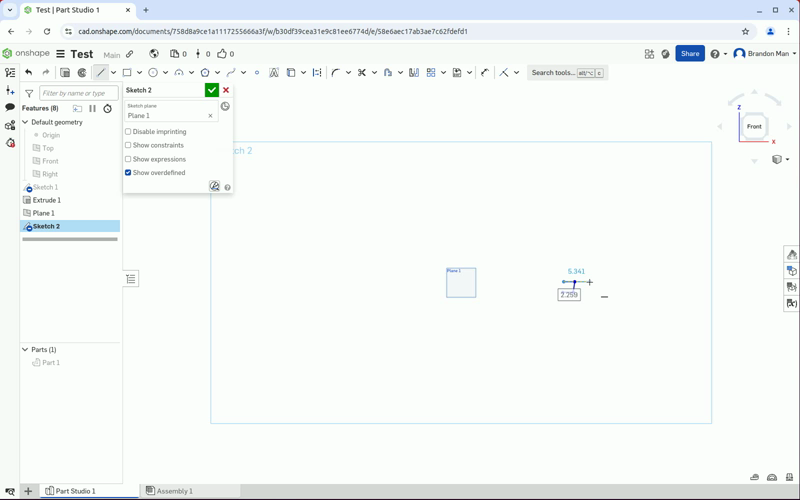
mouse_move(562, 292)
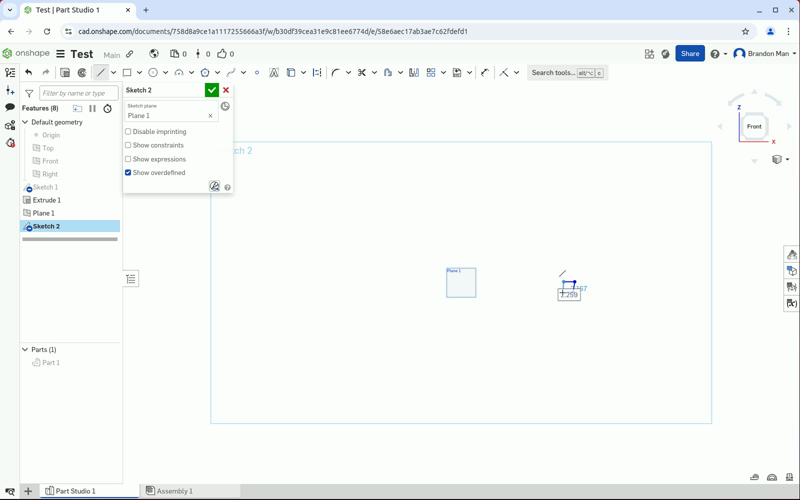
key_up(shift)
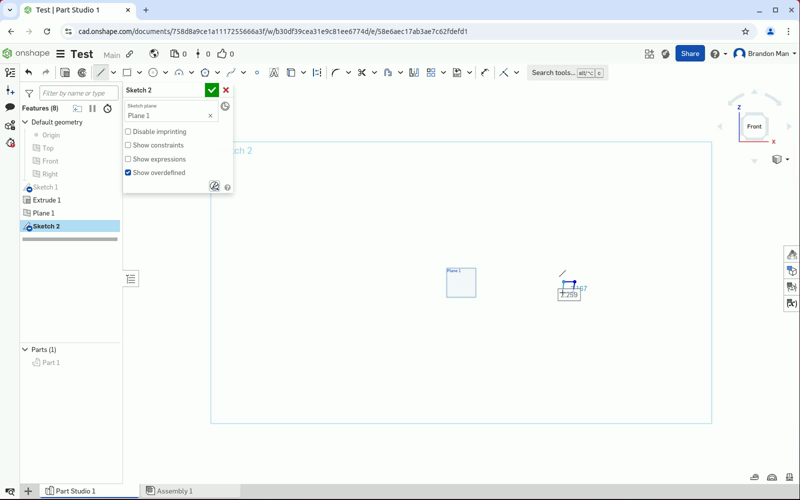
click(562, 292)
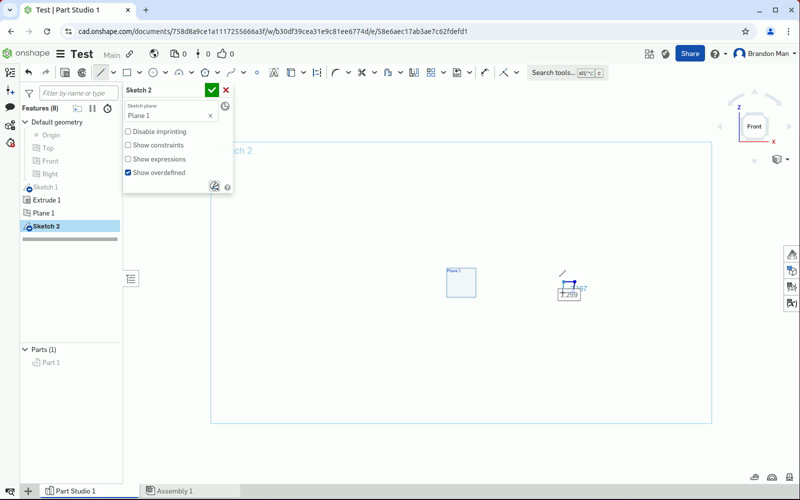
key(esc)
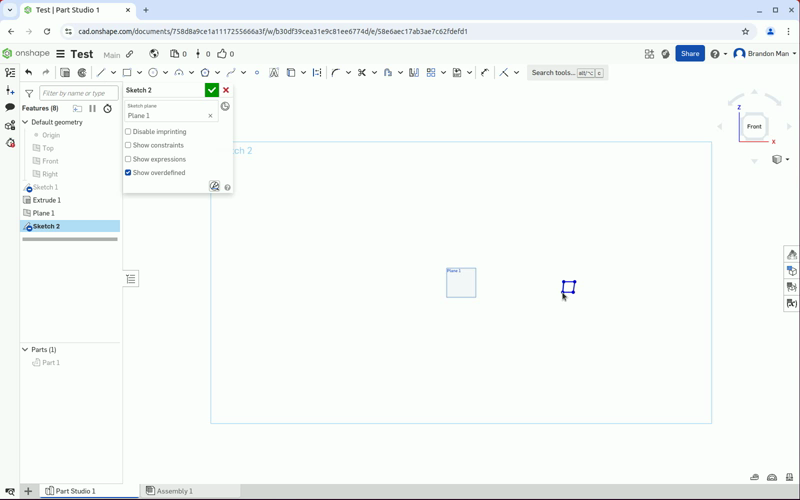
mouse_move(570, 291)
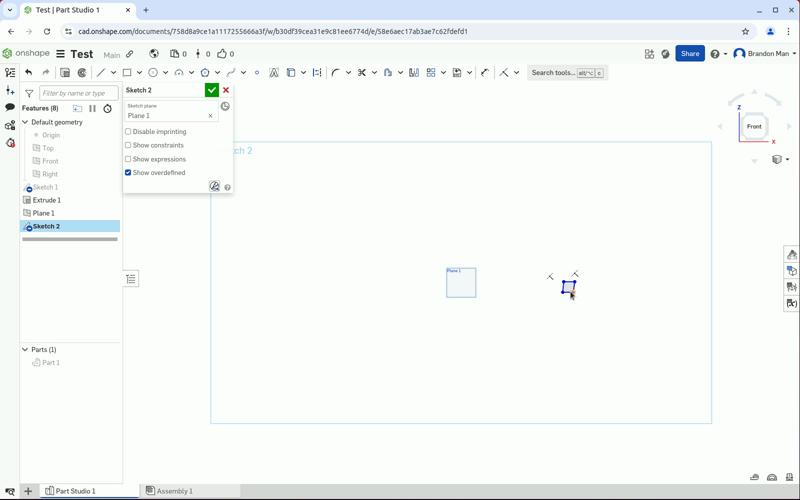
scroll(6)
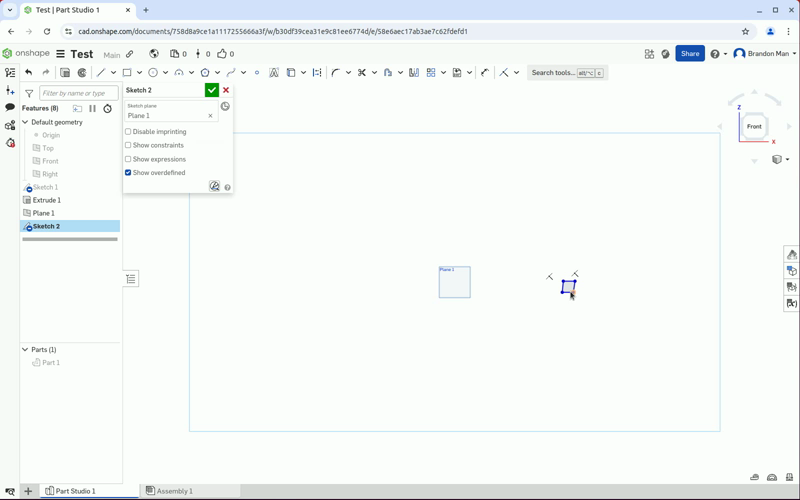
scroll(6)
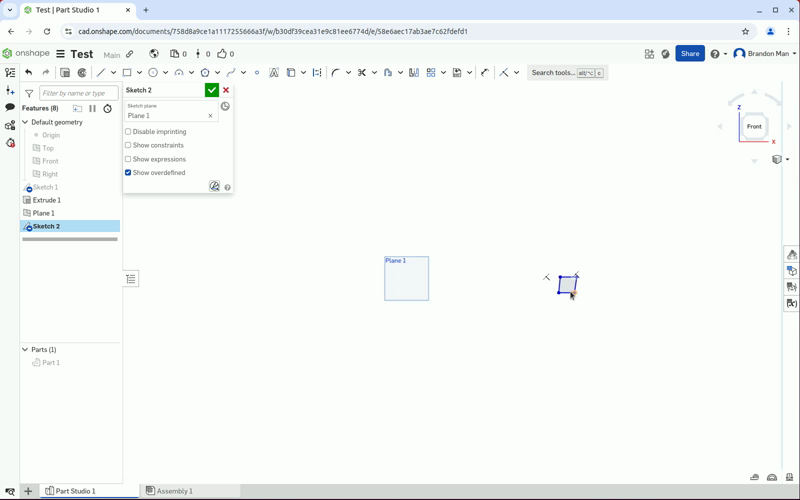
scroll(6)
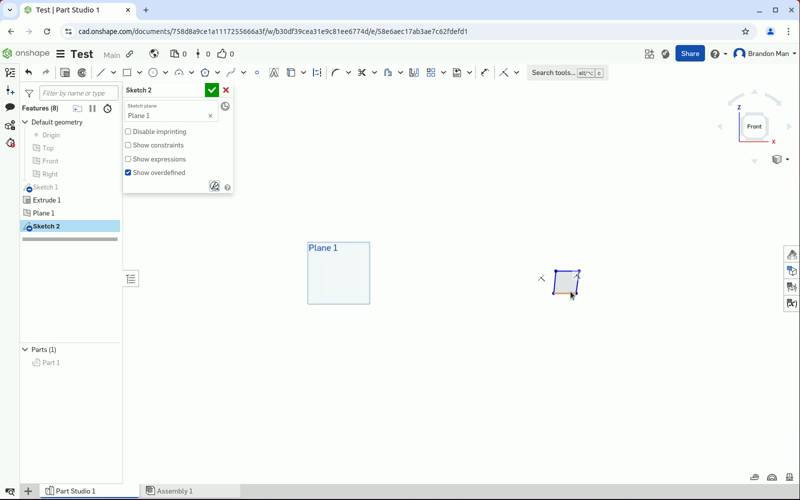
scroll(6)
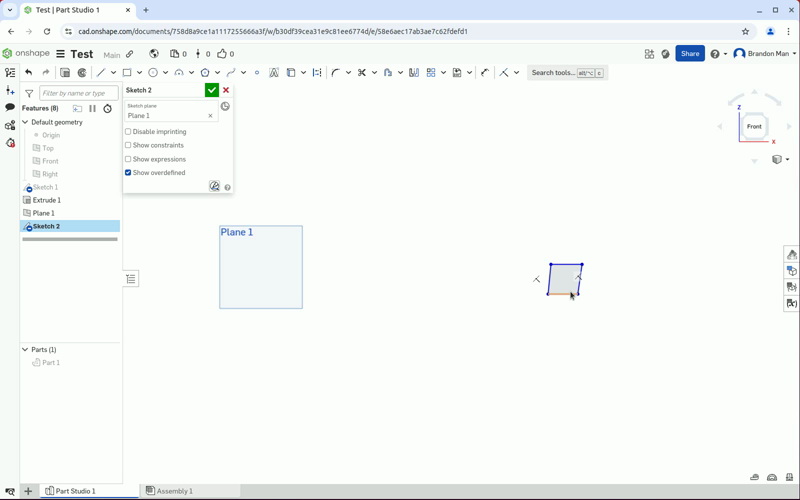
scroll(6)
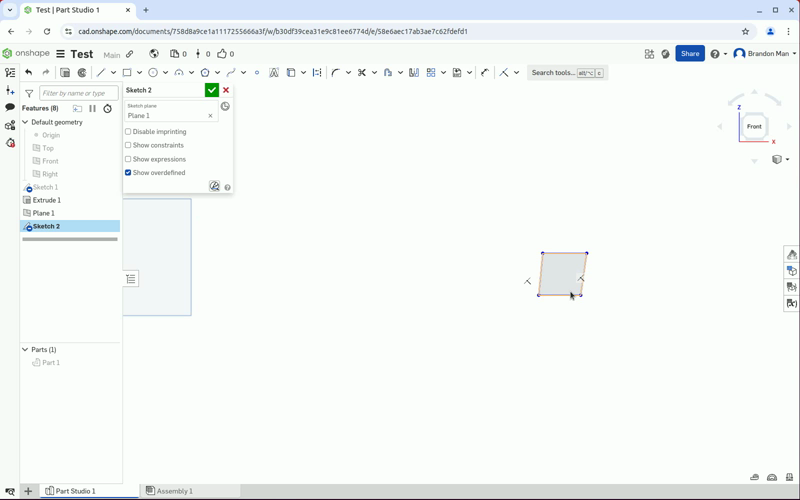
scroll(6)
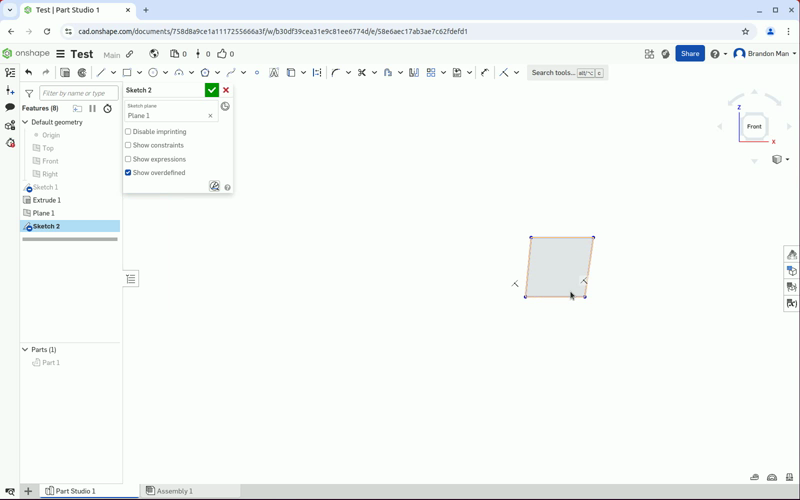
scroll(6)
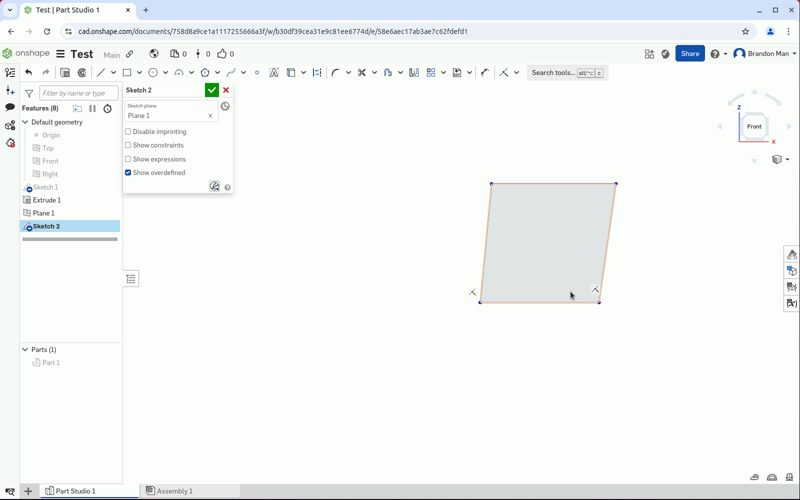
click(570, 291)
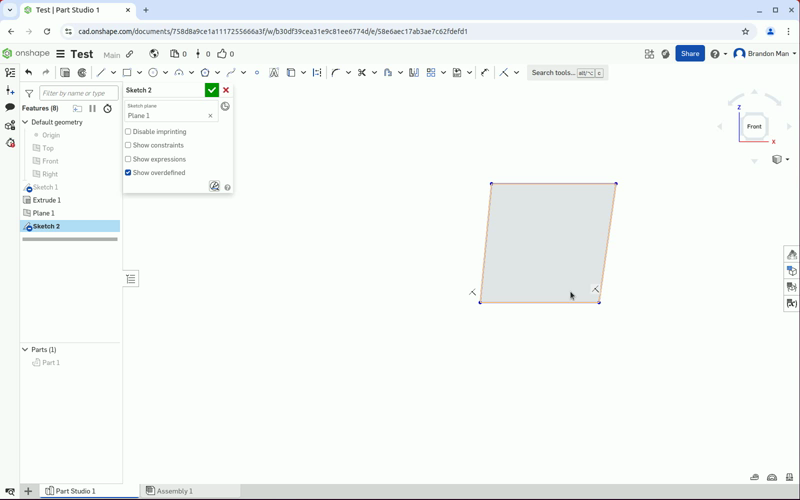
scroll(-6)
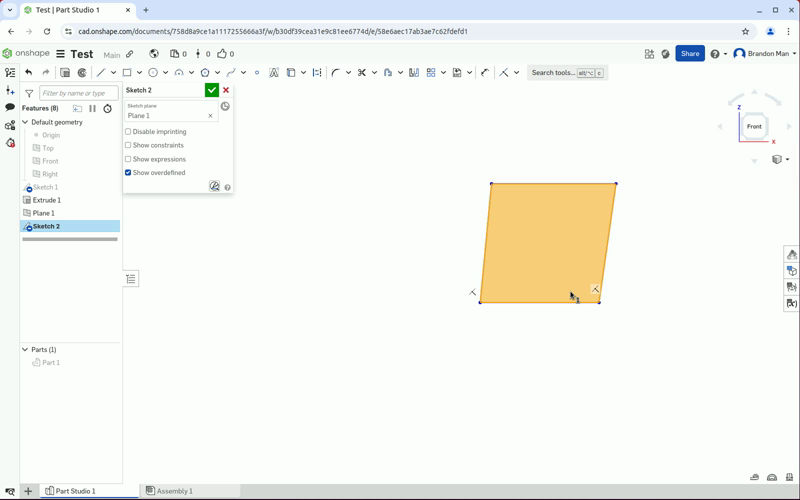
scroll(-6)
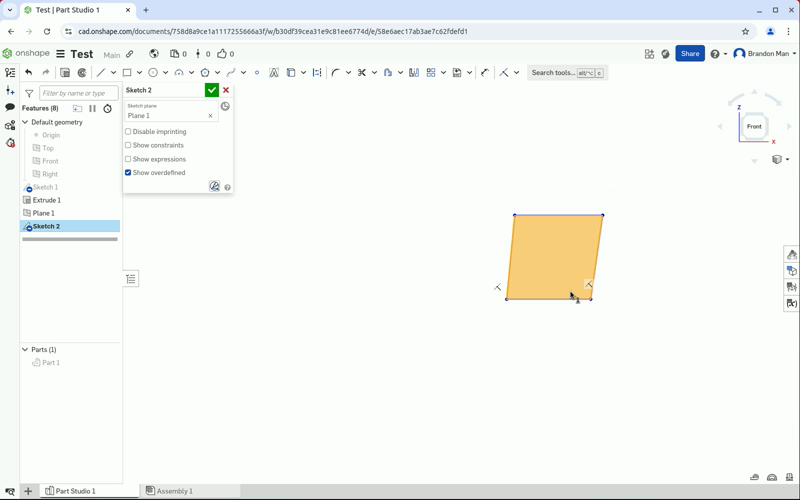
scroll(-6)
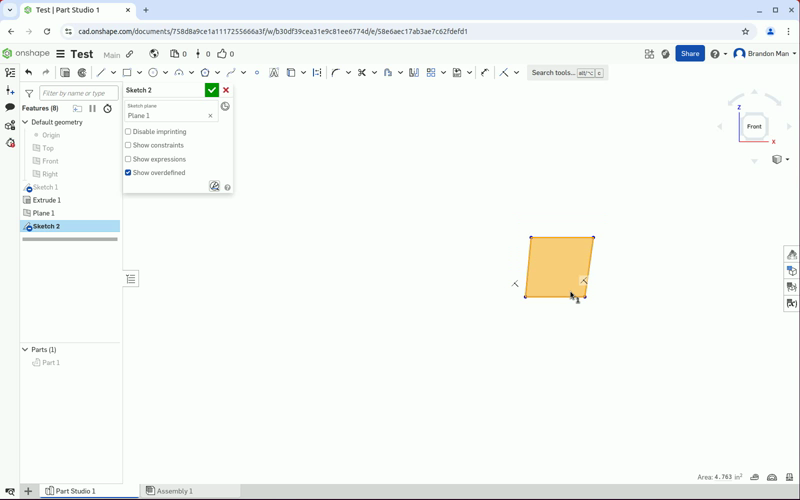
scroll(-6)
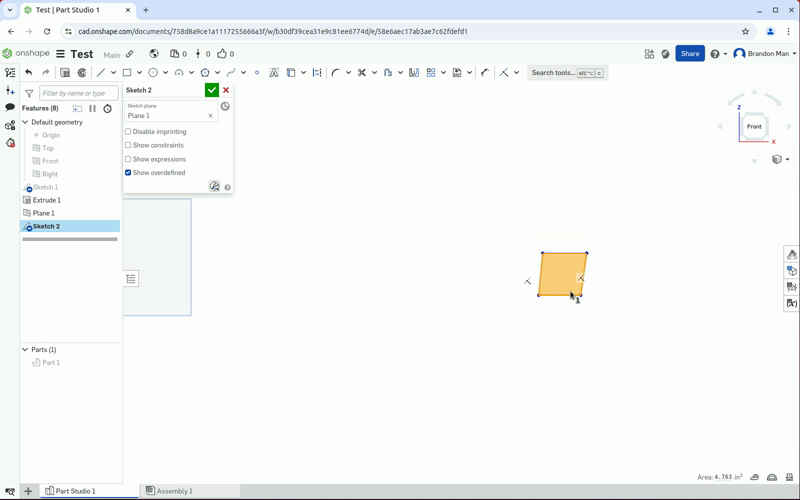
scroll(-6)
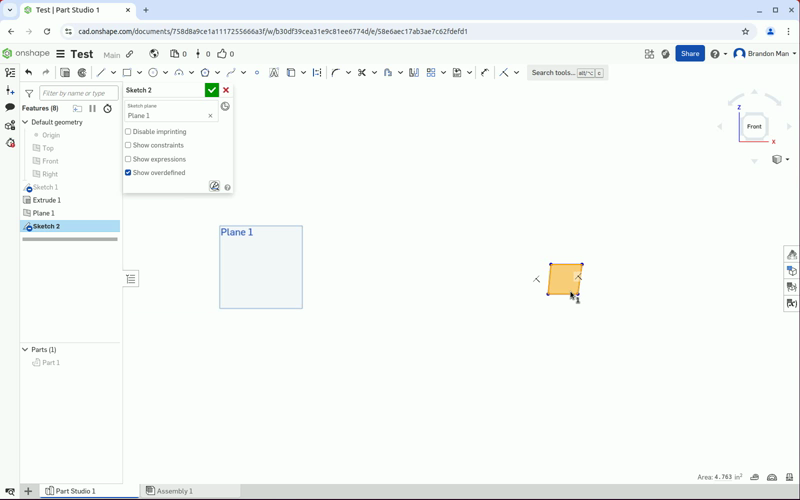
scroll(-6)
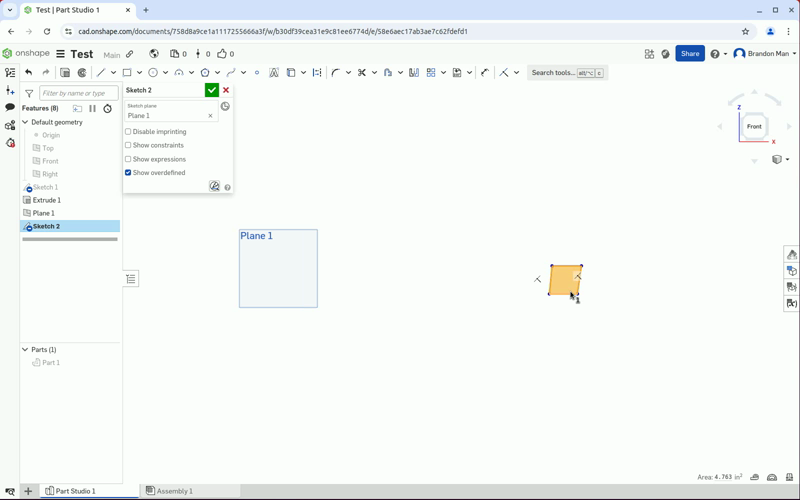
scroll(-6)
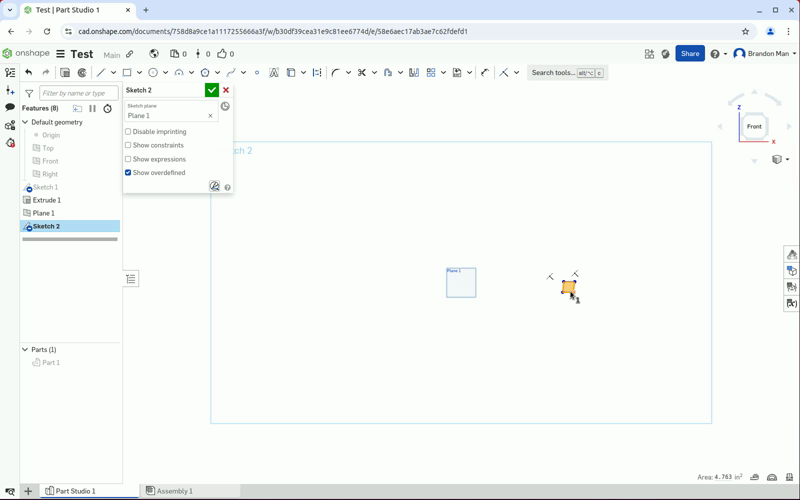
mouse_move(73, 352)
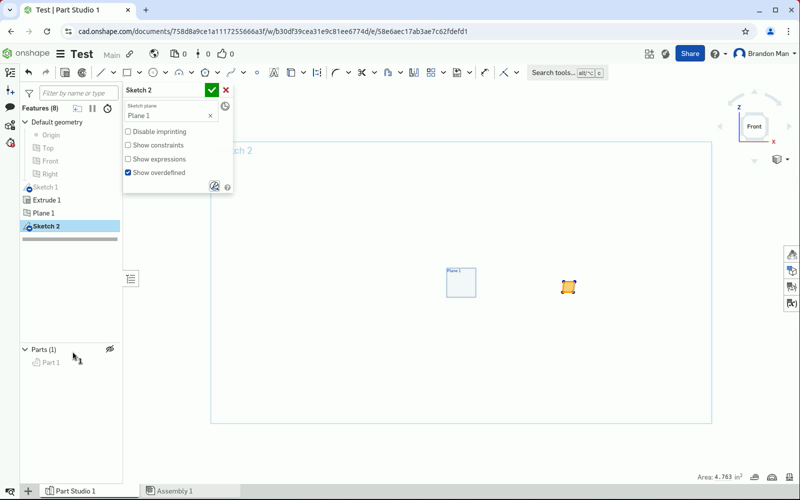
key(shift+y)
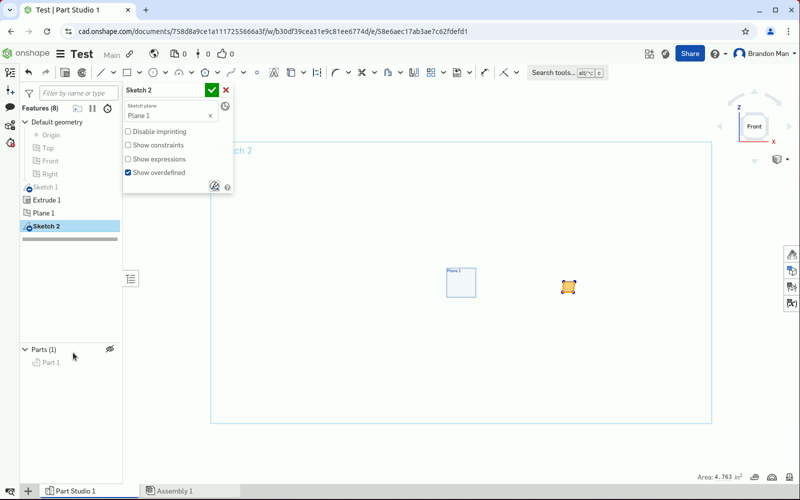
key(shift+e)
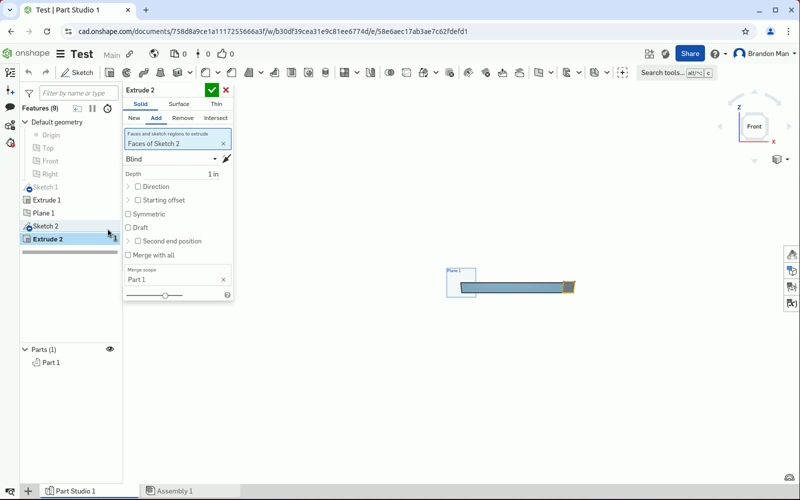
mouse_move(143, 106)
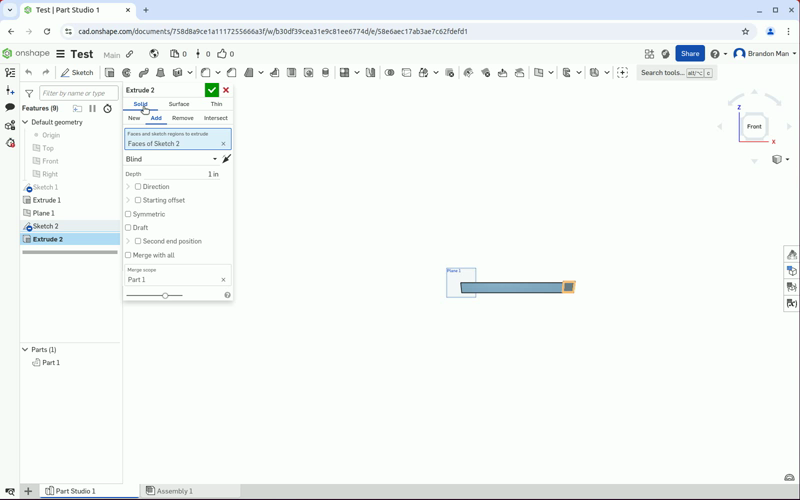
click(143, 106)
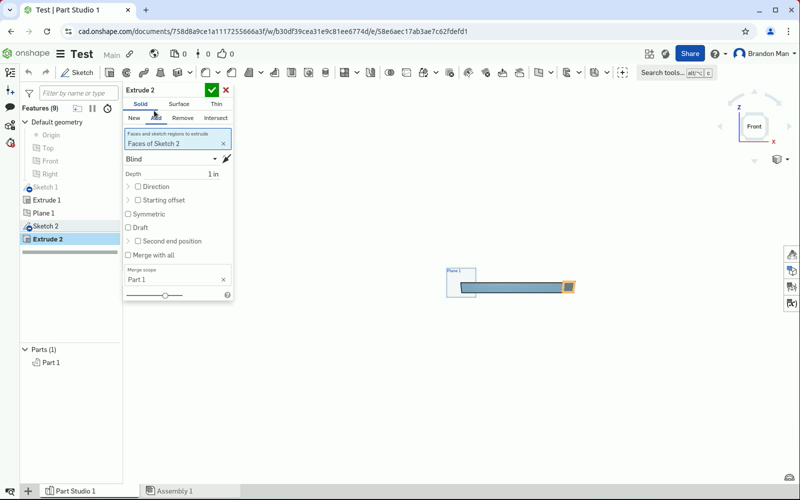
mouse_move(186, 120)
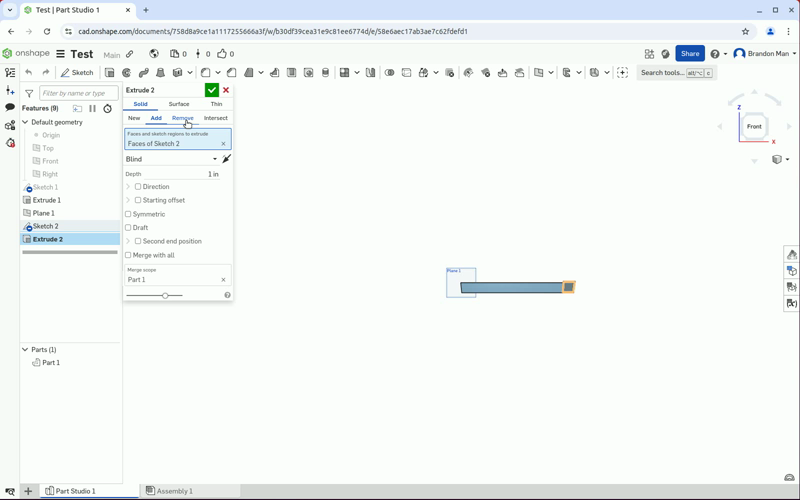
click(186, 120)
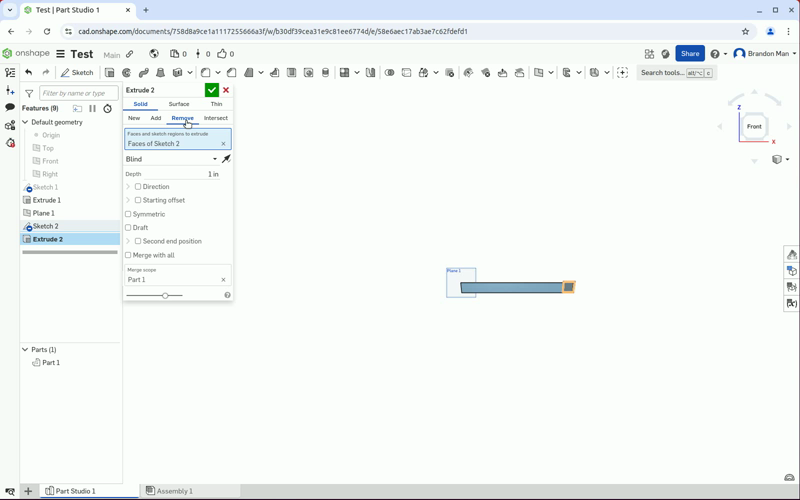
key(tab, 4)
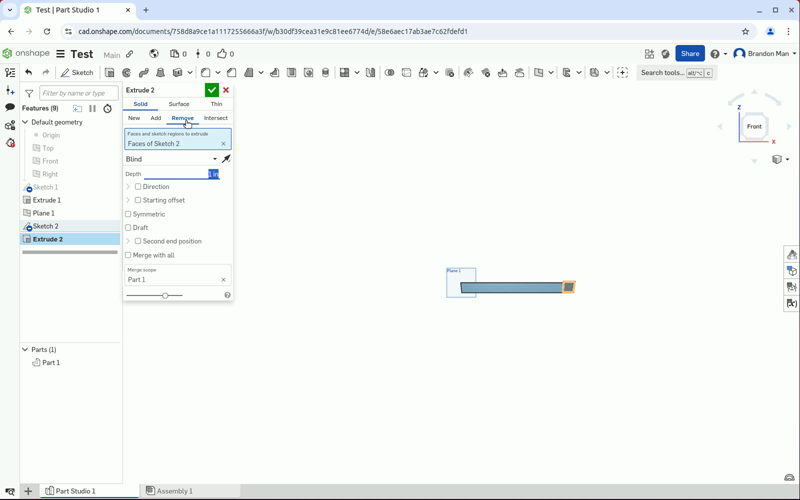
text(0.963)
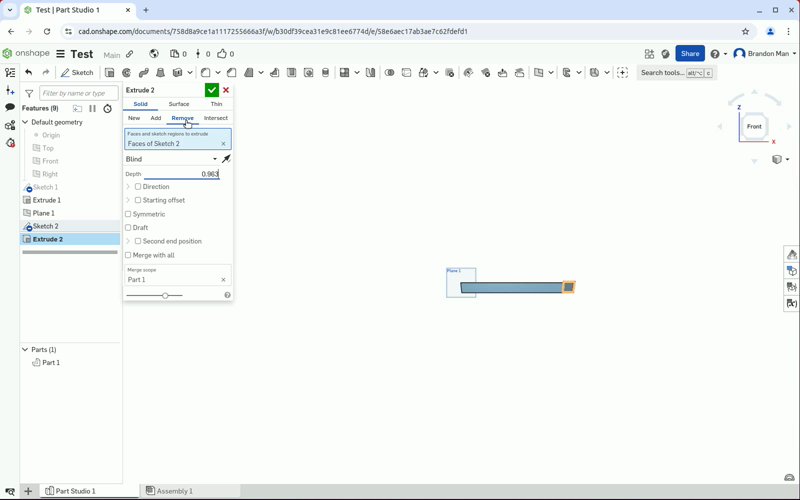
key(tab, 6)
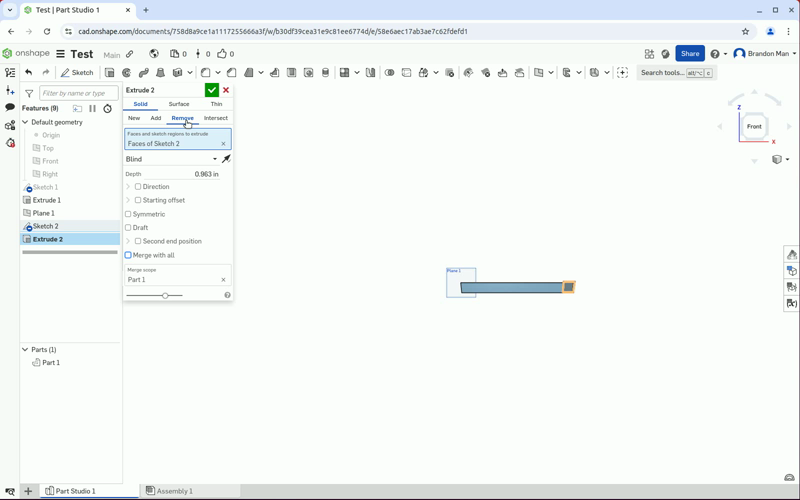
key(space)
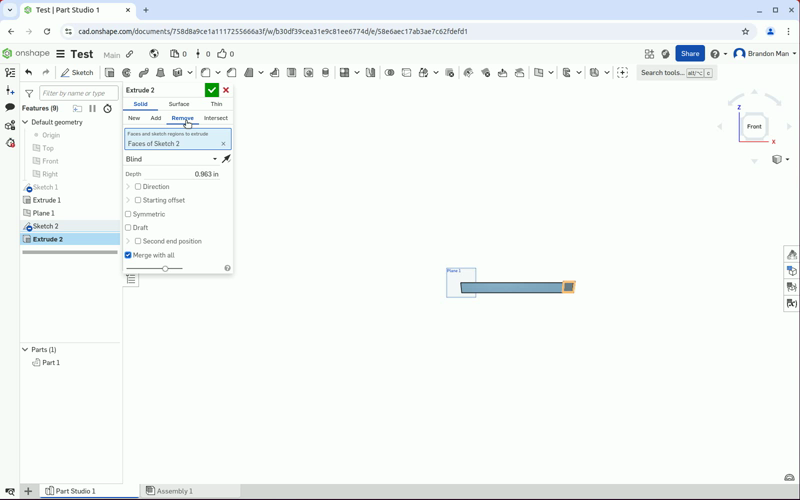
key(enter)
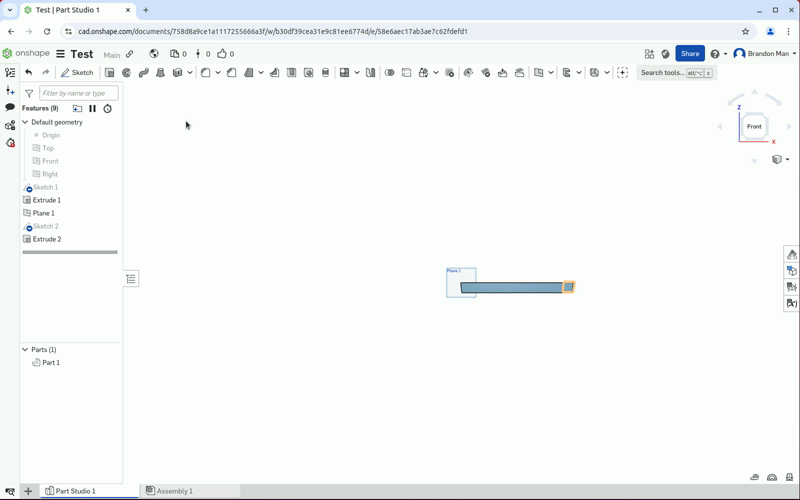
key(shift+h)
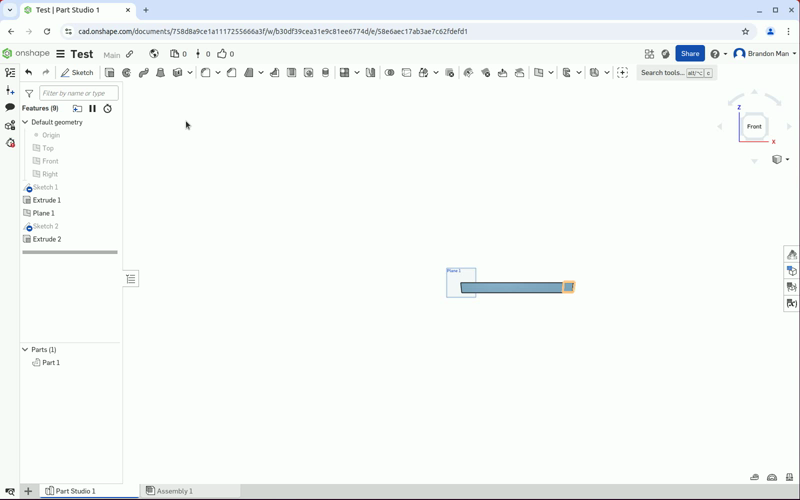
key(shift+h)
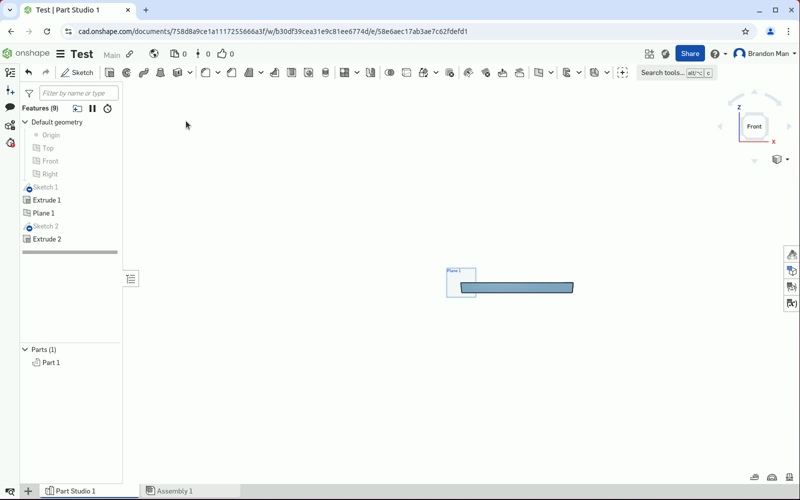
mouse_move(73, 189)
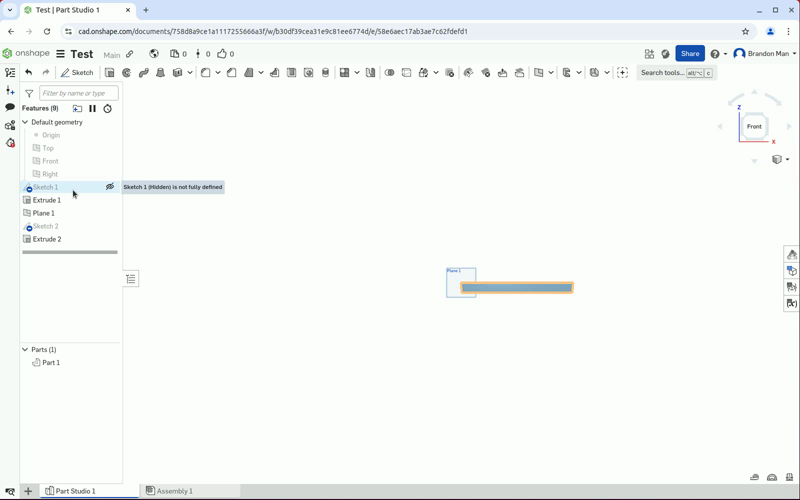
click(73, 189)
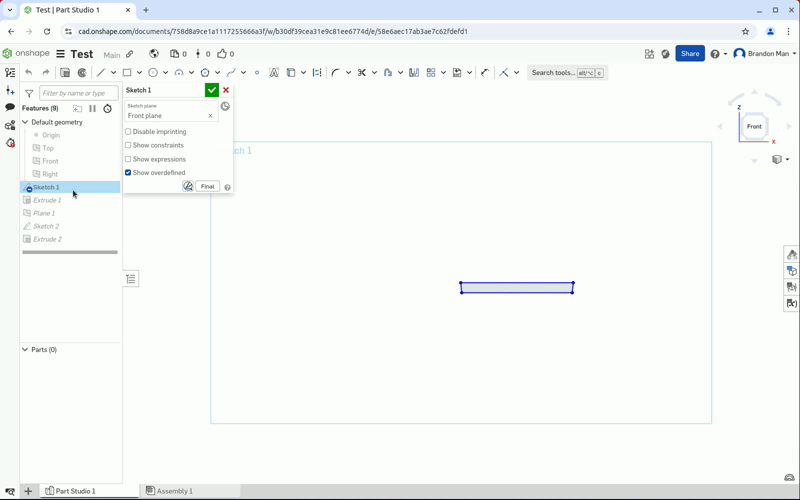
mouse_move(229, 92)
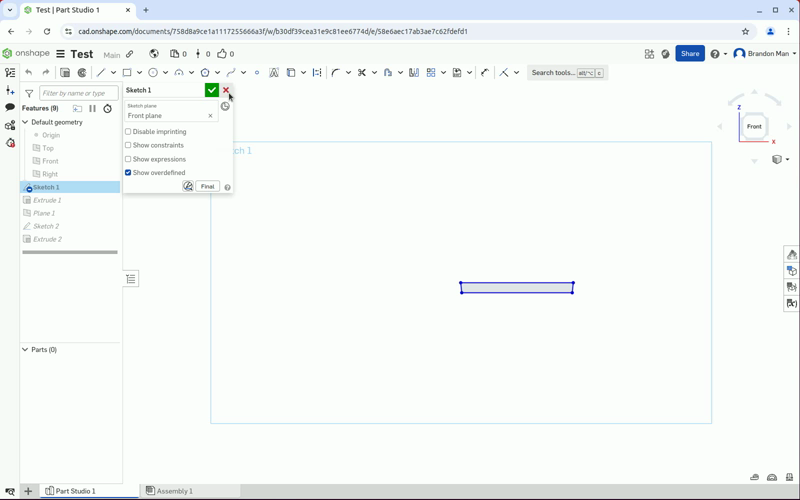
click(229, 92)
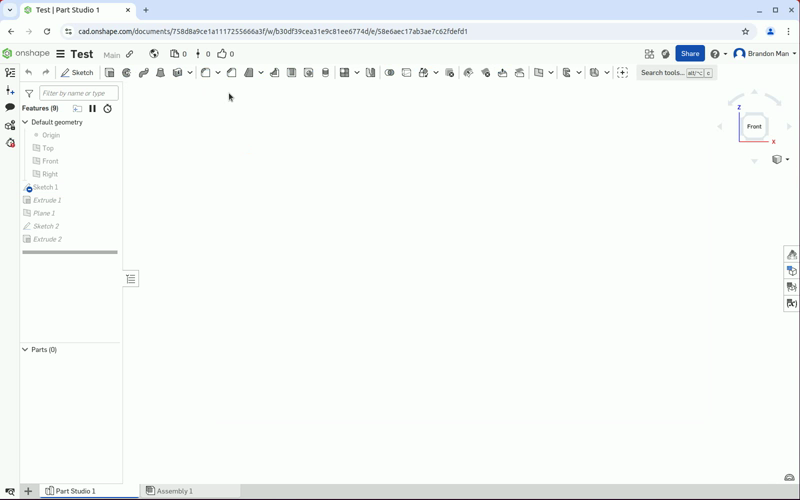
key(shift+s)
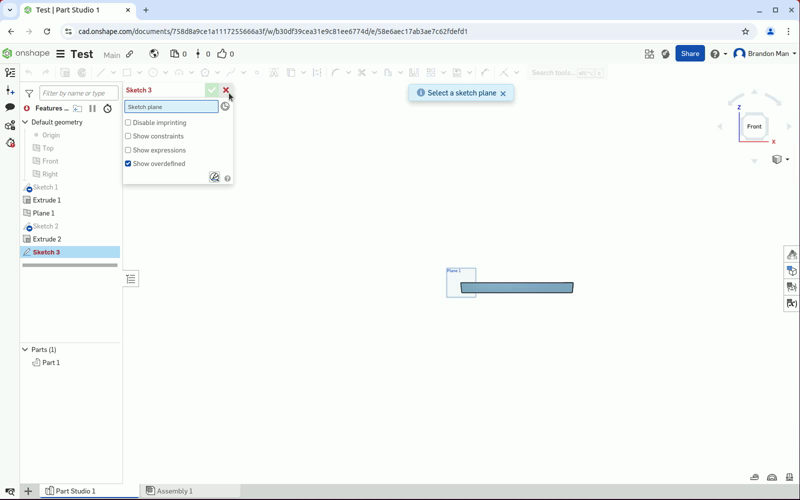
mouse_move(73, 215)
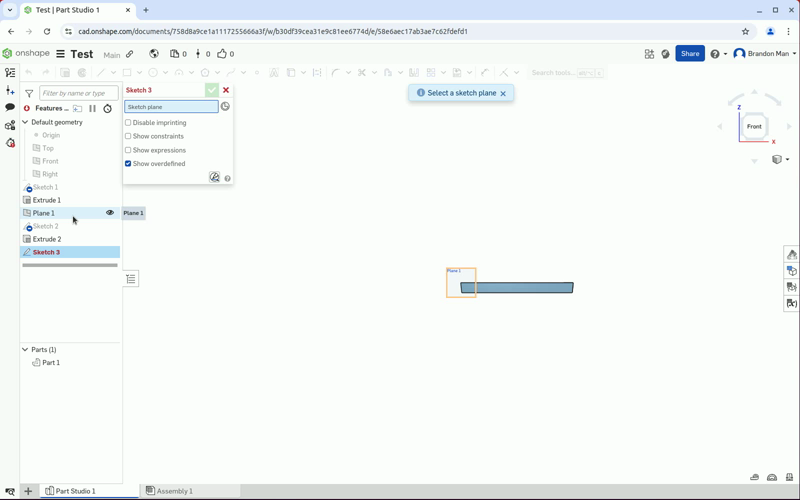
click(73, 215)
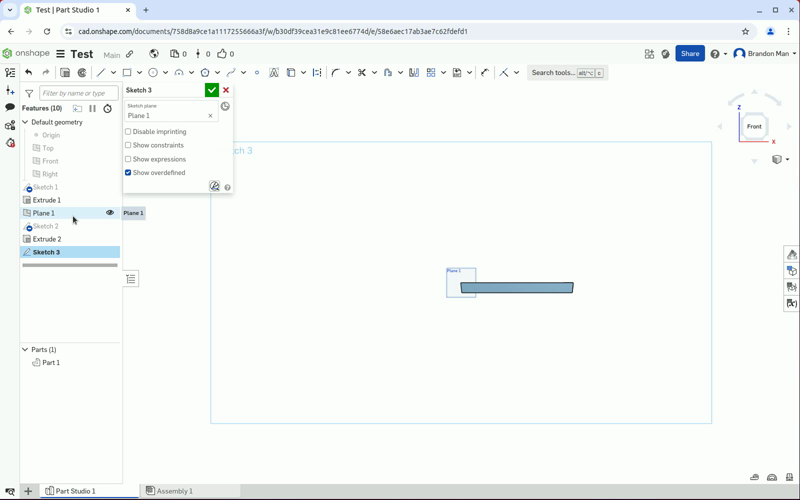
mouse_move(73, 352)
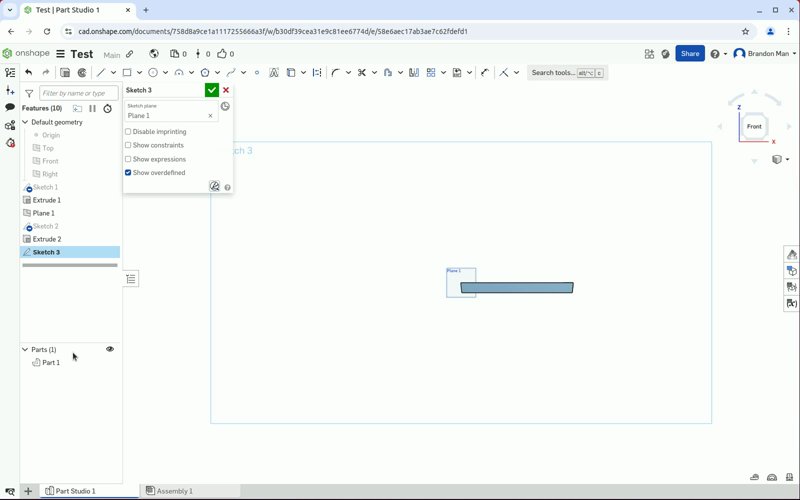
key(y)
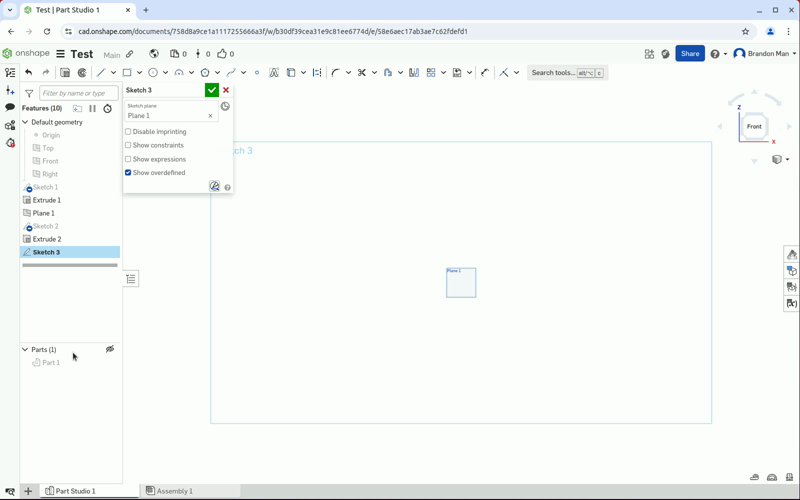
key(l)
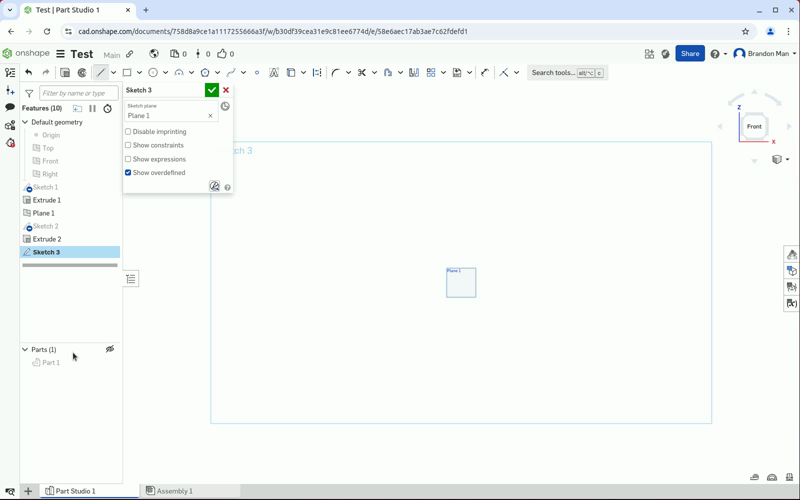
key_down(shift)
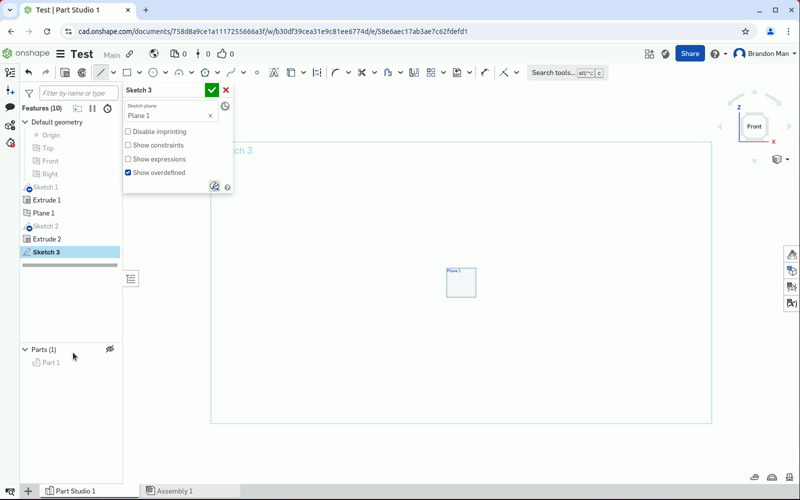
mouse_move(460, 282)
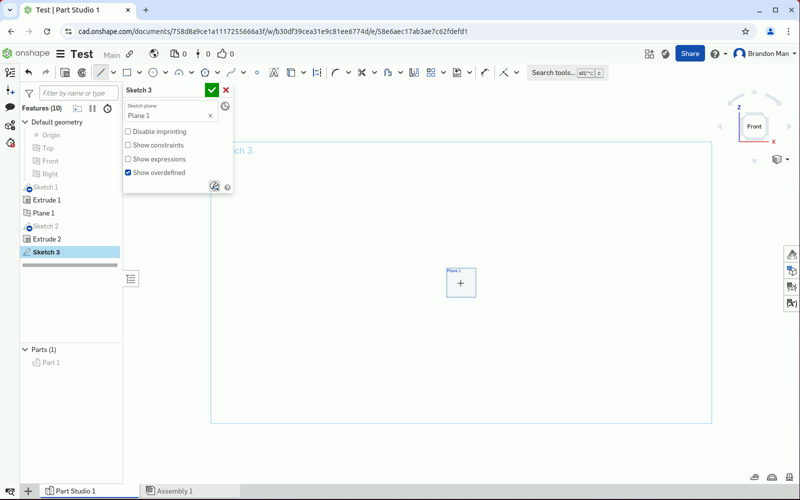
click(460, 282)
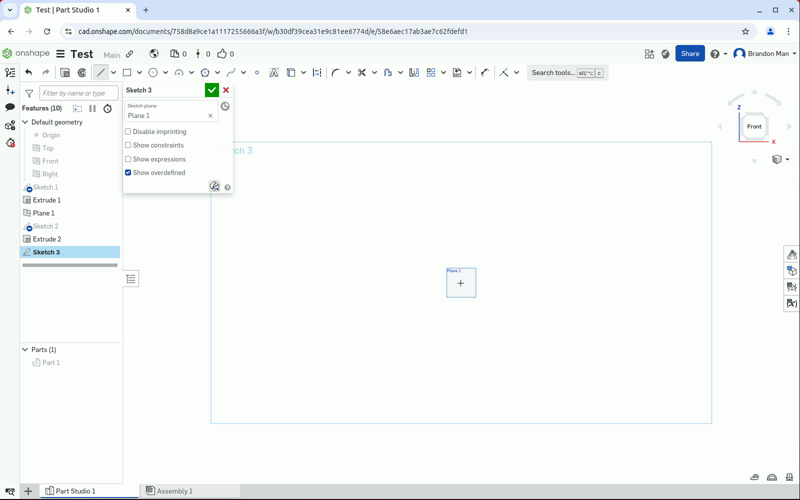
key_up(shift)
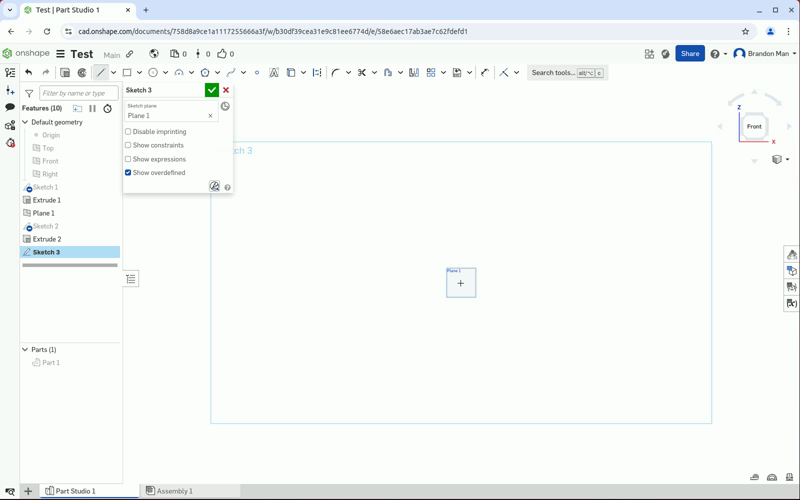
key_down(shift)
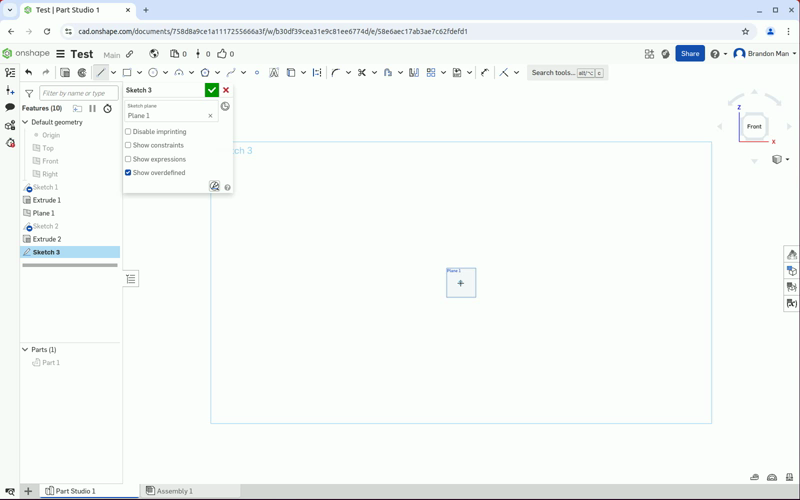
mouse_move(490, 282)
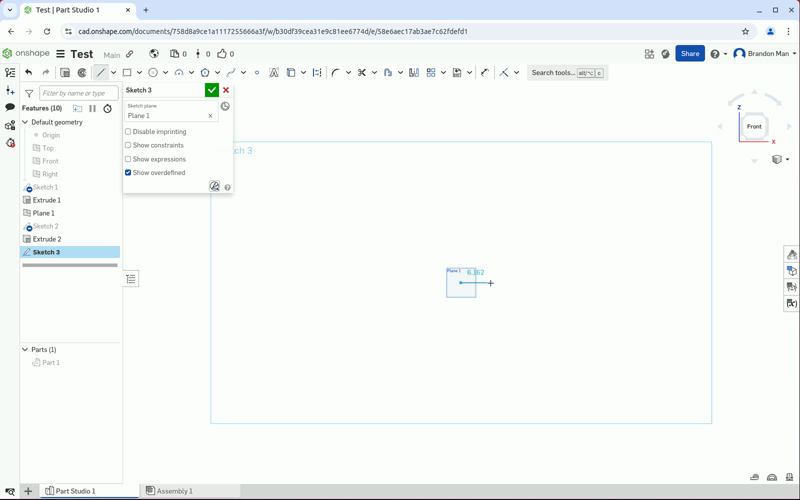
mouse_move(461, 293)
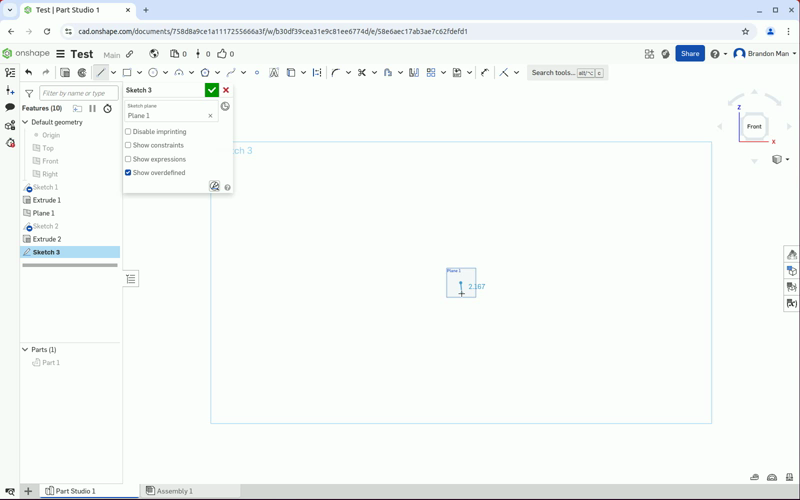
click(461, 293)
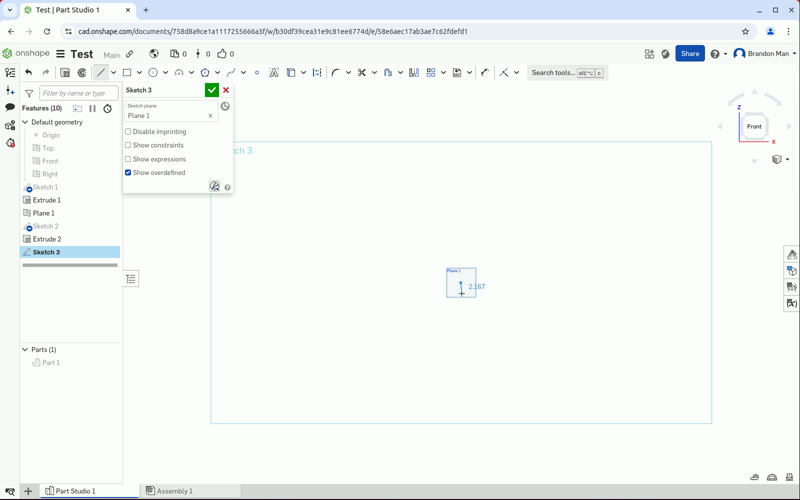
key_up(shift)
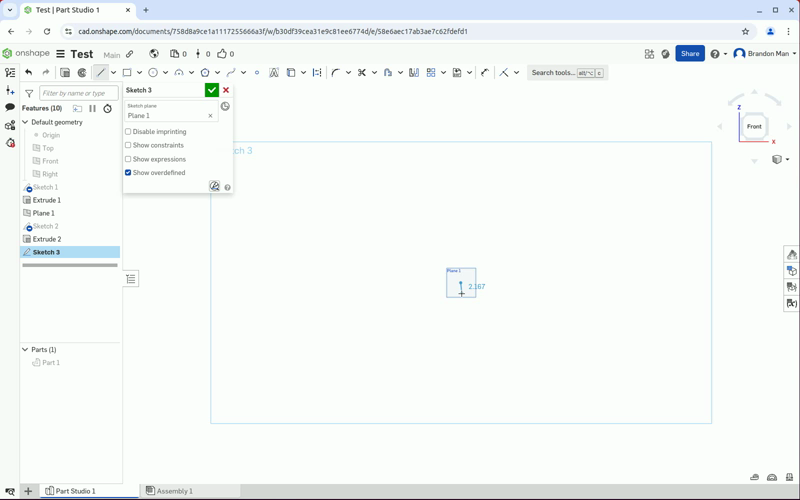
key_down(shift)
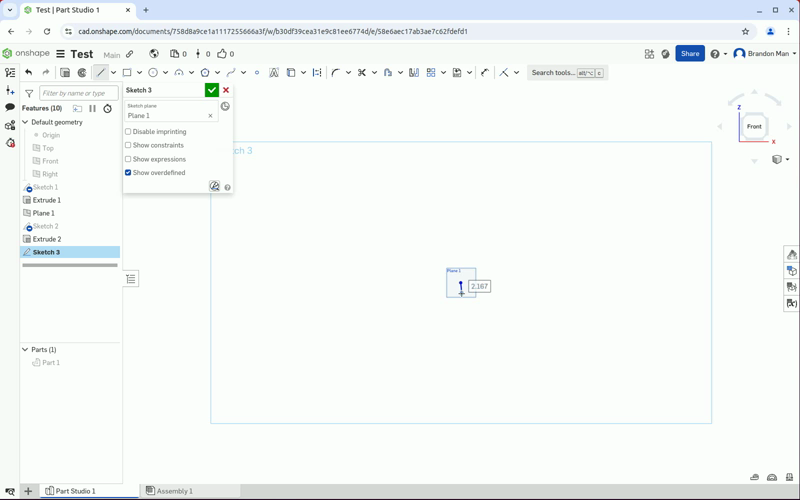
mouse_move(491, 293)
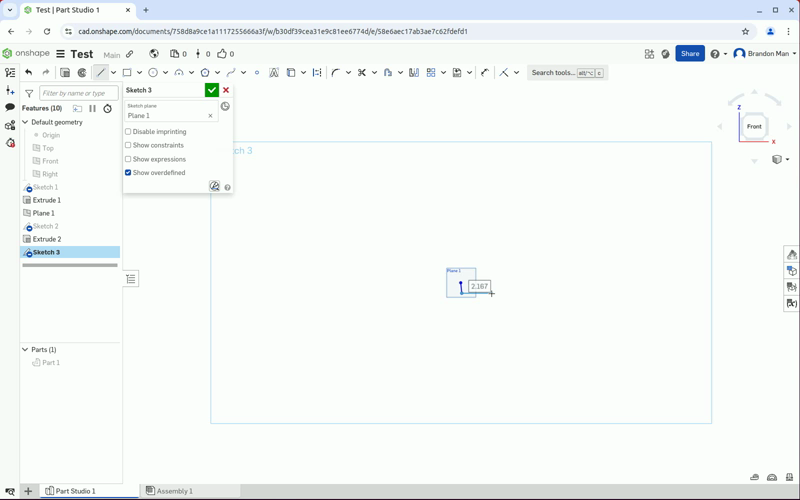
mouse_move(472, 293)
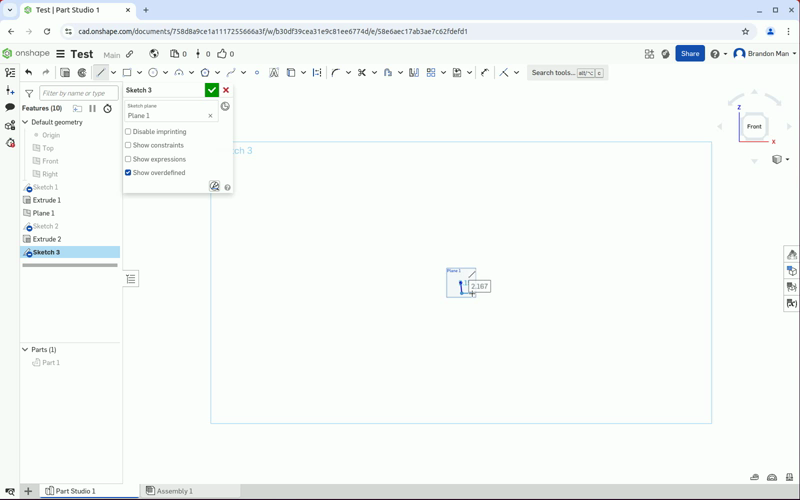
click(472, 293)
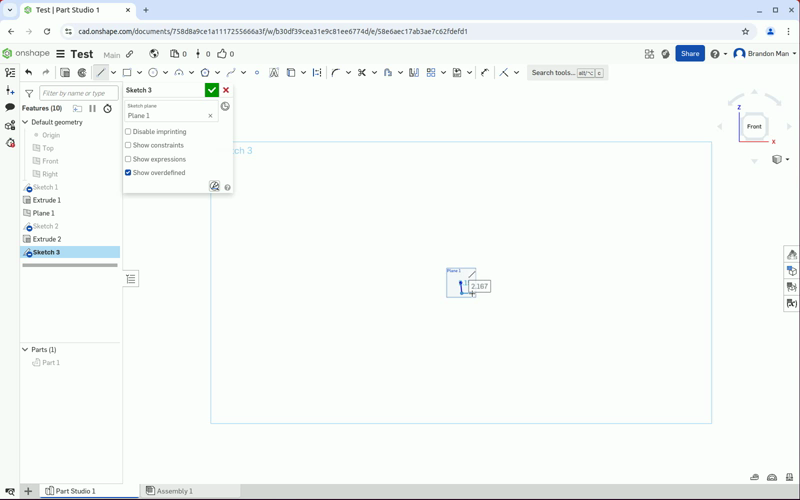
key_up(shift)
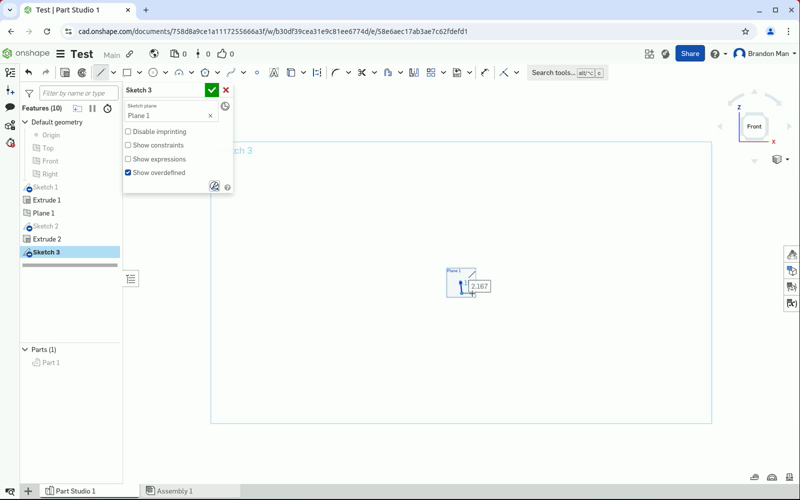
key_down(shift)
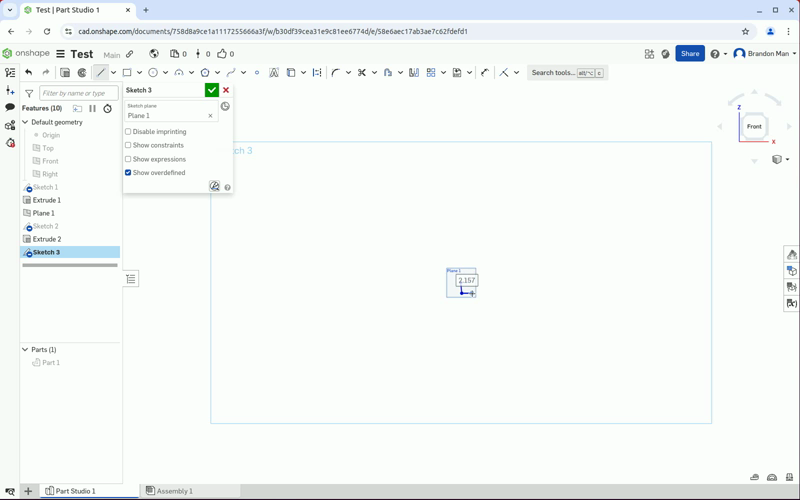
mouse_move(502, 293)
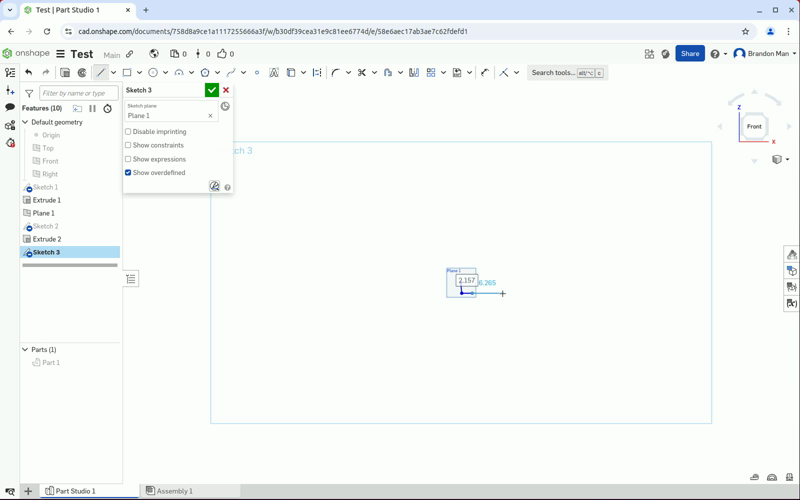
mouse_move(471, 282)
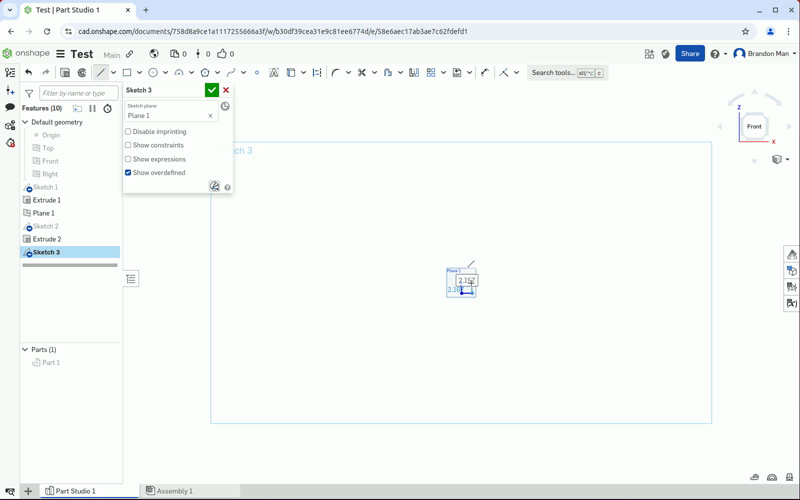
click(471, 282)
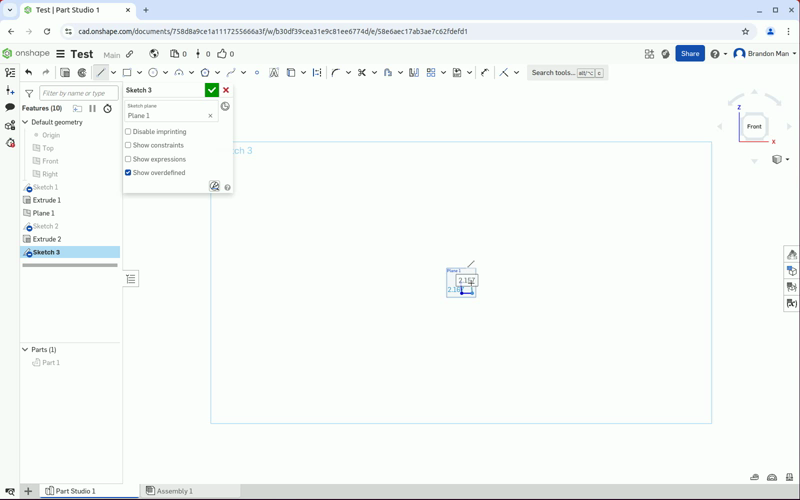
key_up(shift)
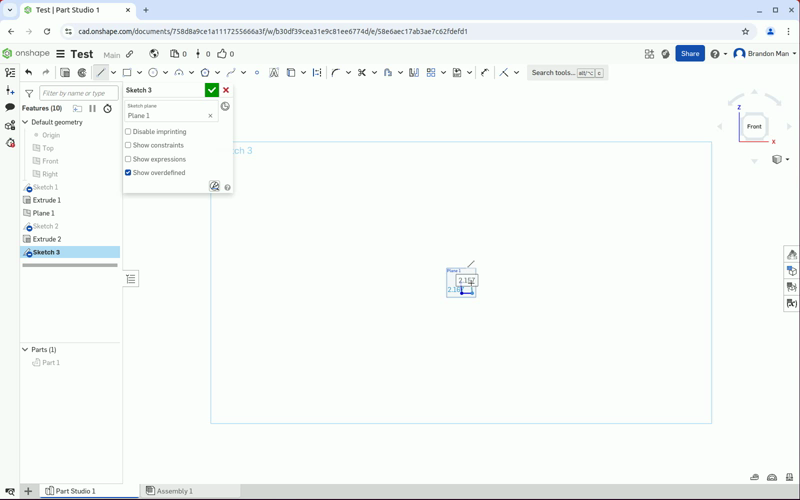
mouse_move(501, 282)
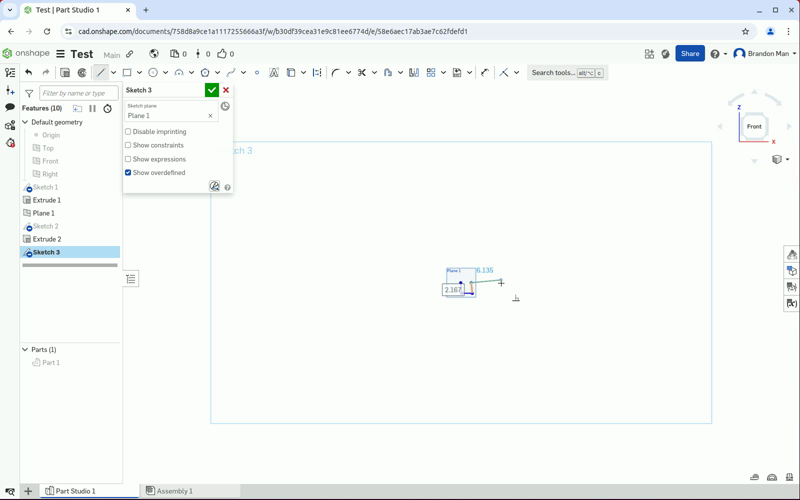
key_down(shift)
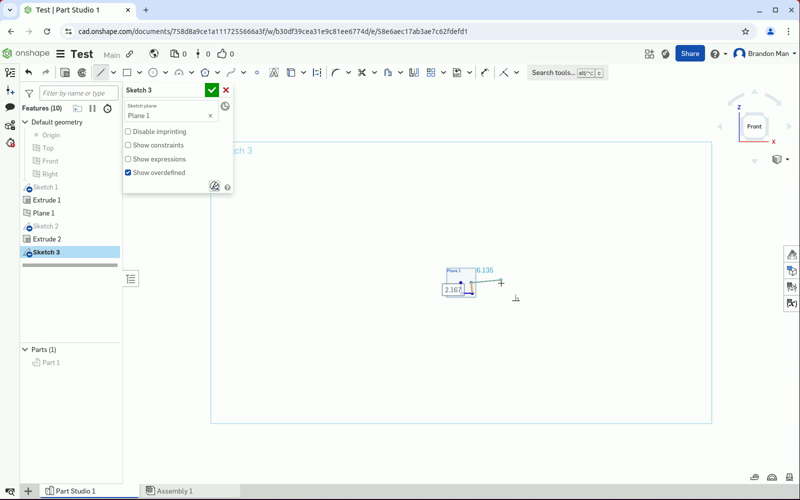
mouse_move(460, 282)
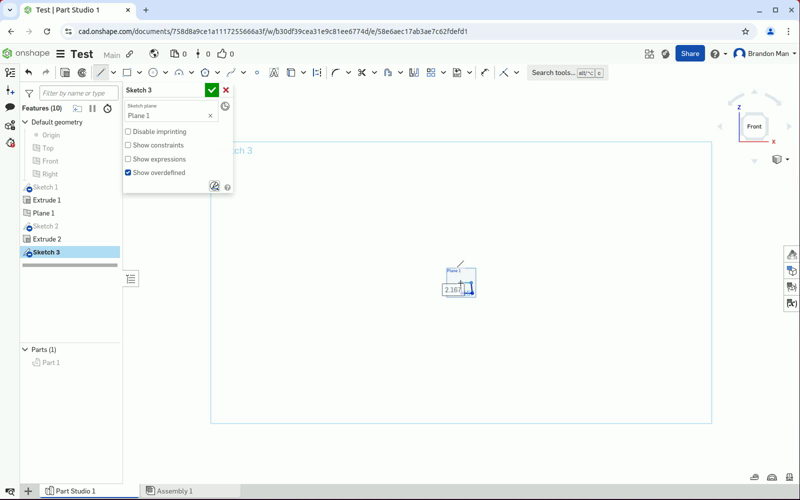
key_up(shift)
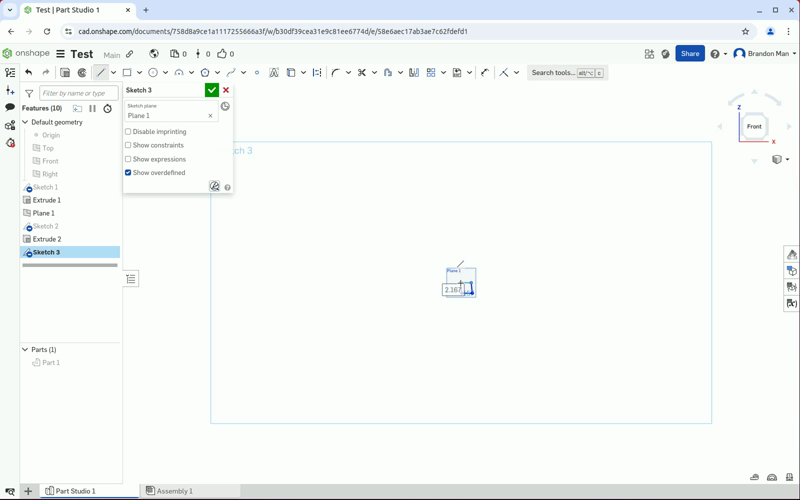
click(460, 282)
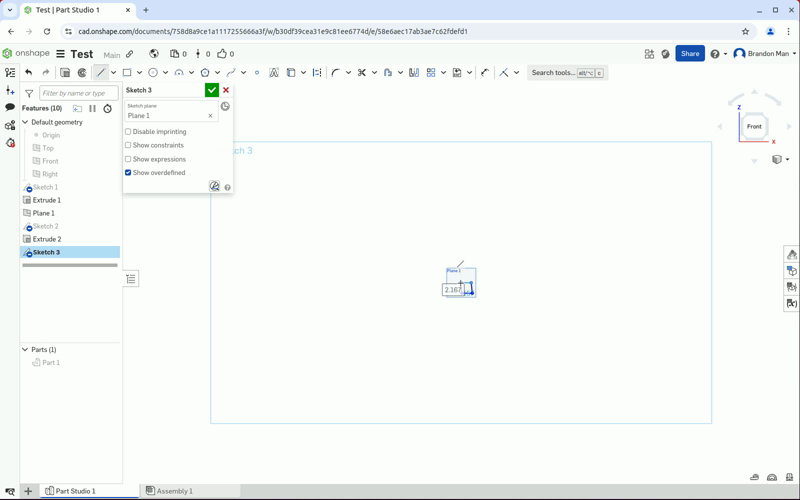
key(esc)
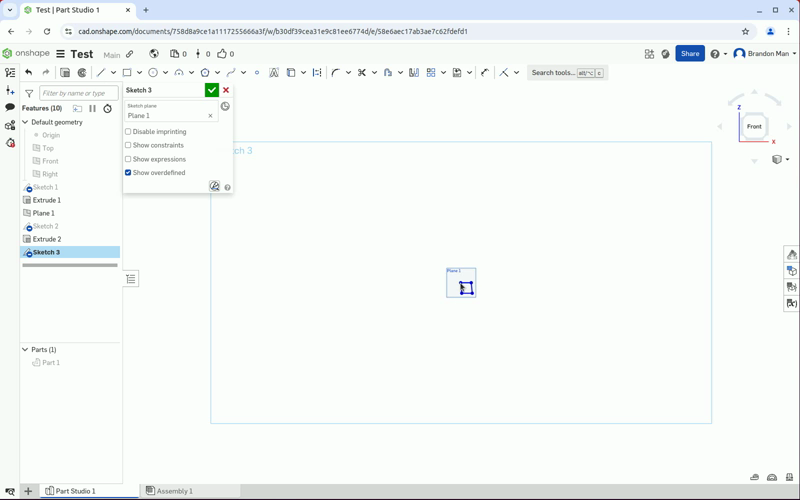
mouse_move(466, 285)
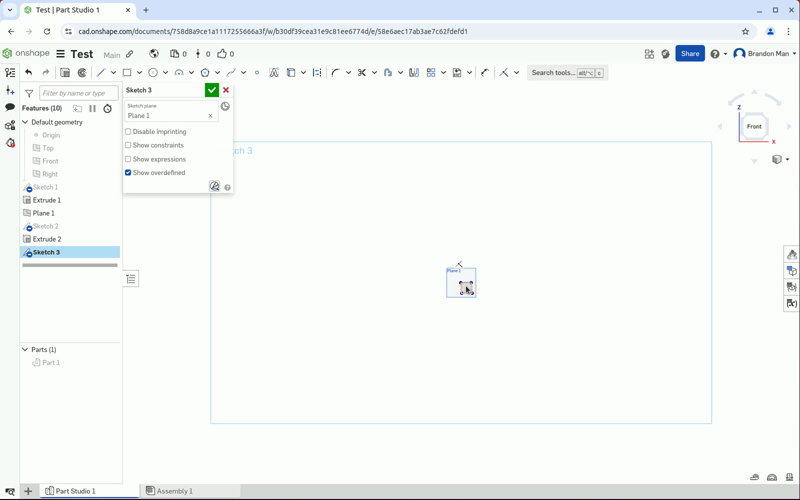
scroll(6)
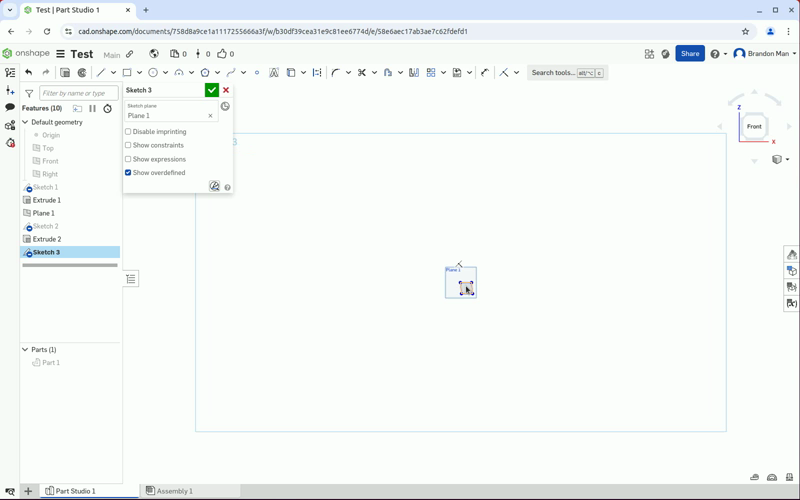
scroll(6)
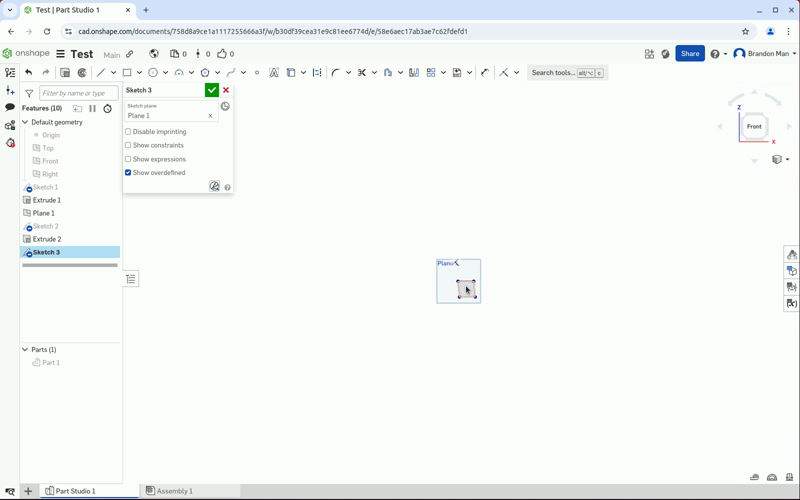
scroll(6)
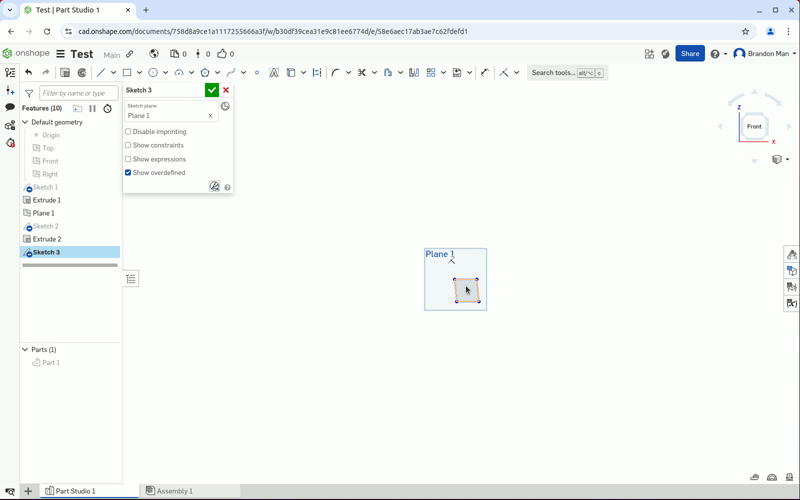
scroll(6)
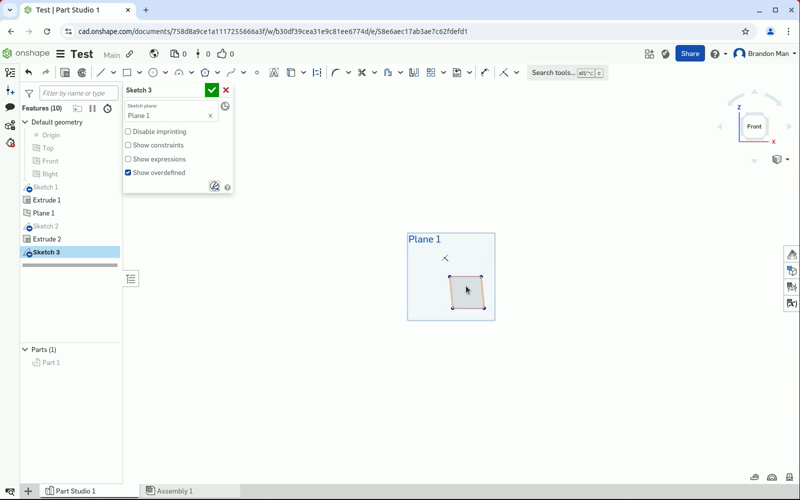
scroll(6)
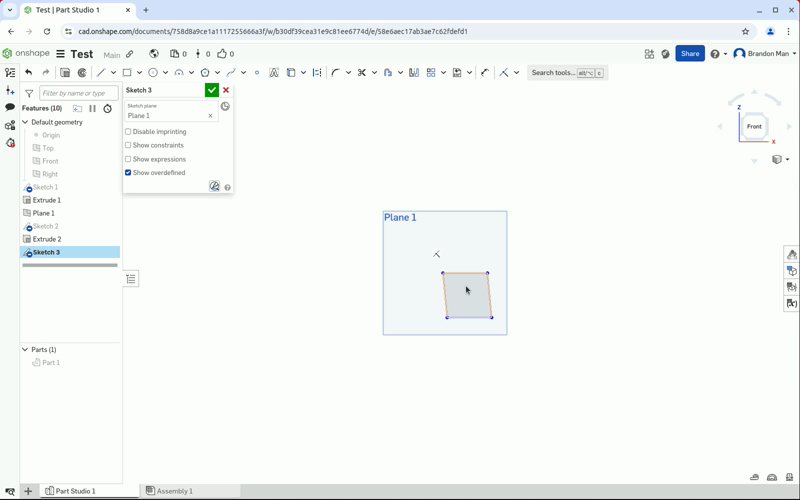
scroll(6)
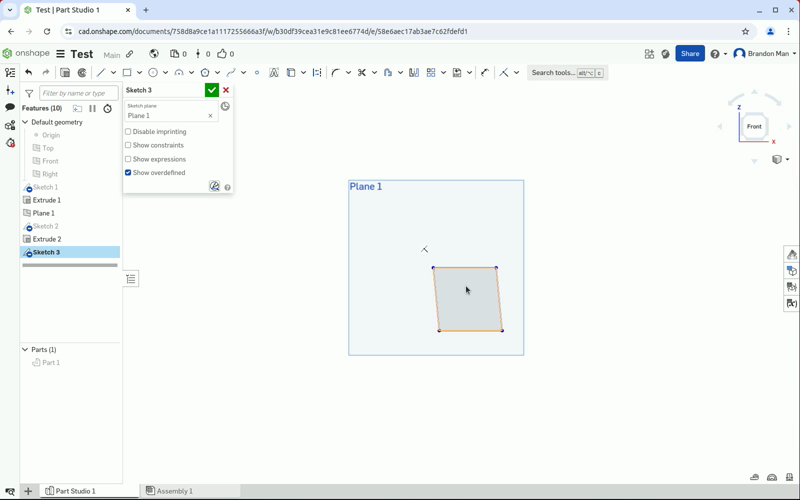
scroll(6)
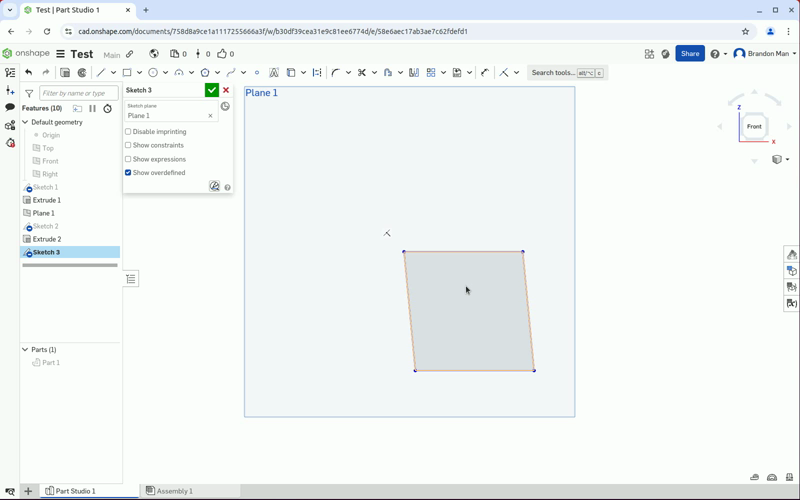
click(466, 285)
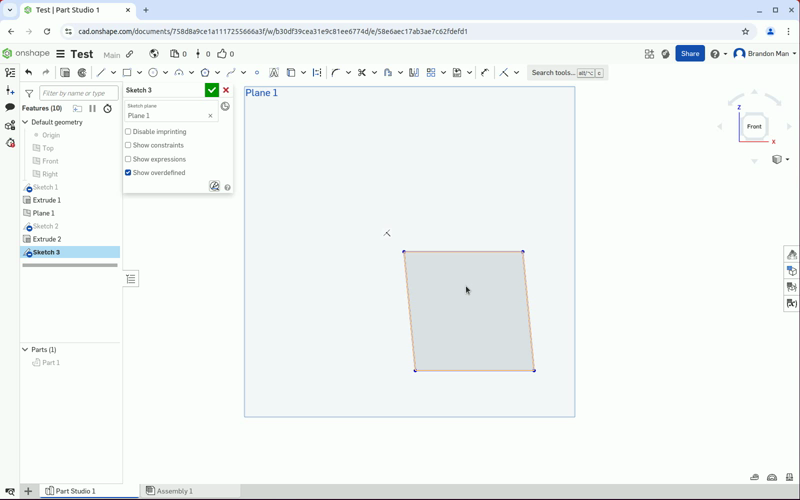
scroll(-6)
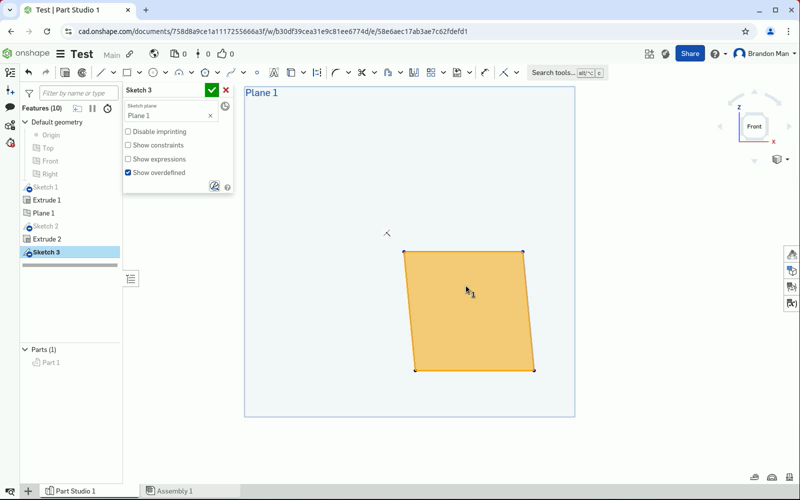
scroll(-6)
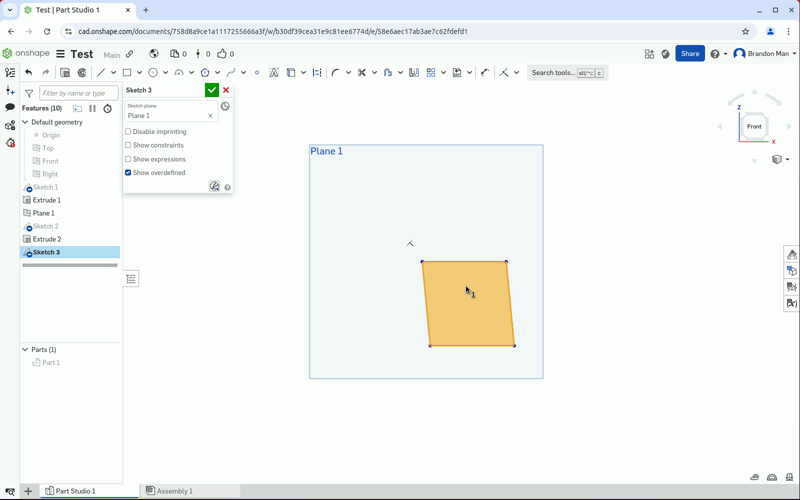
scroll(-6)
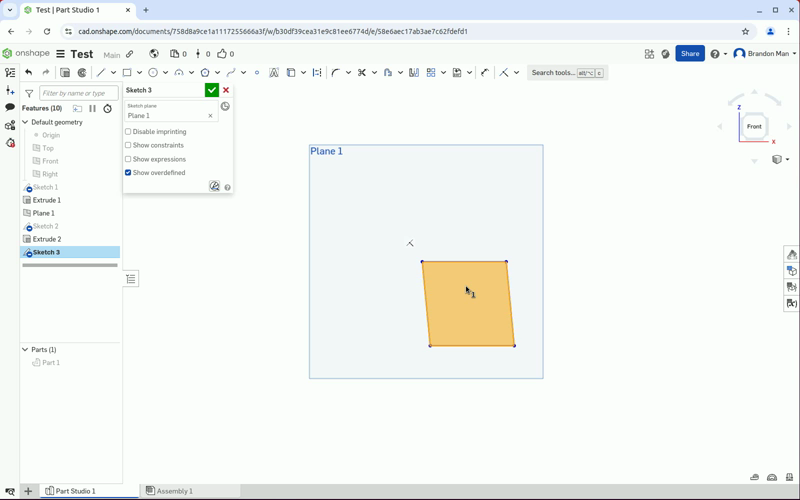
scroll(-6)
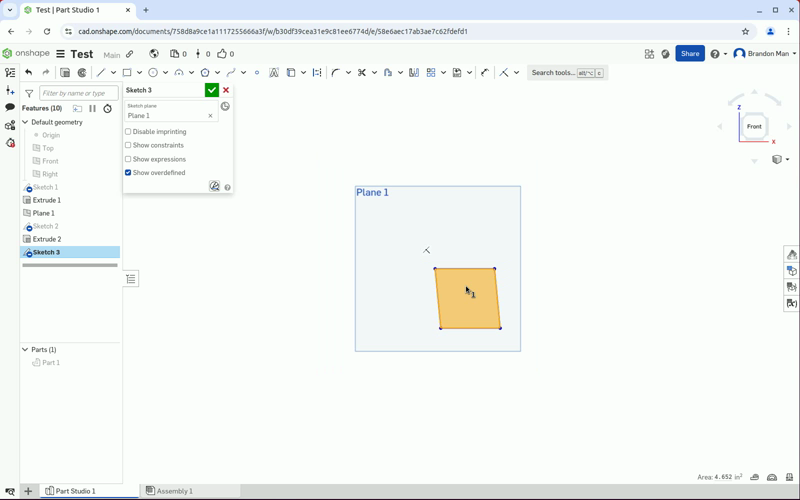
scroll(-6)
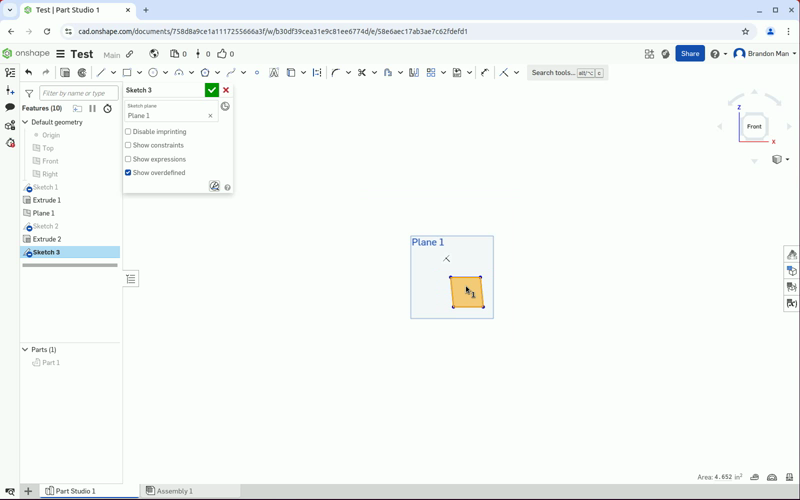
scroll(-6)
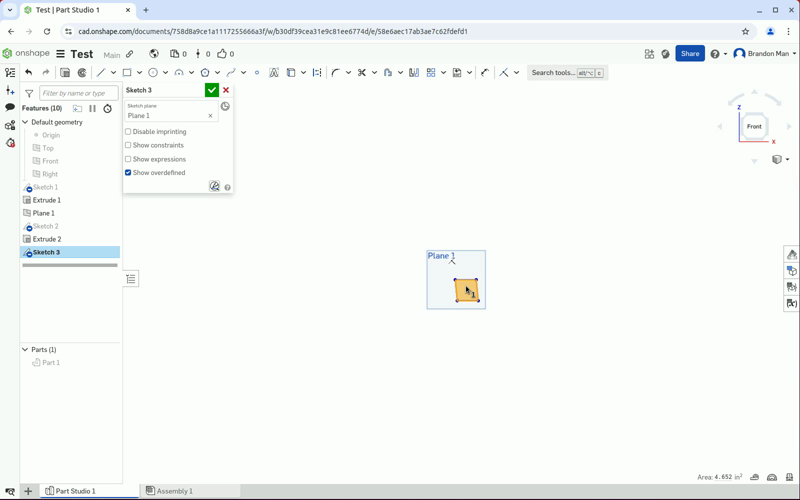
scroll(-6)
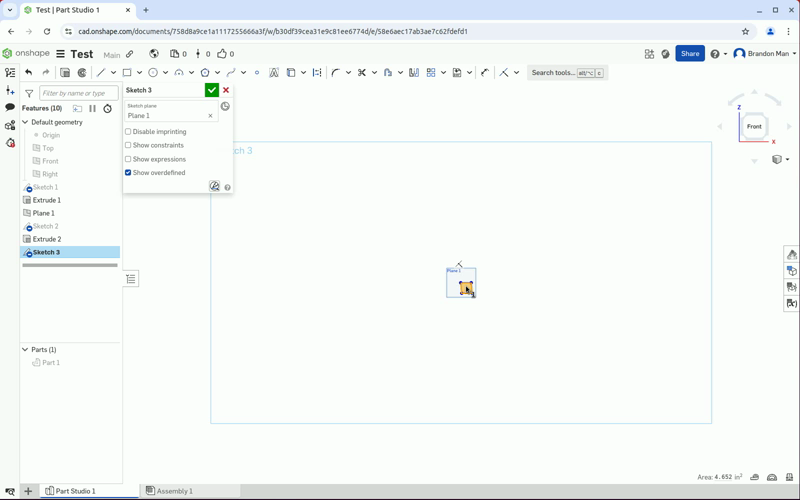
mouse_move(73, 352)
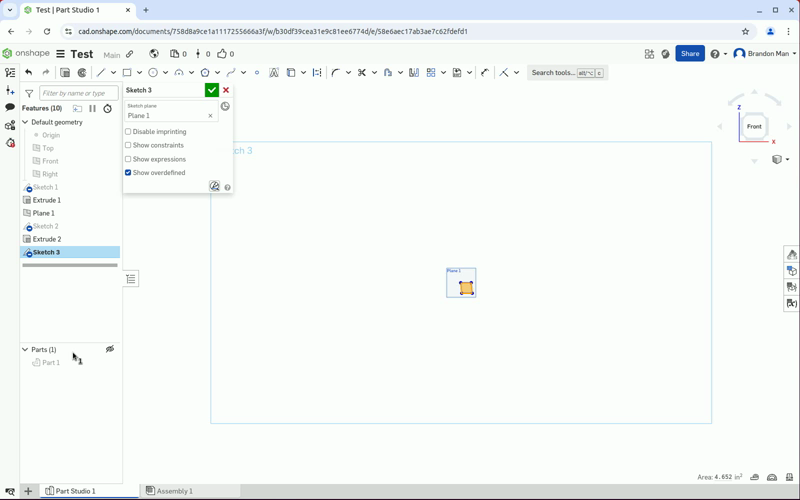
key(shift+y)
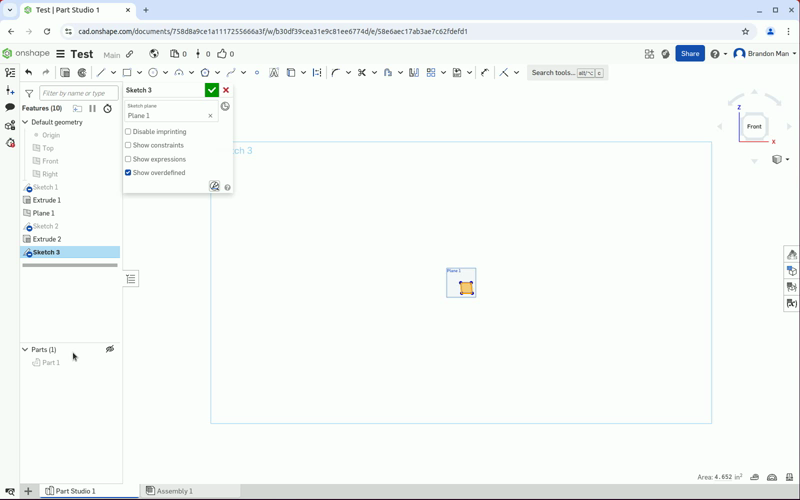
key(shift+e)
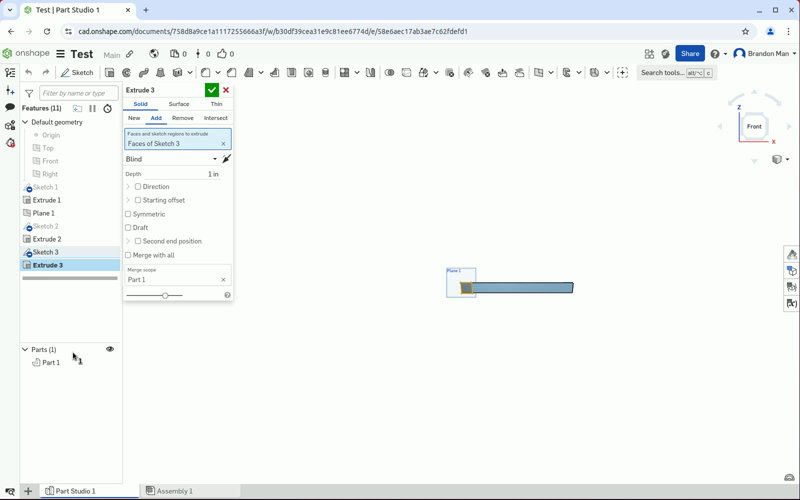
mouse_move(143, 106)
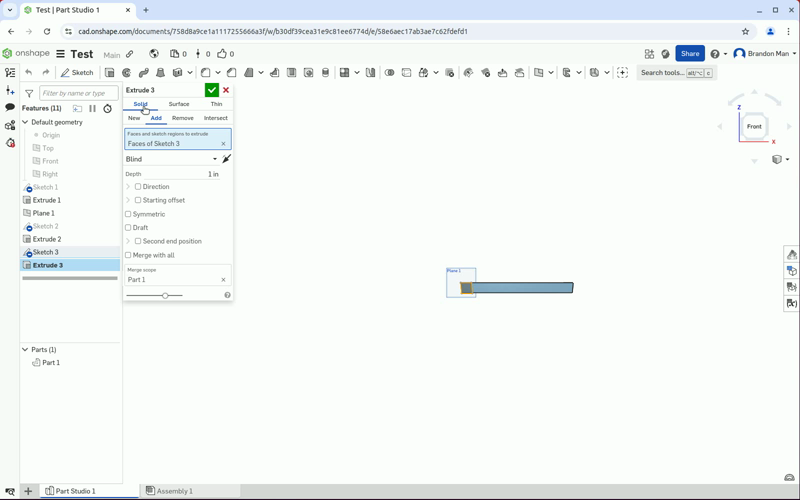
click(143, 106)
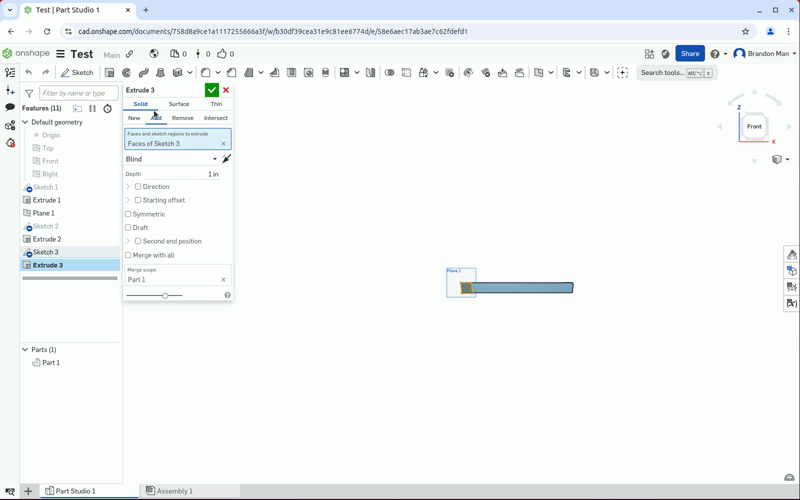
mouse_move(186, 120)
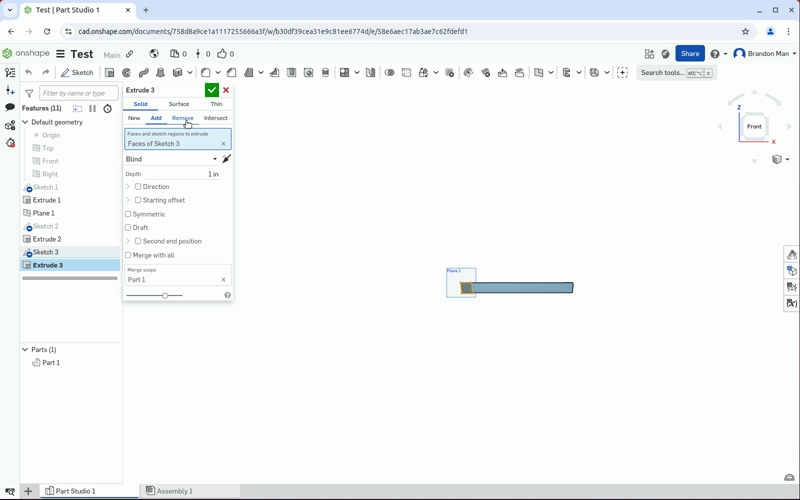
click(186, 120)
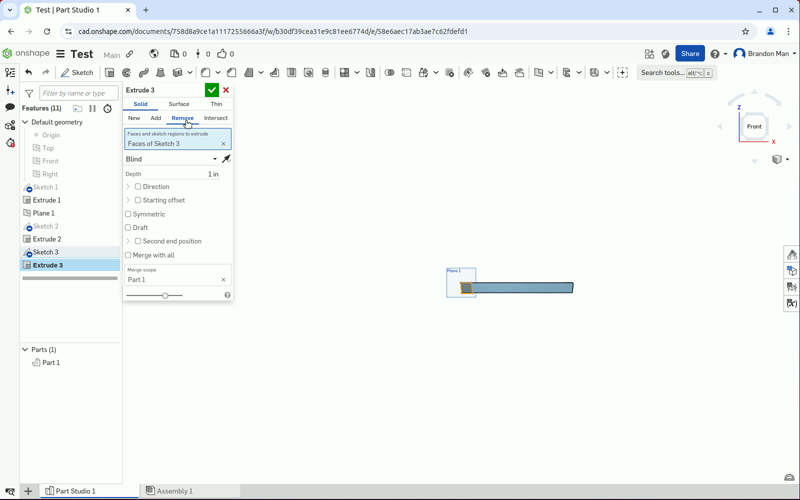
key(tab, 4)
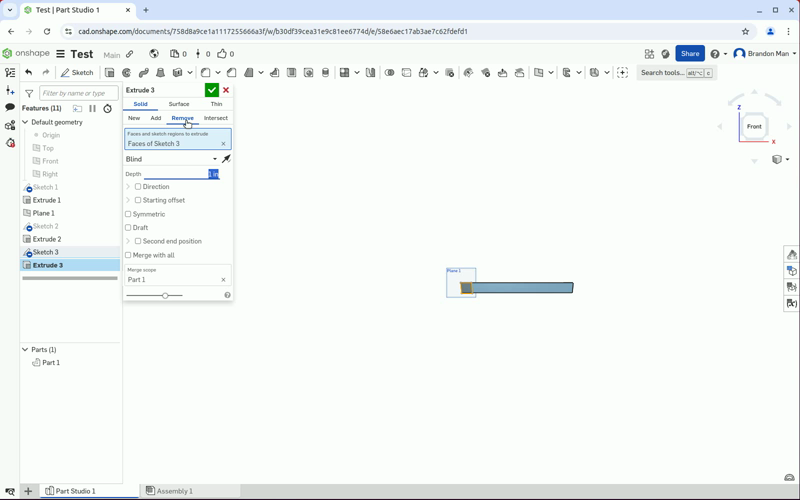
text(0.963)
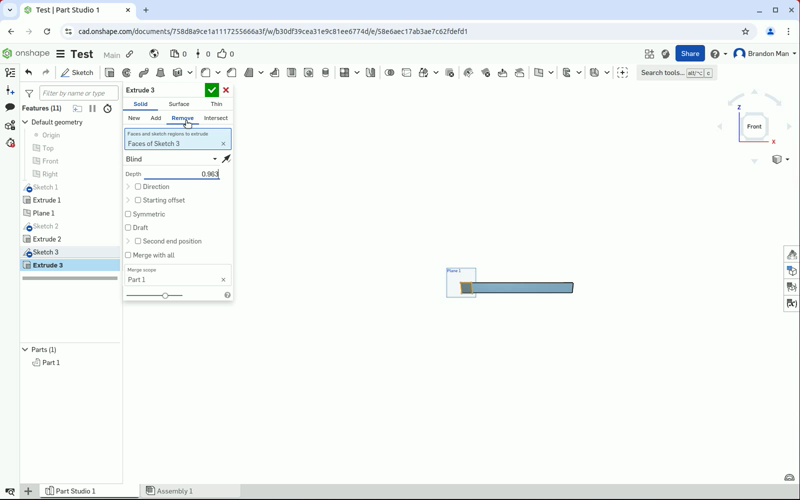
key(tab, 6)
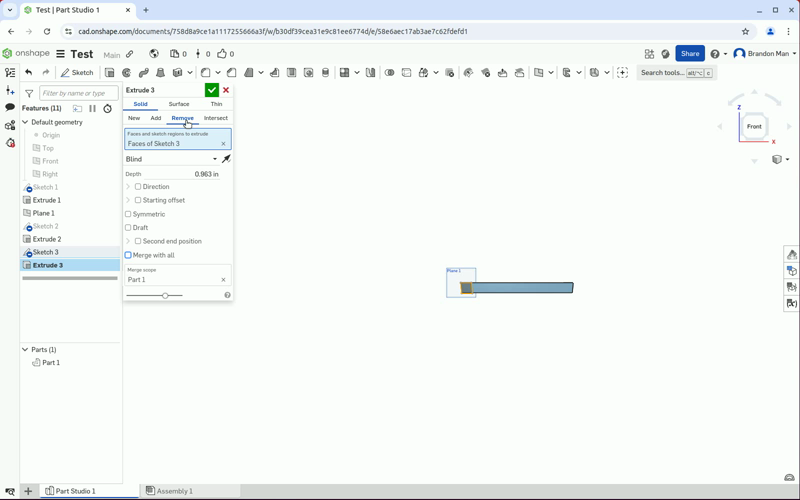
key(space)
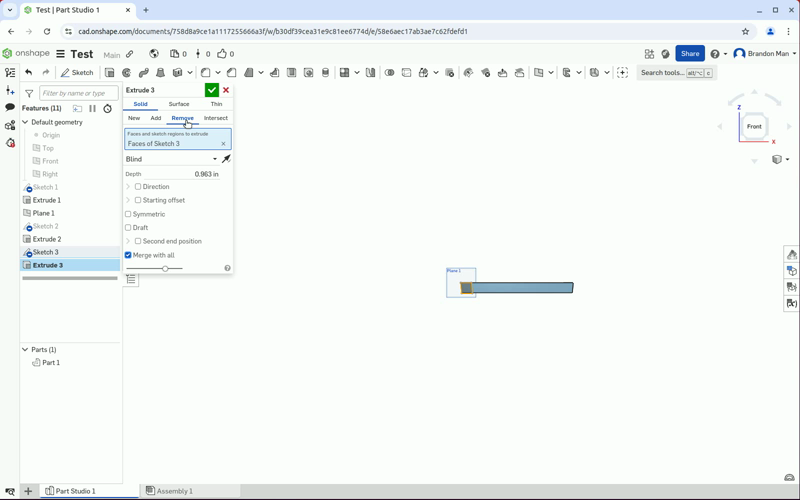
key(enter)
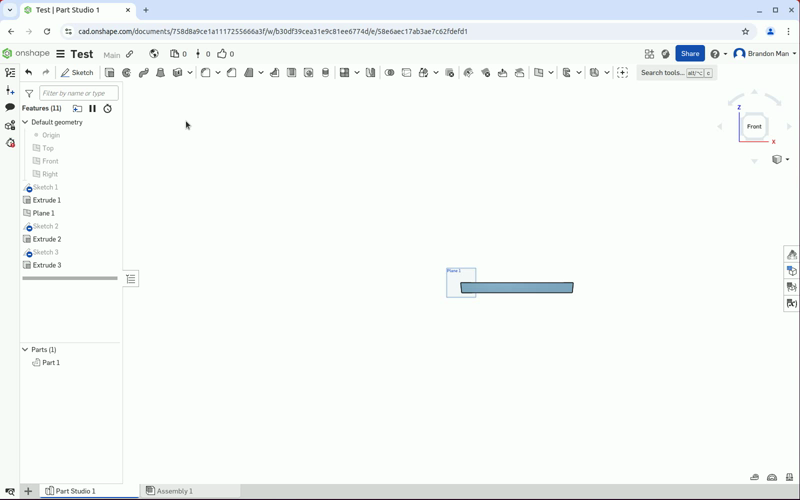
key(shift+h)
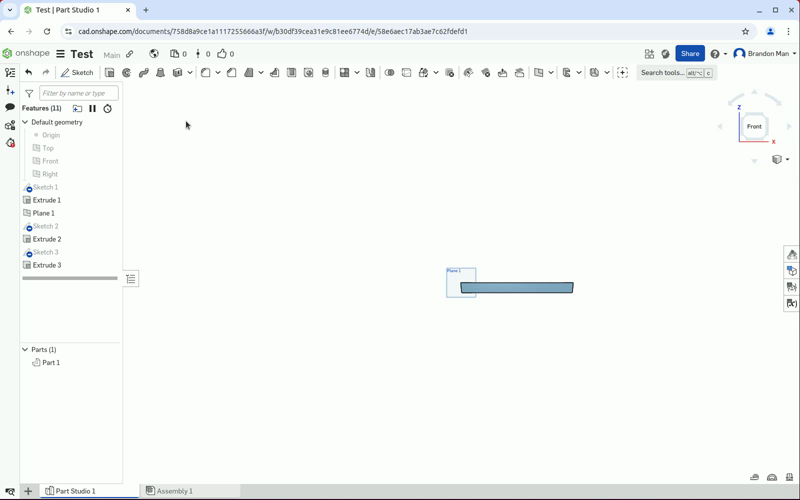
key(shift+h)
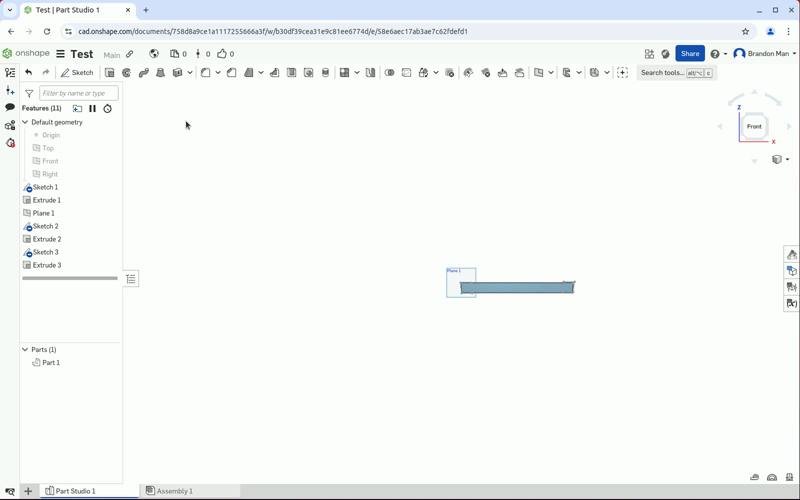
key(shift+7)
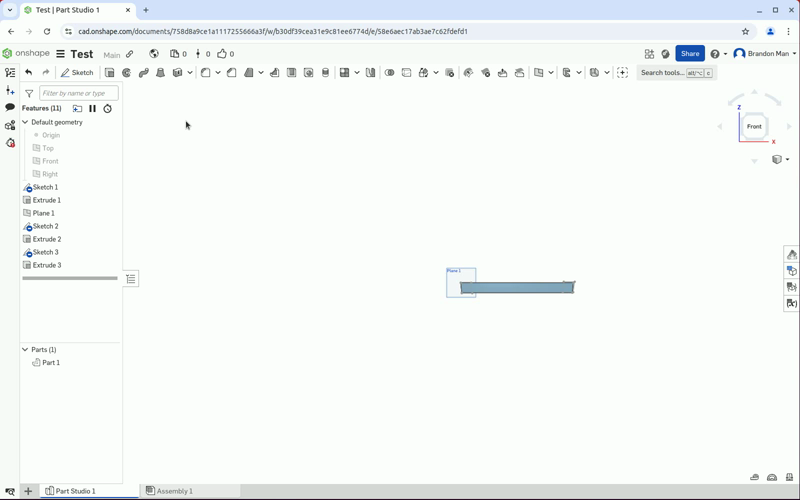
key(left, 2)
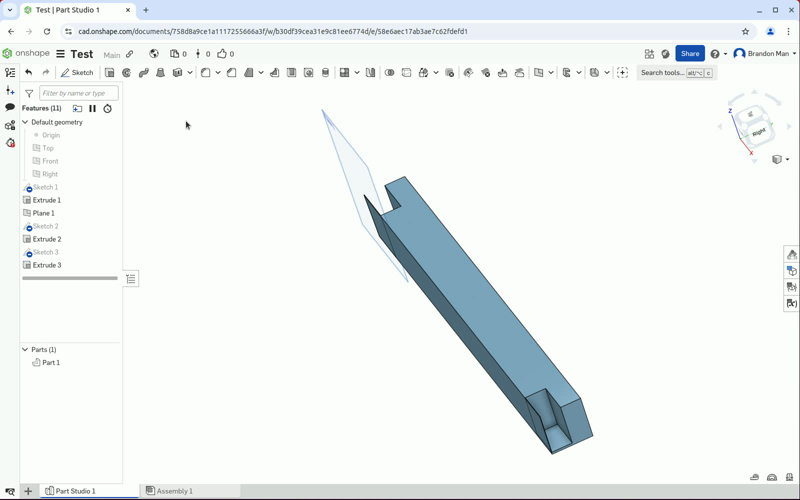
key(down, 2)
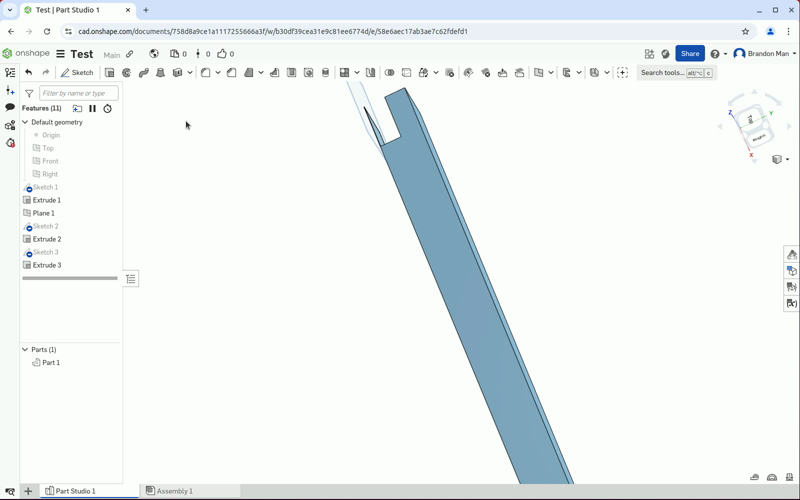
key(up, 2)
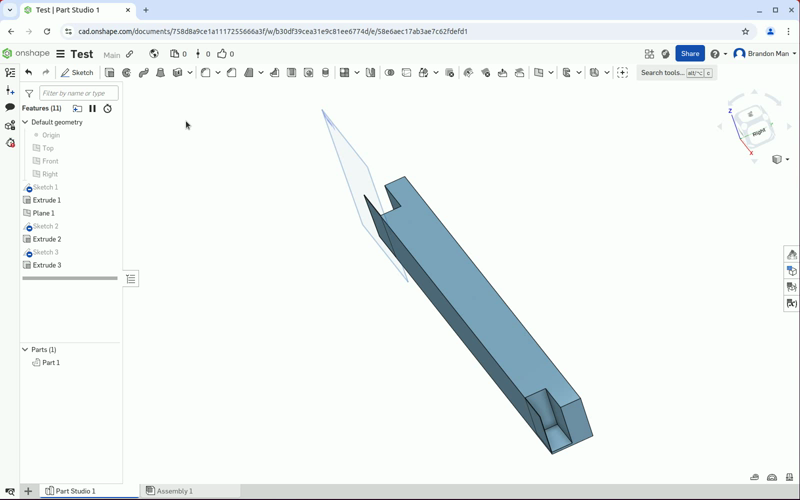
key(right, 2)
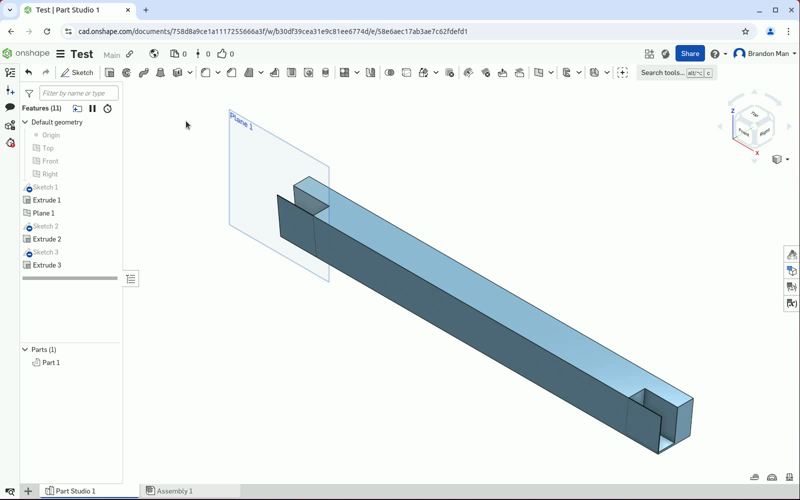
mouse_move(73, 189)
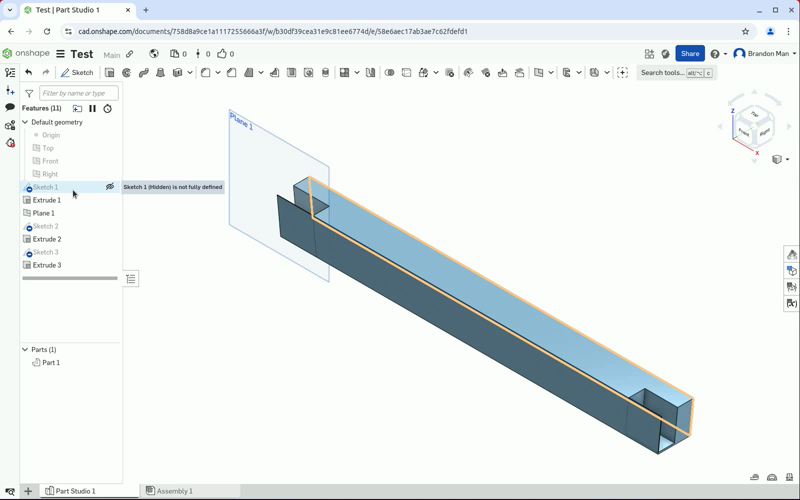
click(73, 189)